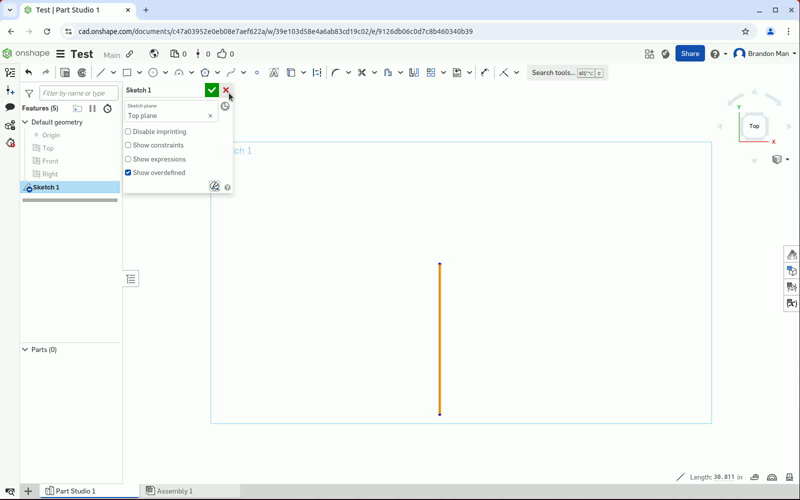
key(shift+h)
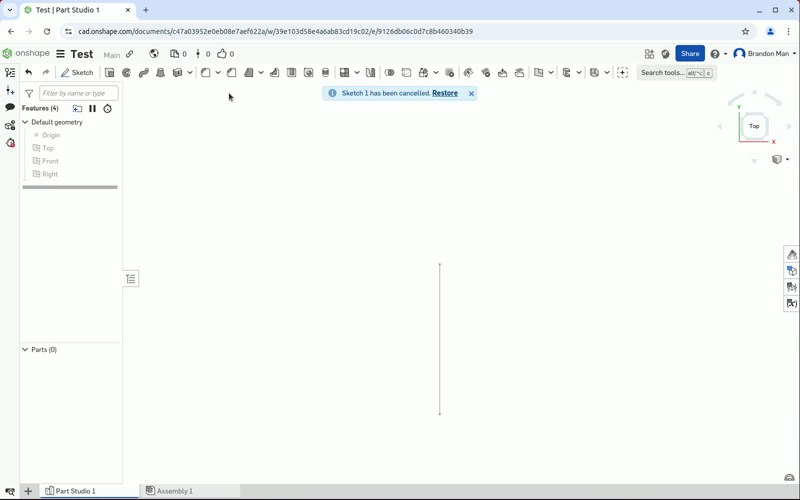
mouse_move(73, 352)
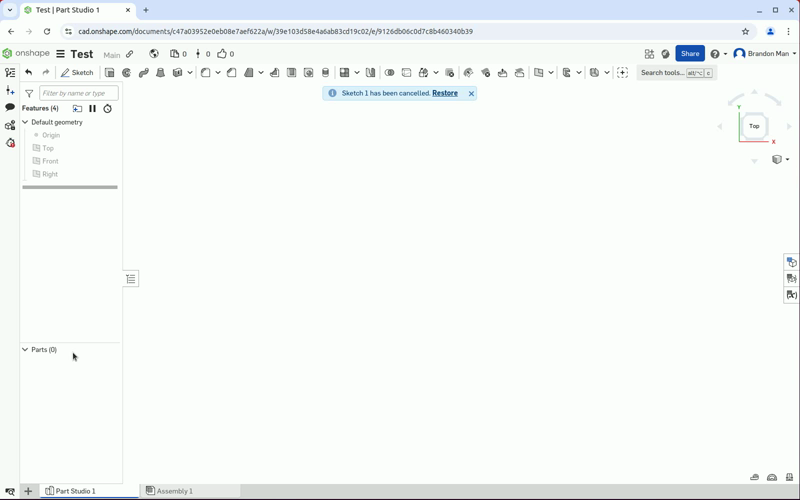
key(y)
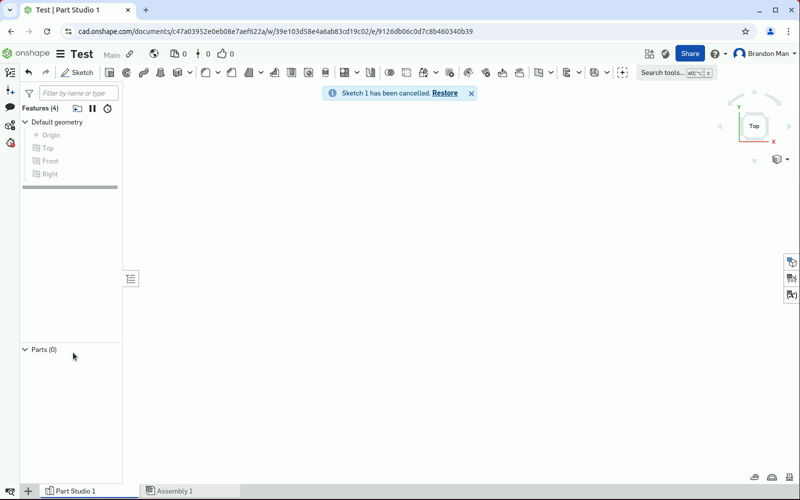
key(shift+p)
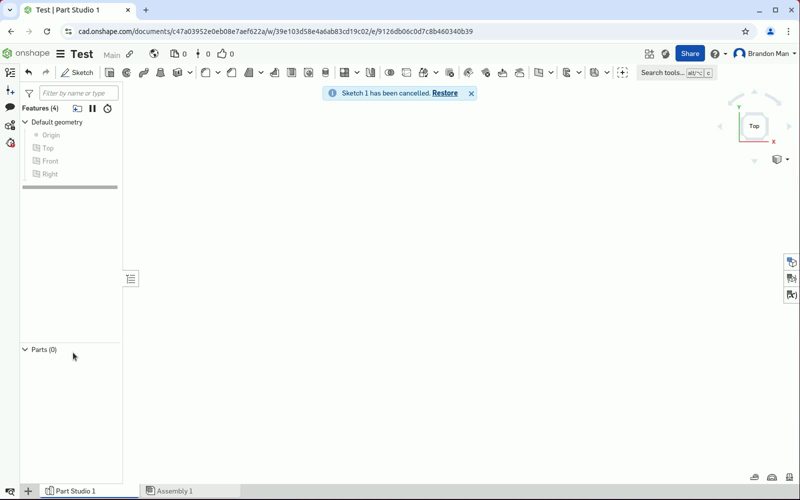
key(space)
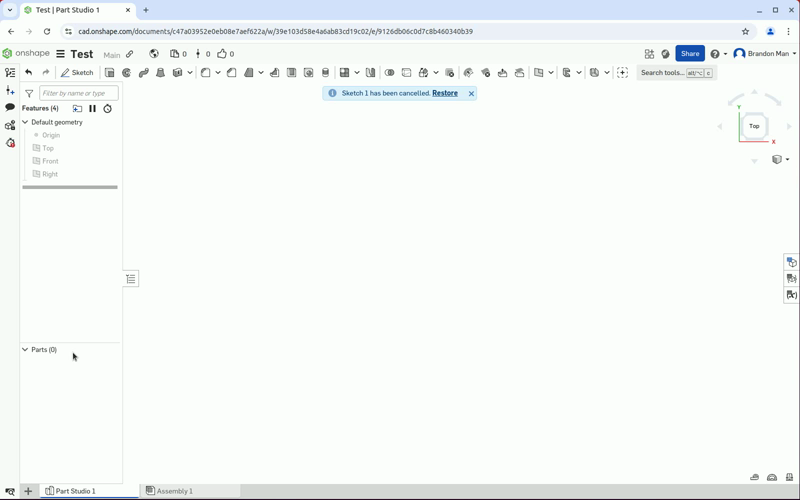
key_down(shift)
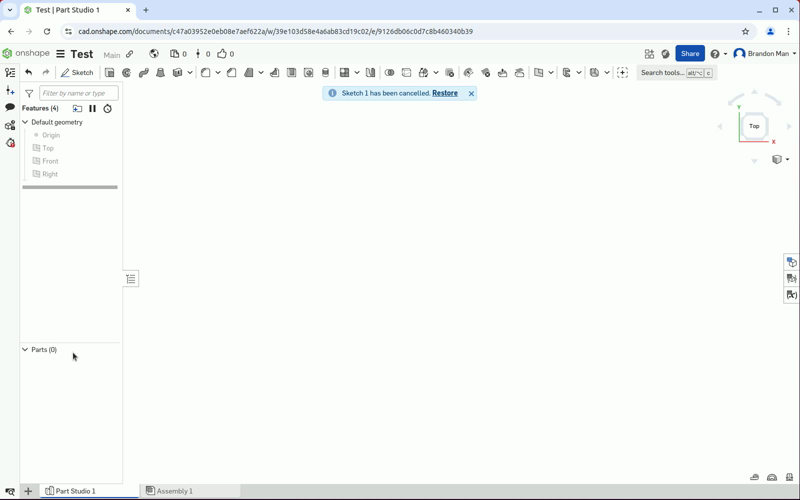
key(up)
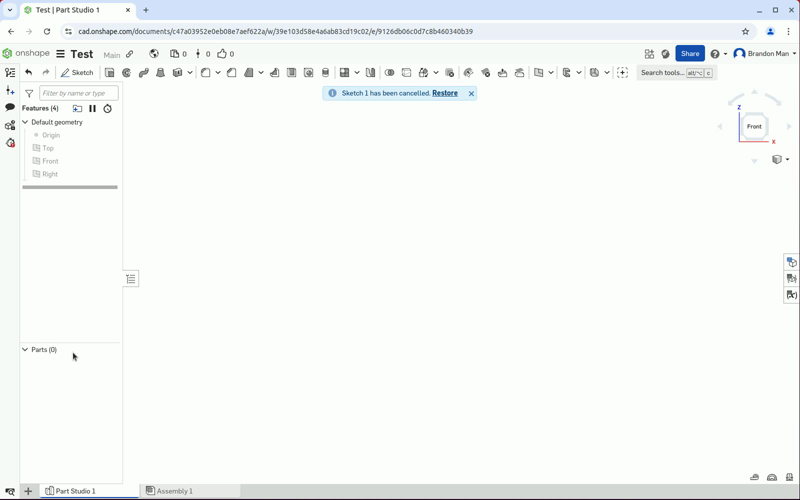
key_up(shift)
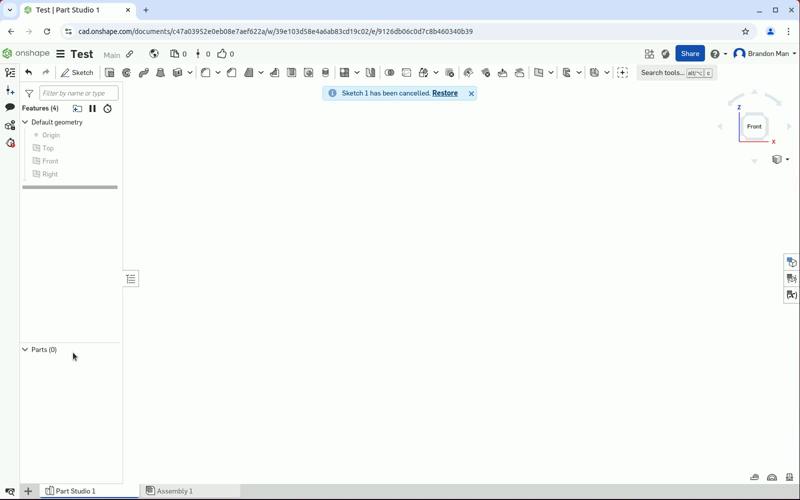
mouse_move(73, 352)
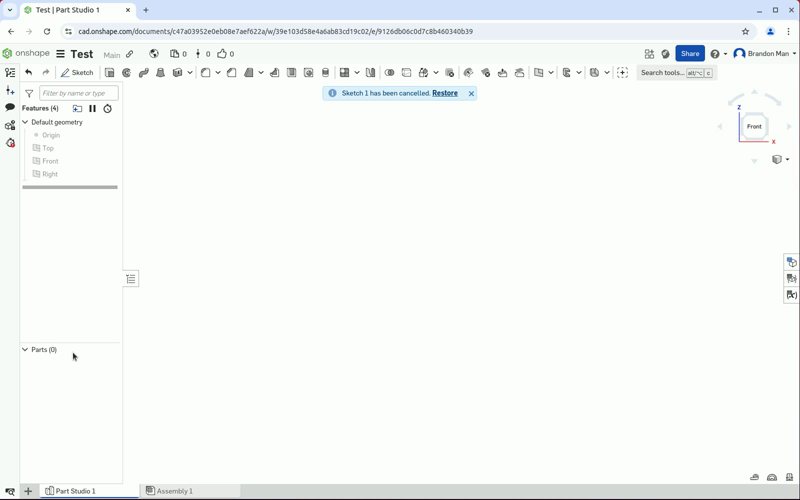
key(shift+y)
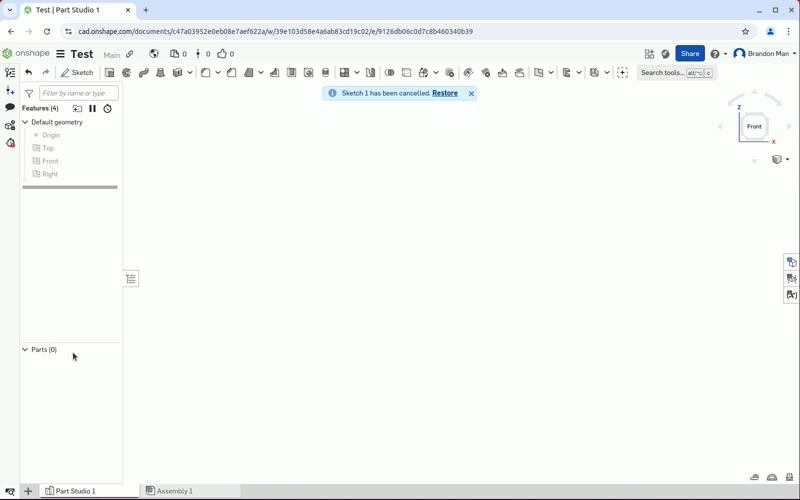
key(shift+s)
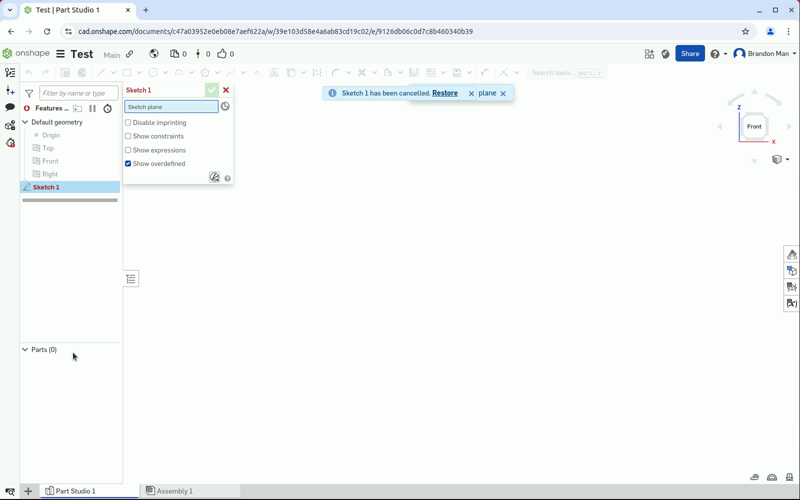
mouse_move(73, 163)
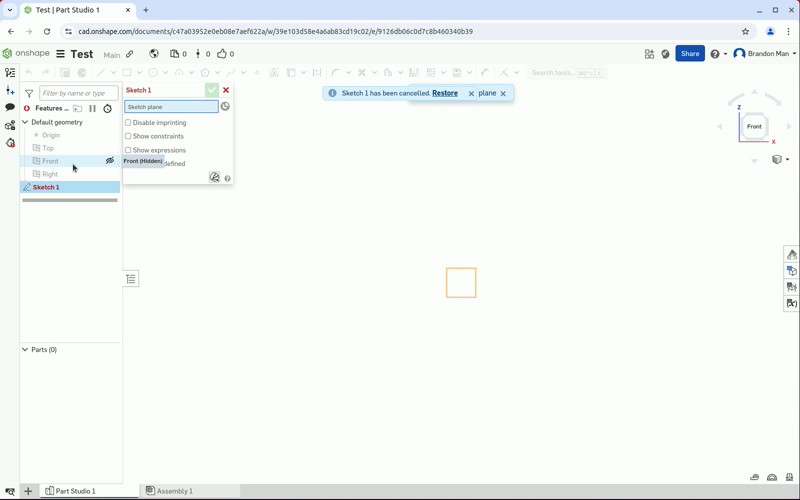
click(73, 163)
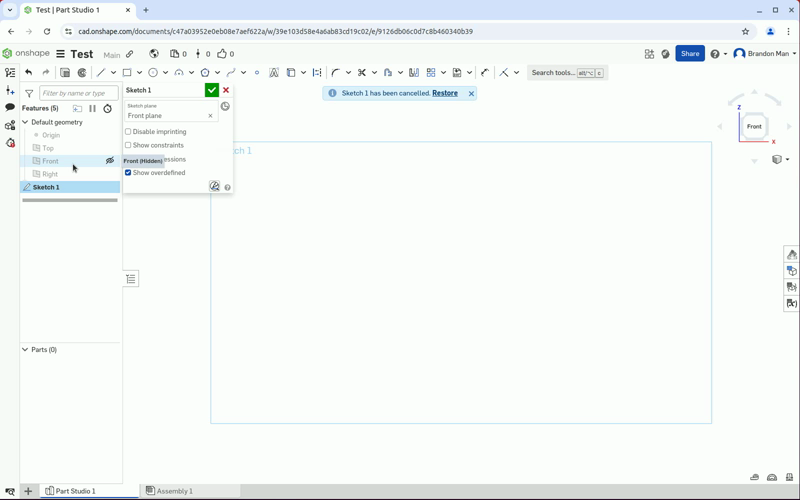
mouse_move(73, 352)
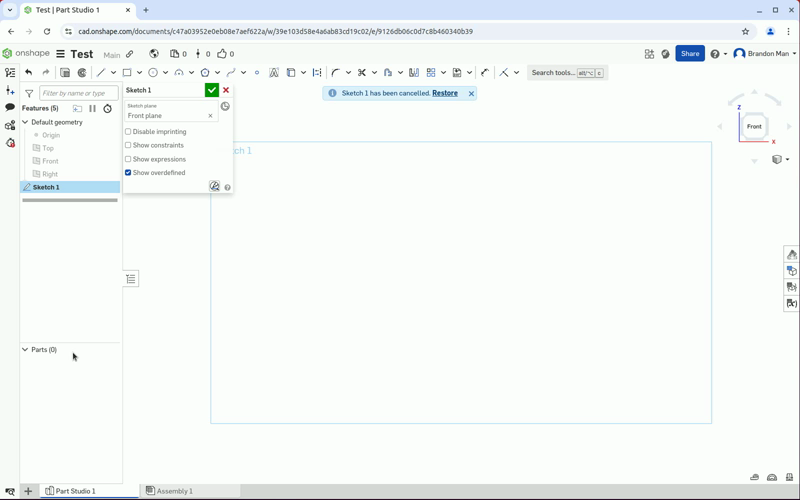
key(y)
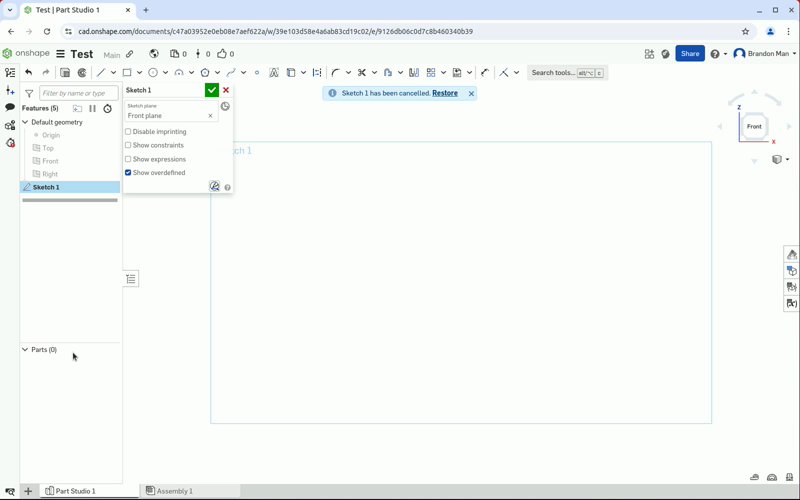
key(l)
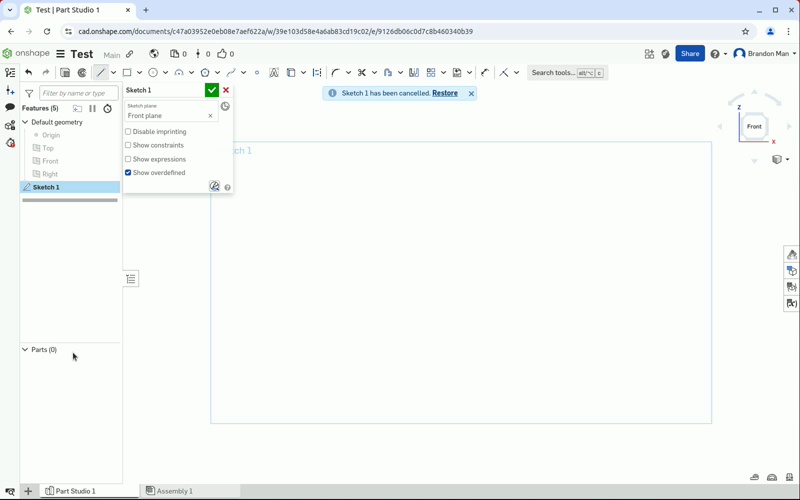
key_down(shift)
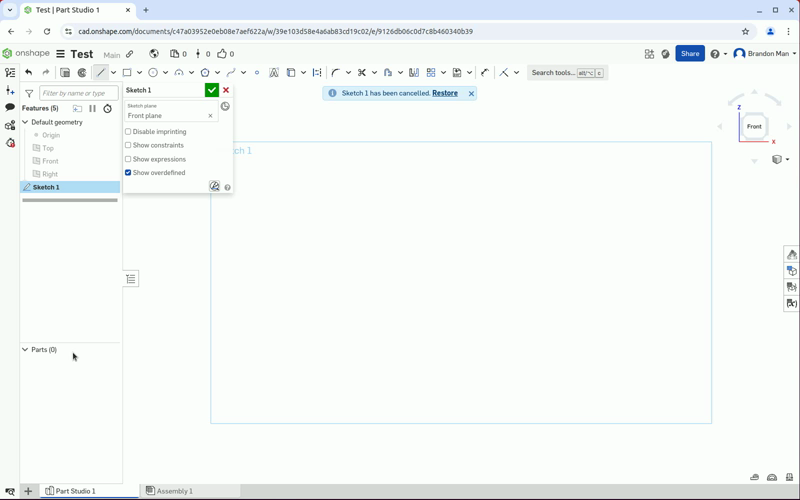
mouse_move(348, 330)
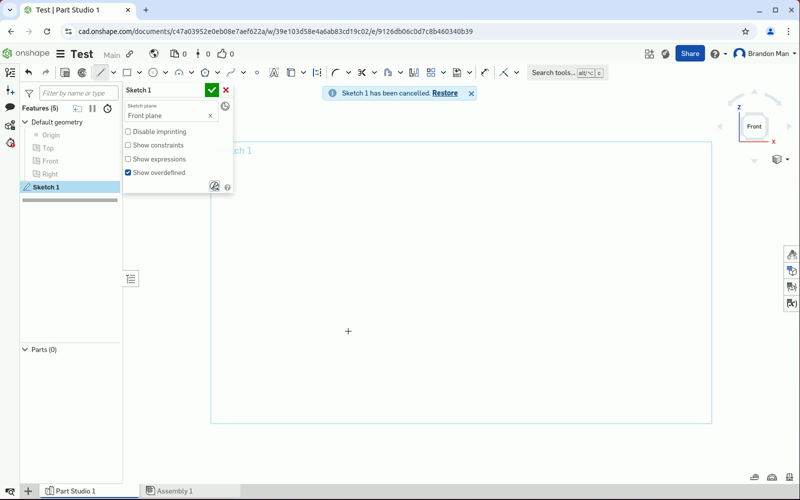
click(348, 330)
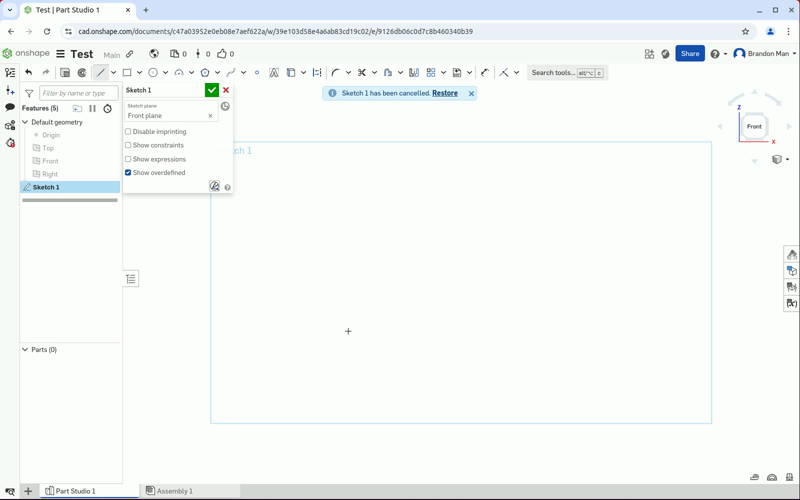
key_up(shift)
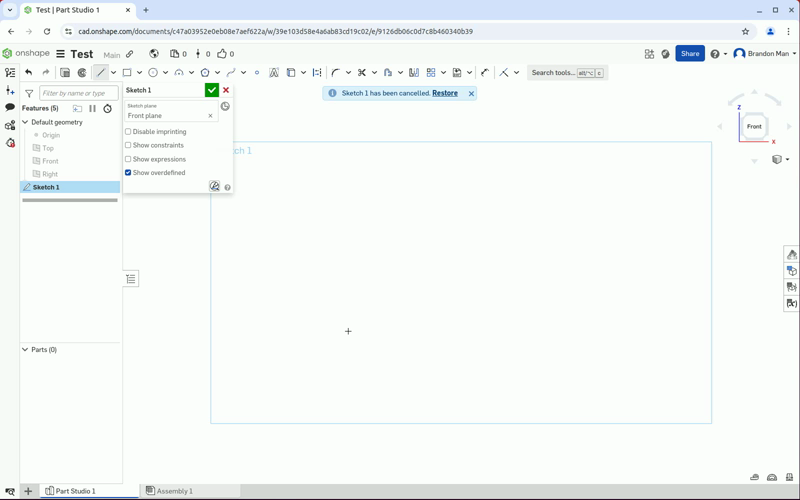
key_down(shift)
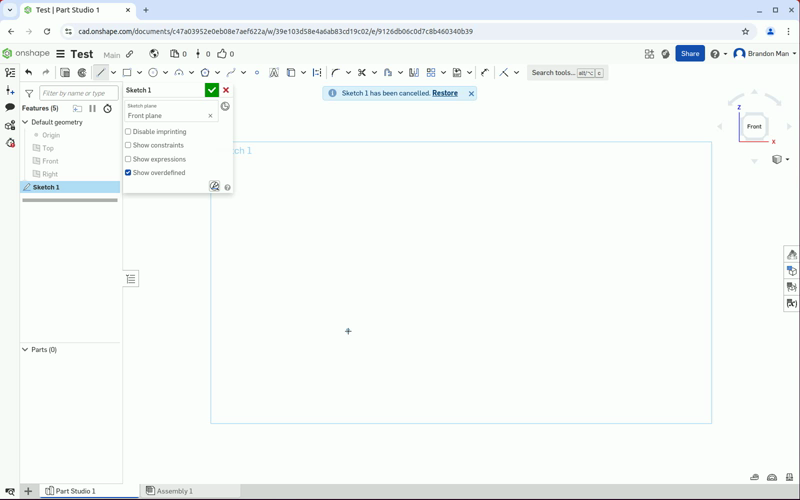
mouse_move(460, 330)
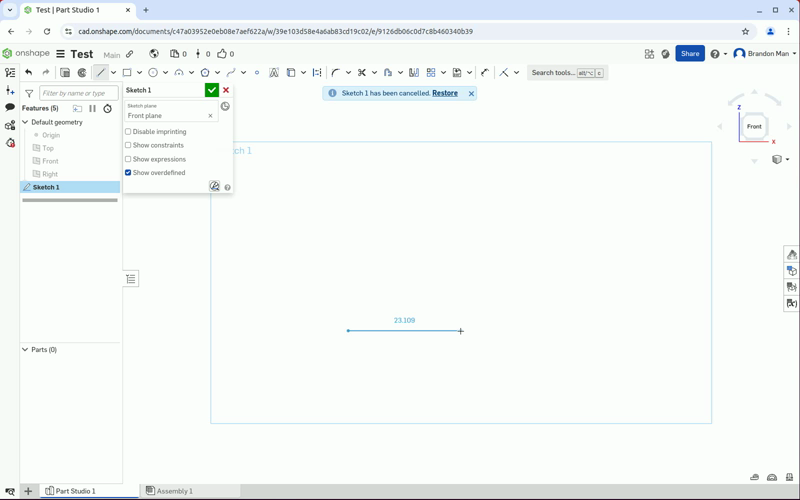
click(460, 330)
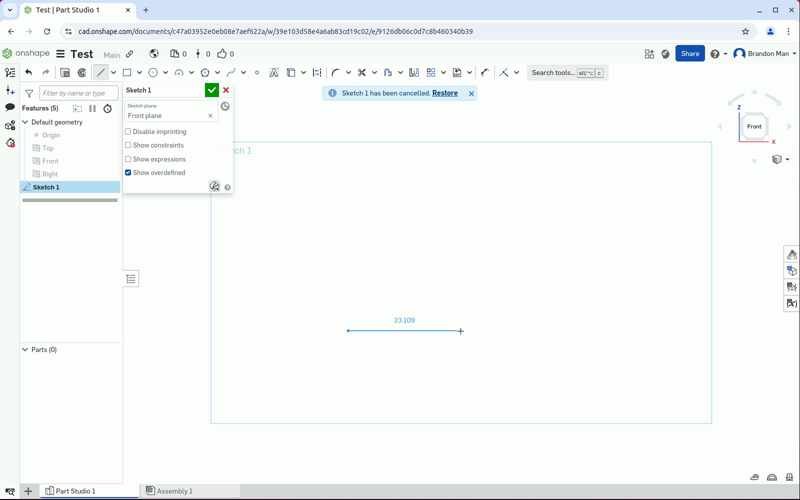
key_up(shift)
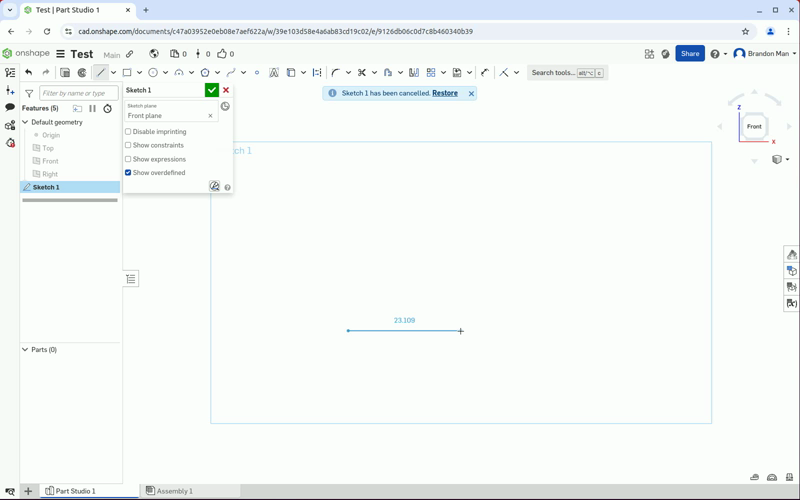
key_down(shift)
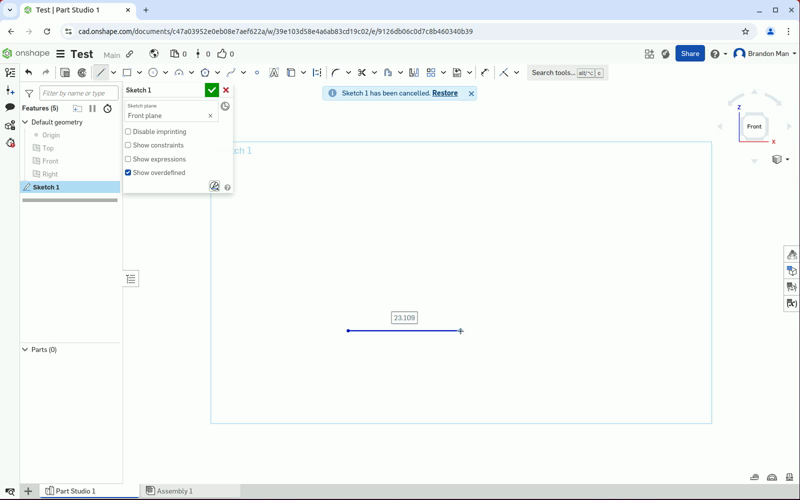
mouse_move(490, 330)
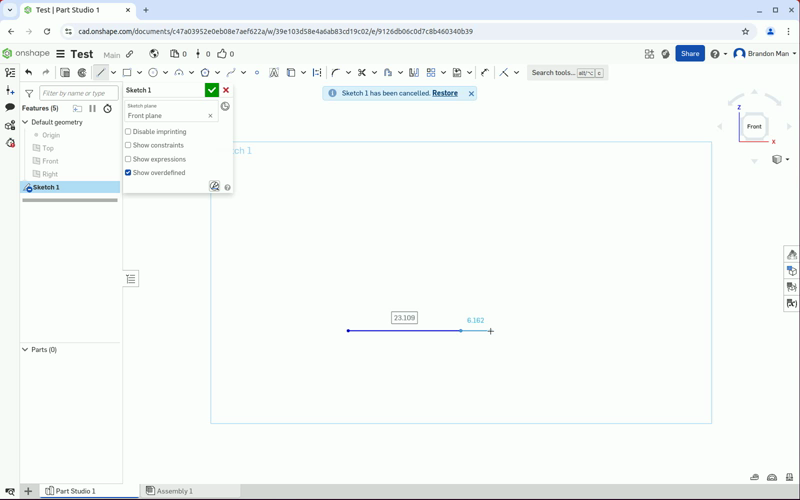
mouse_move(460, 282)
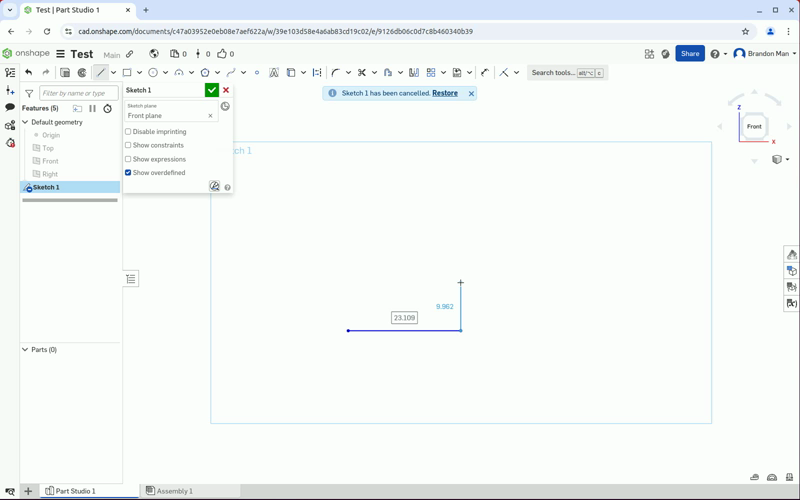
click(460, 282)
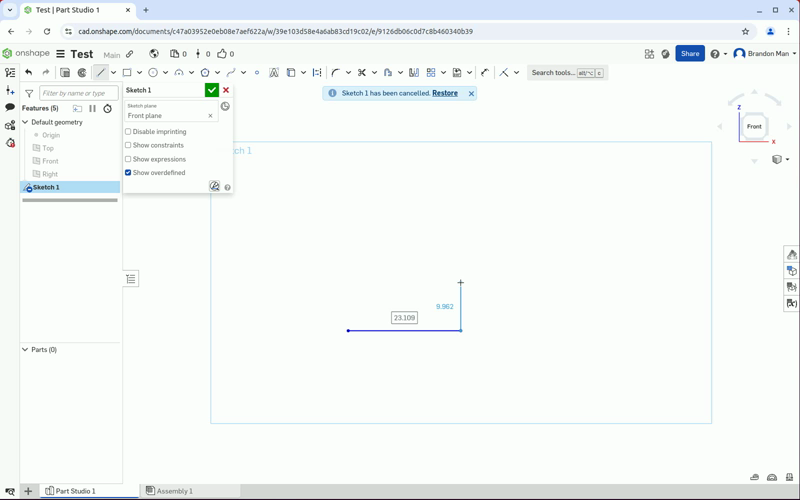
key_up(shift)
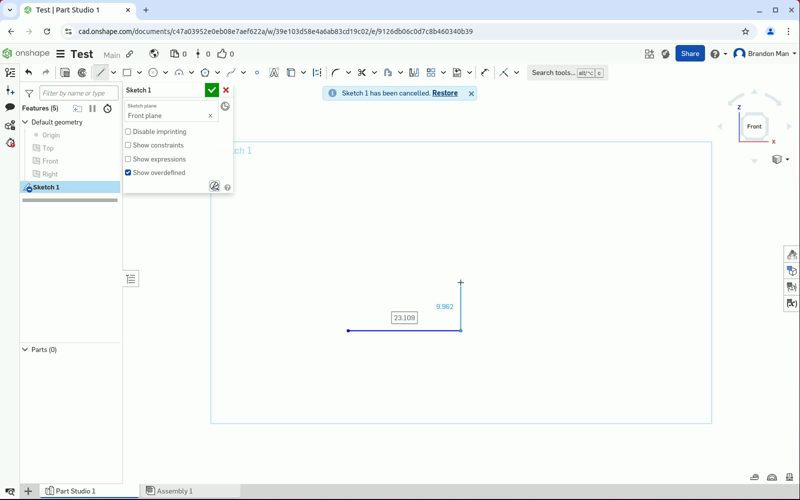
key_down(shift)
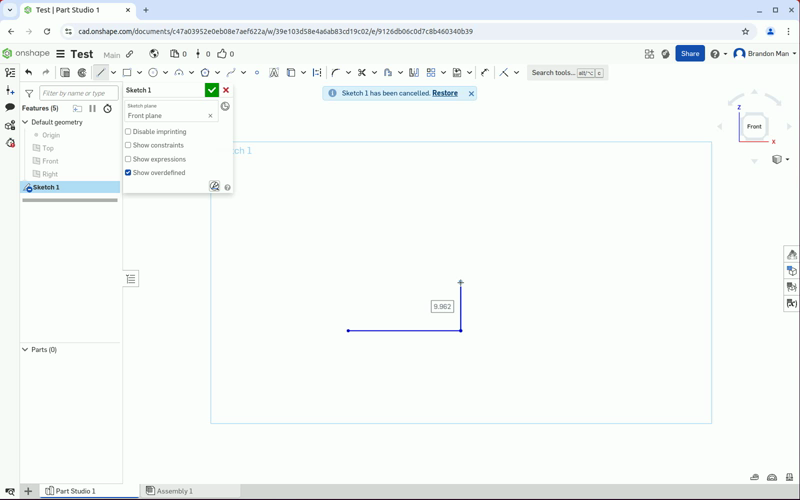
mouse_move(490, 282)
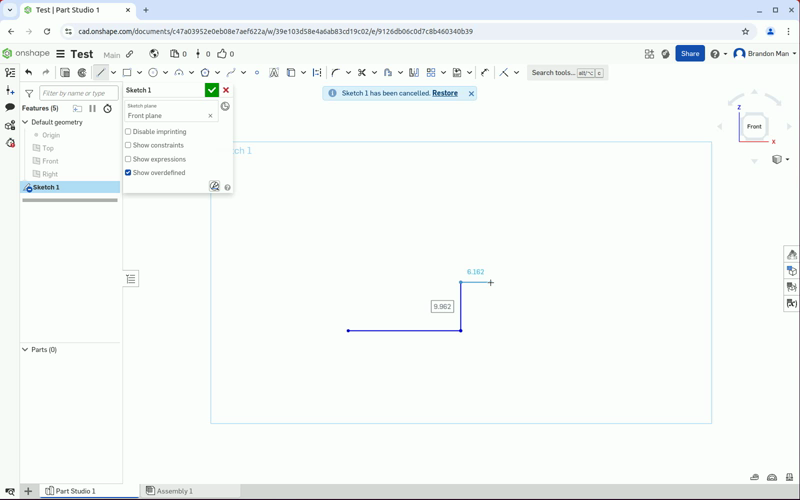
mouse_move(444, 282)
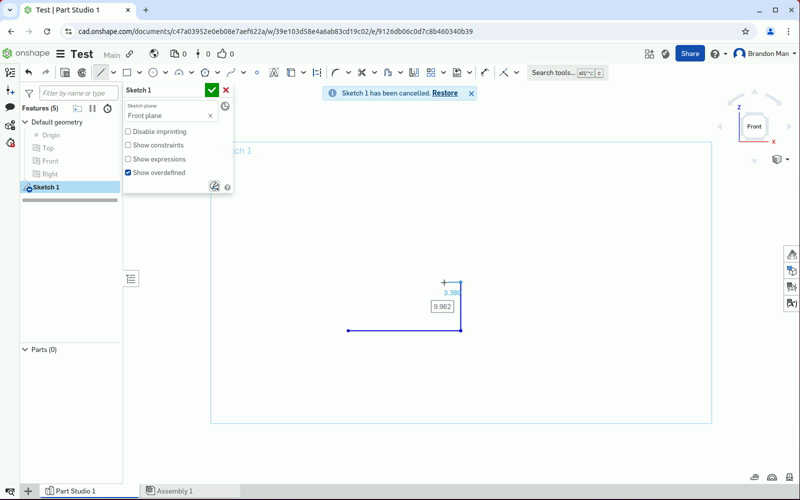
click(444, 282)
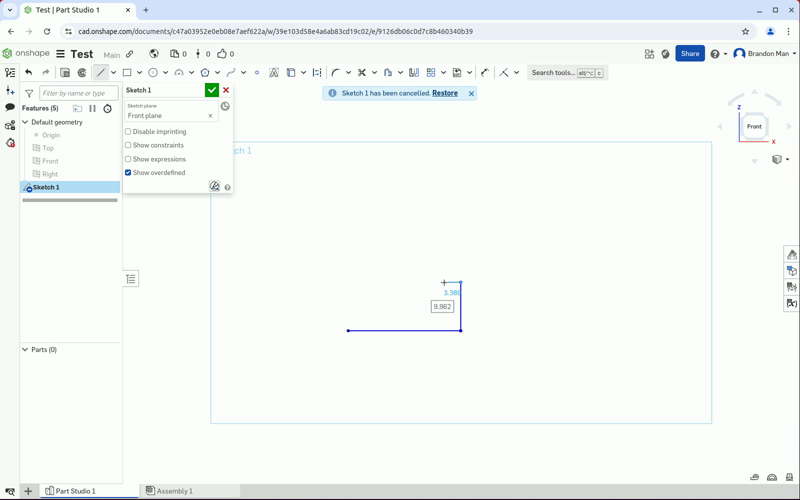
key_up(shift)
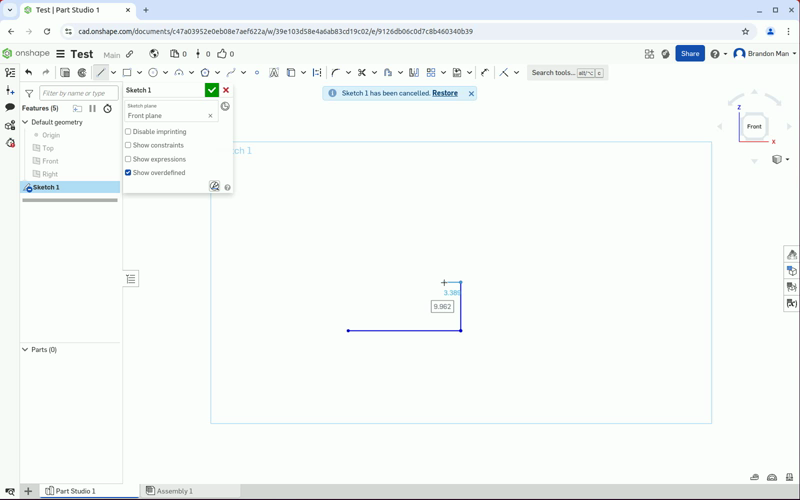
key_down(shift)
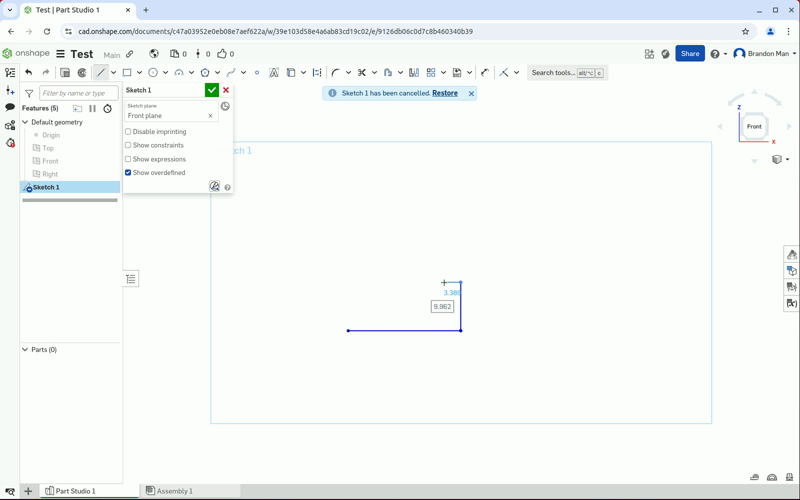
mouse_move(474, 282)
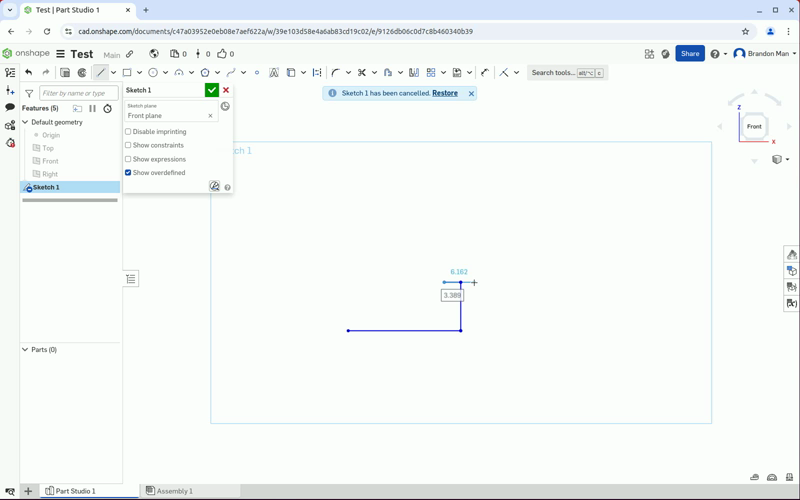
mouse_move(444, 314)
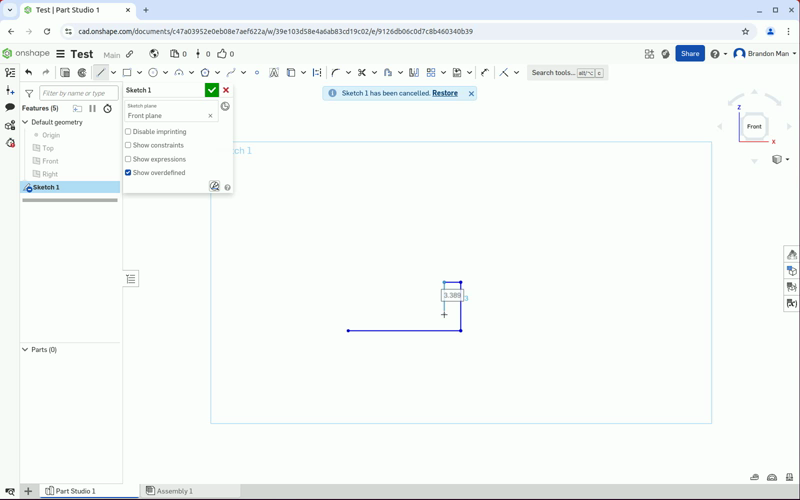
click(444, 314)
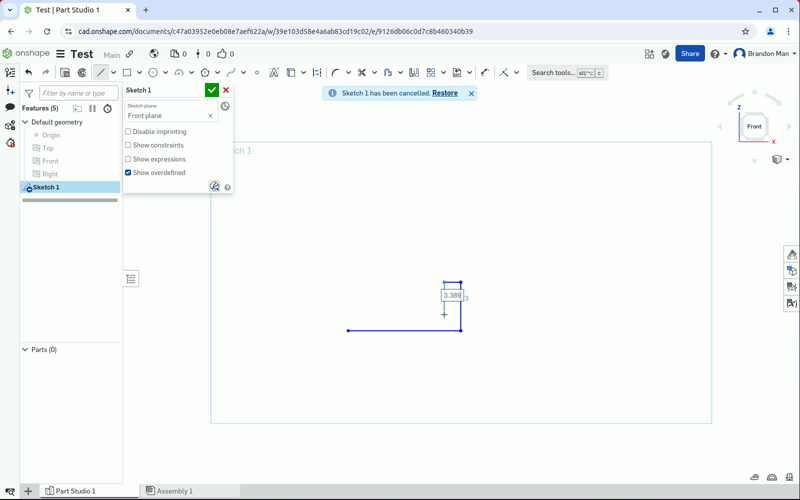
key_up(shift)
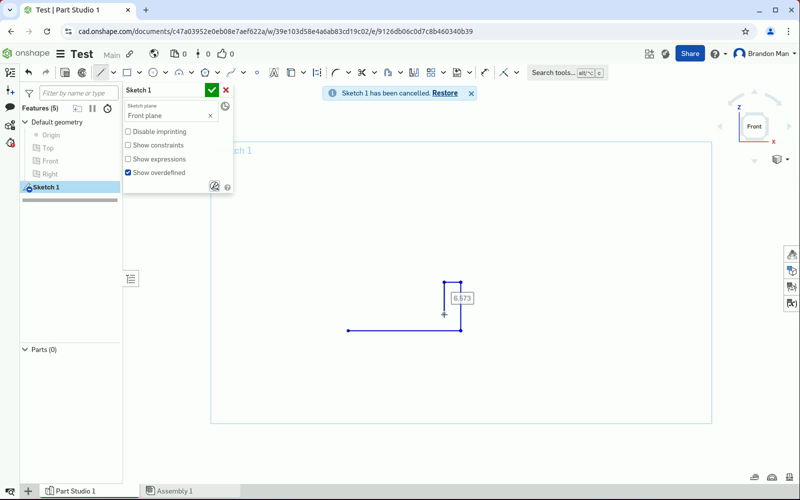
key_down(shift)
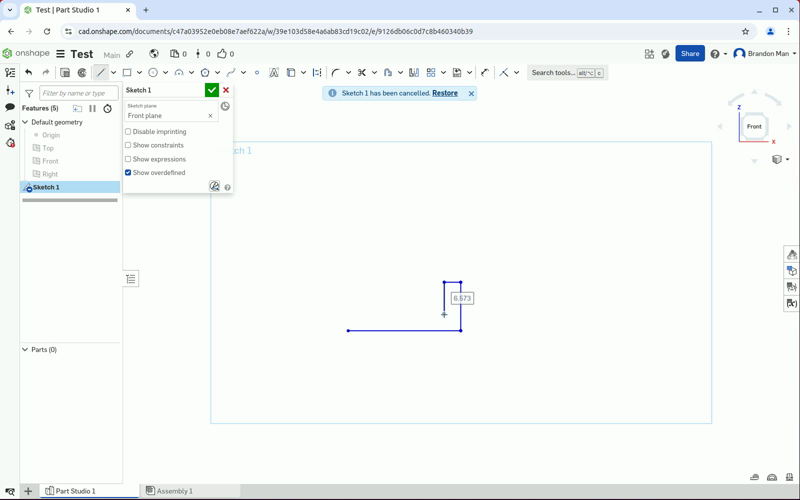
mouse_move(364, 314)
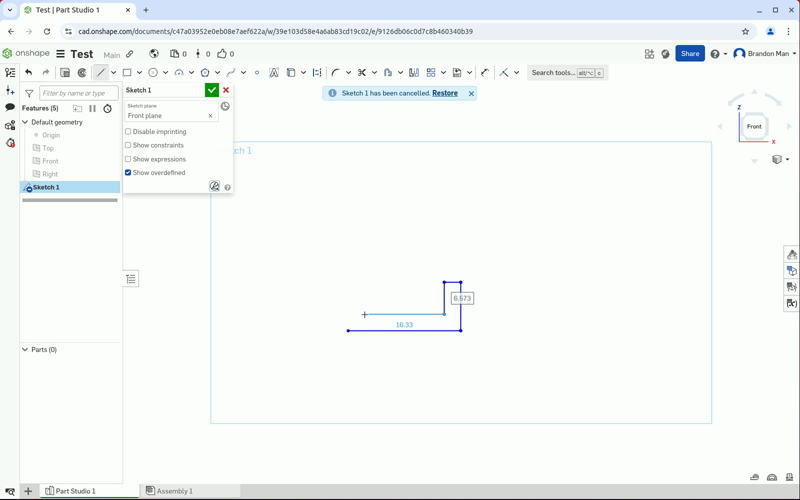
click(364, 314)
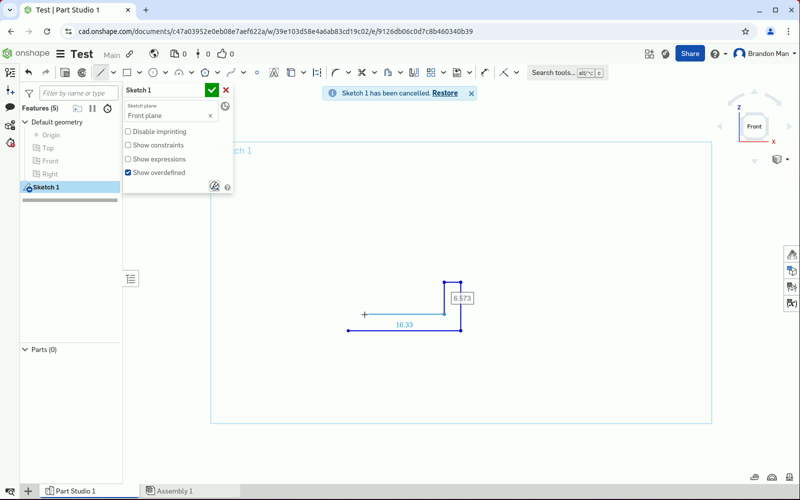
key_up(shift)
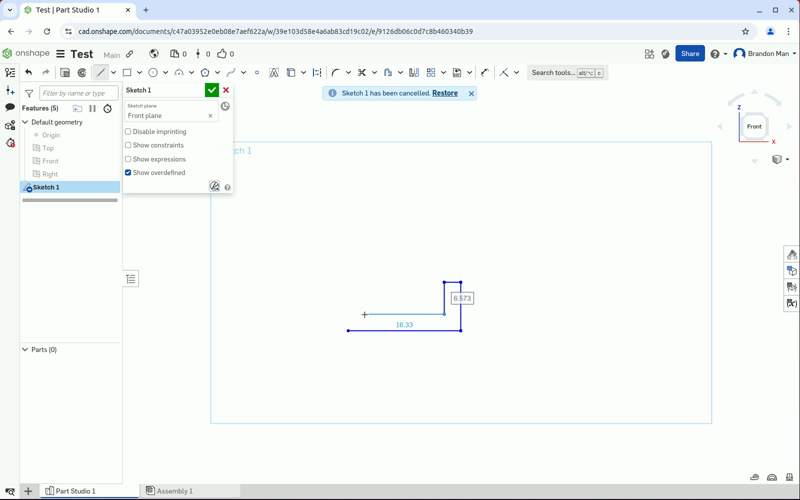
key_down(shift)
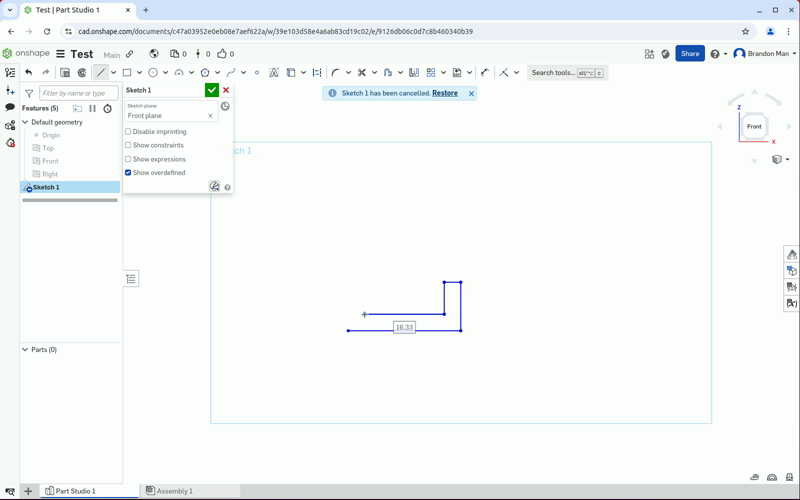
mouse_move(394, 314)
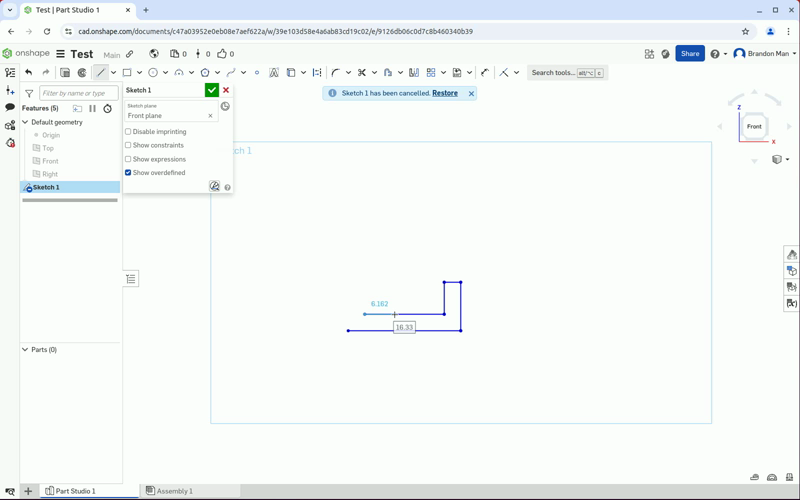
mouse_move(364, 282)
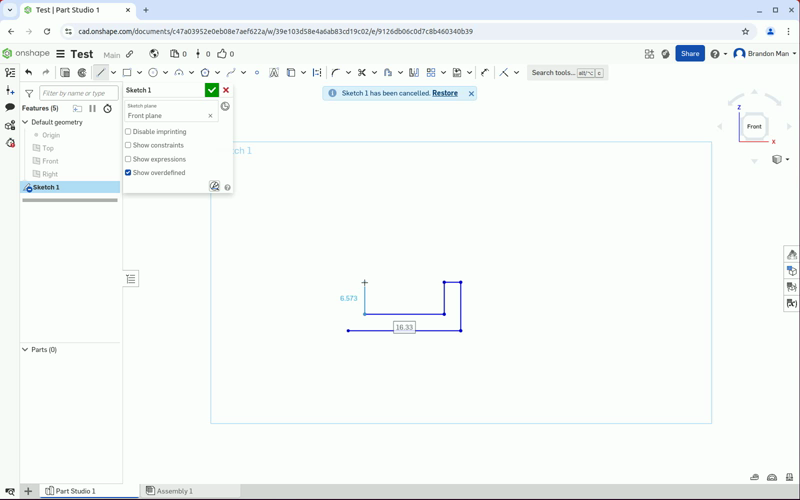
click(364, 282)
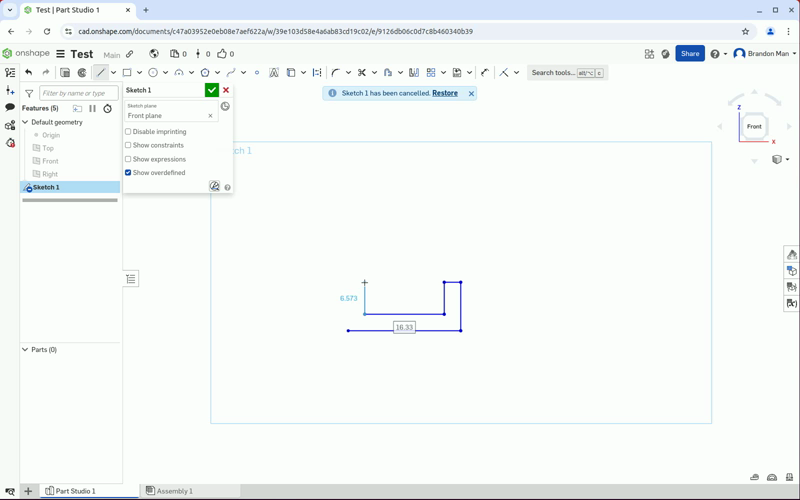
key_up(shift)
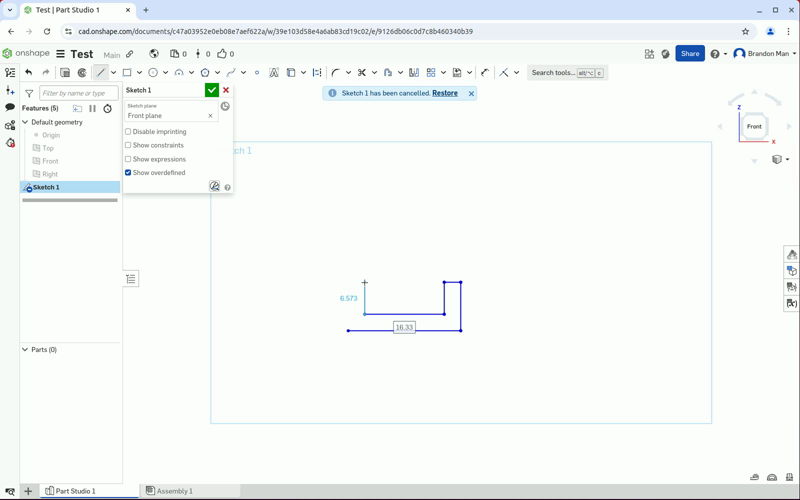
key_down(shift)
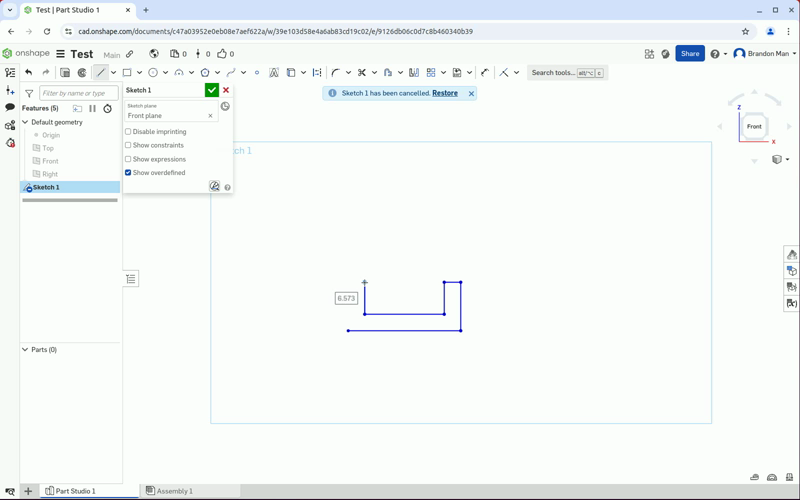
mouse_move(394, 282)
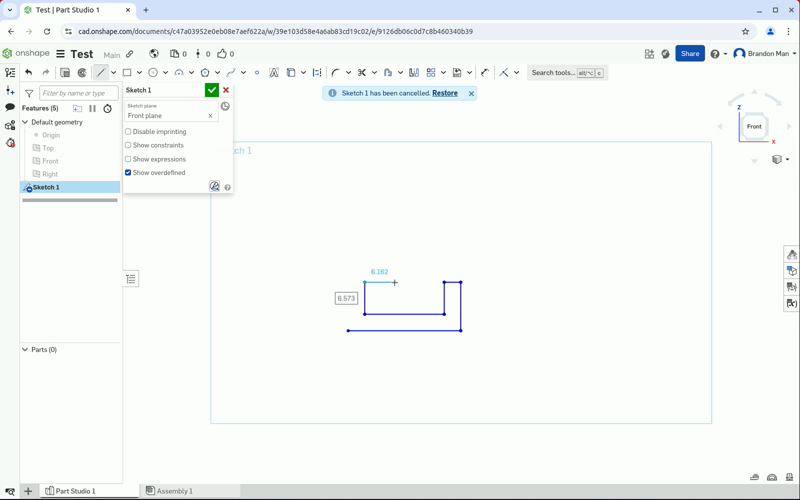
mouse_move(348, 282)
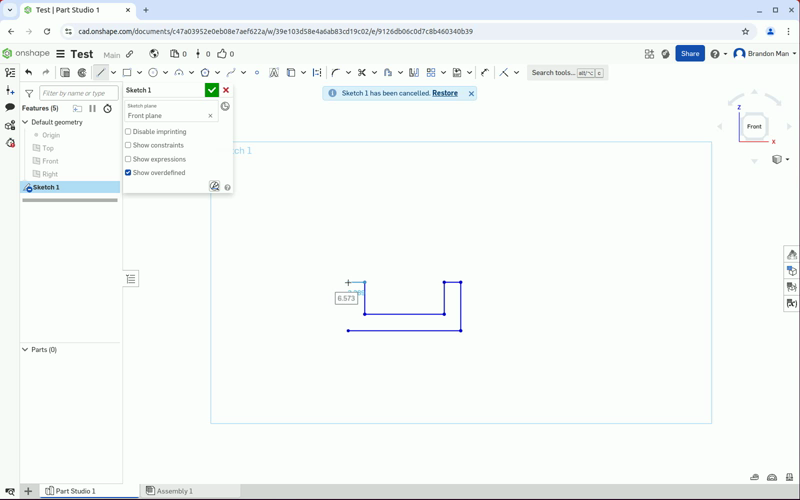
click(348, 282)
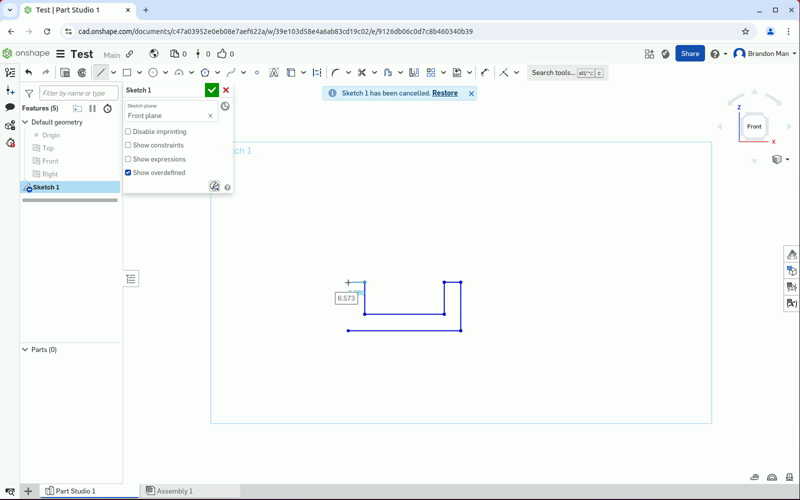
key_up(shift)
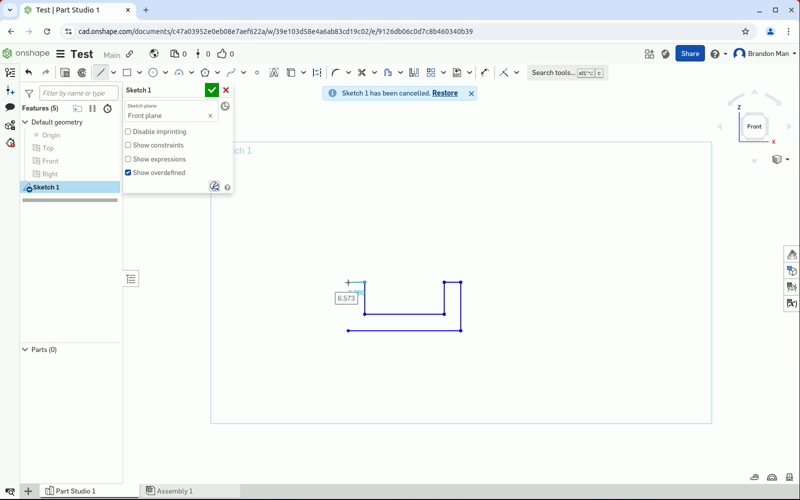
mouse_move(378, 282)
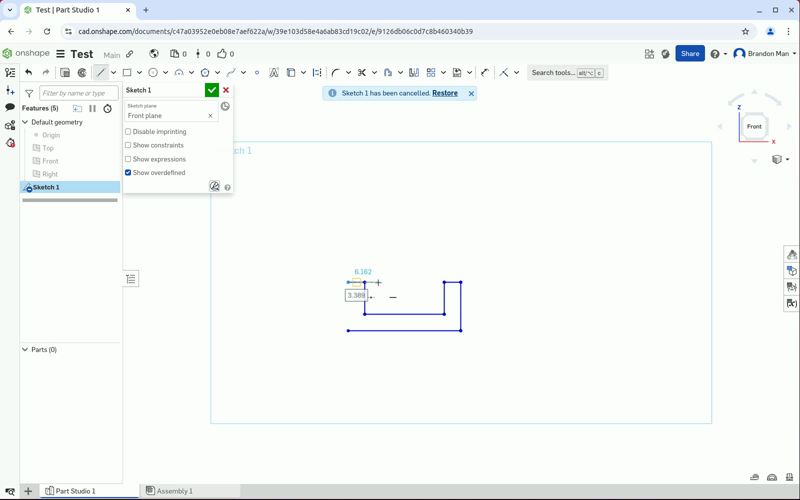
key_down(shift)
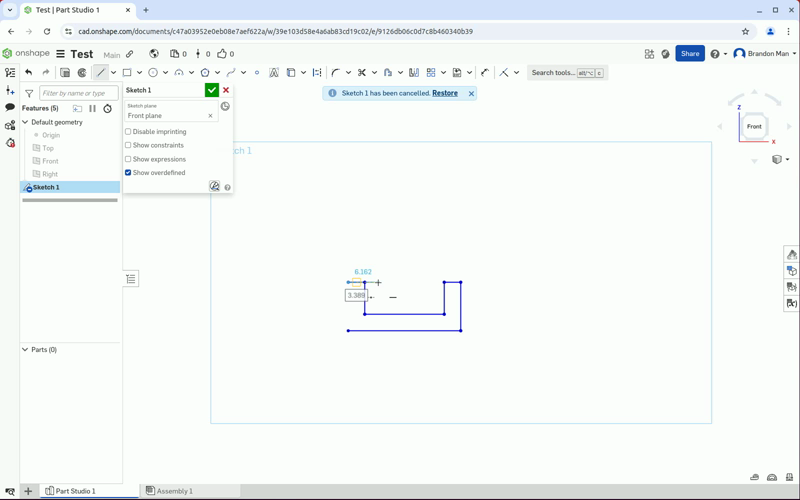
mouse_move(348, 330)
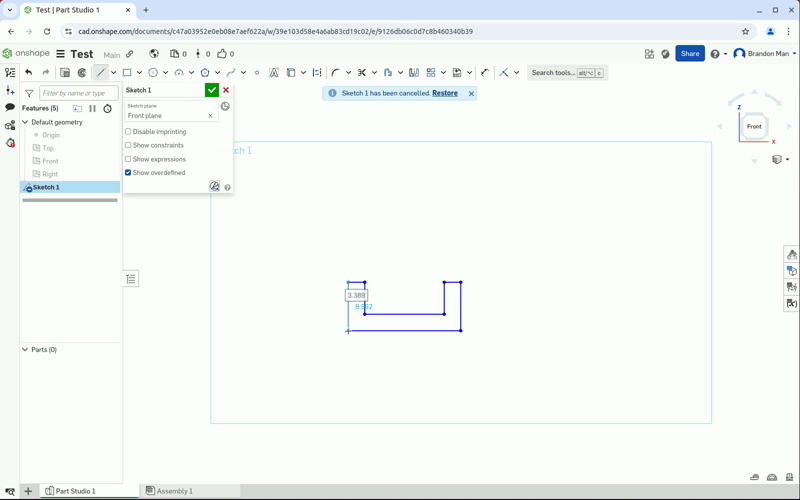
key_up(shift)
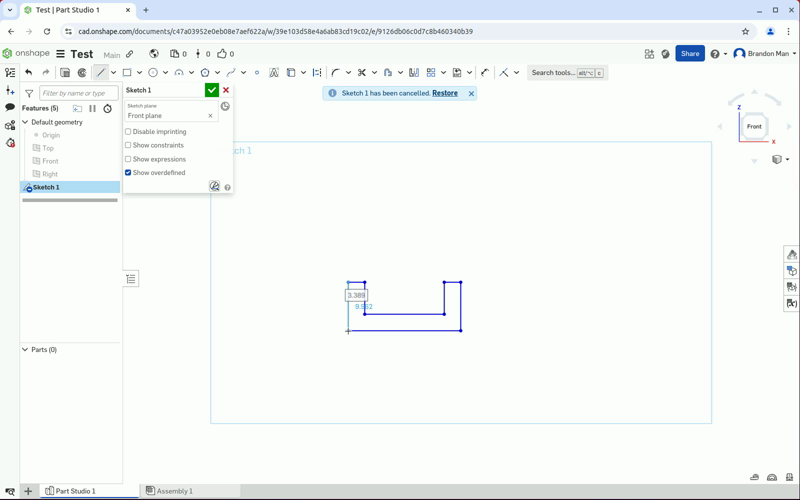
click(348, 330)
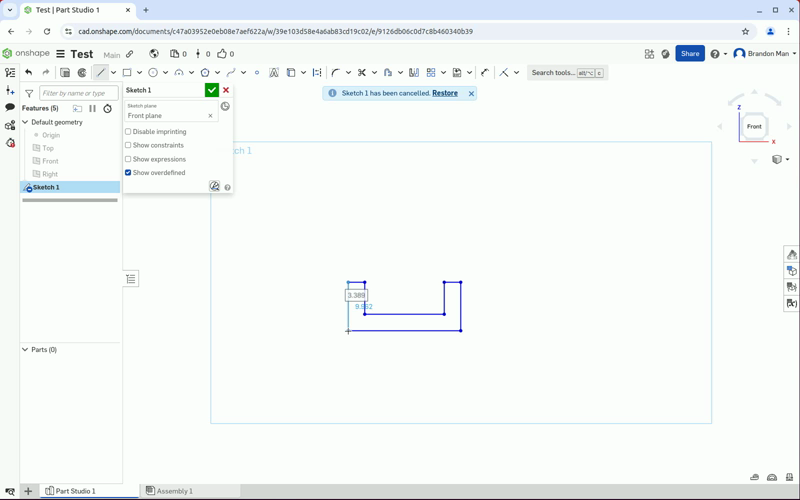
key(esc)
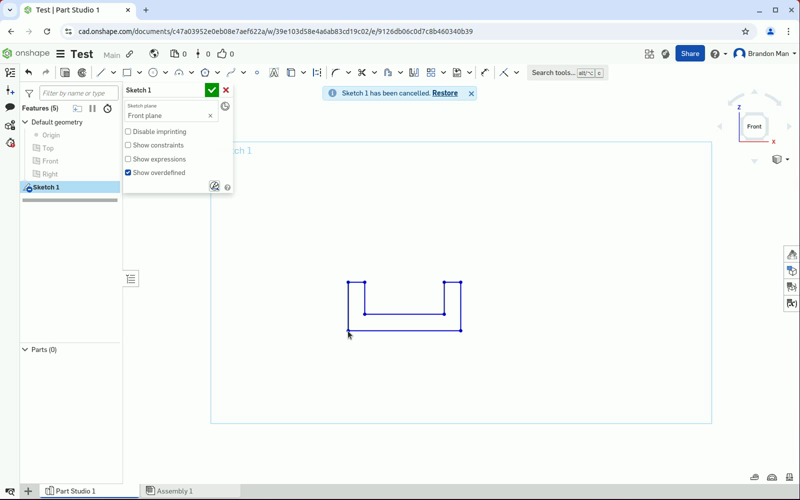
mouse_move(414, 323)
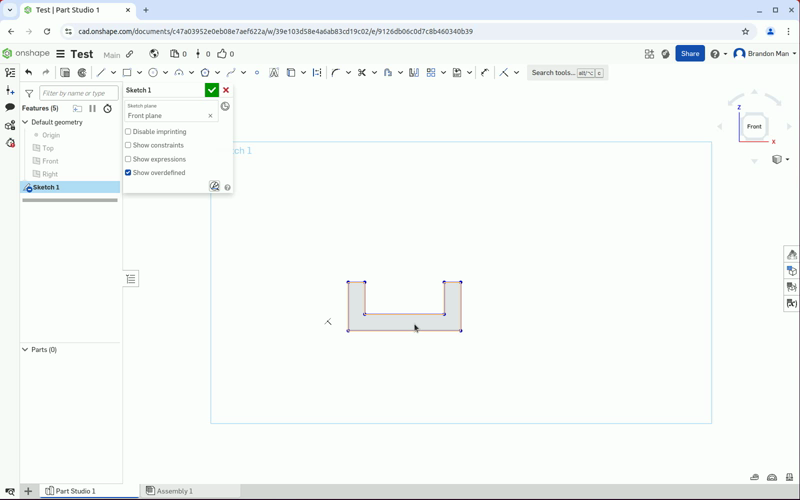
click(414, 323)
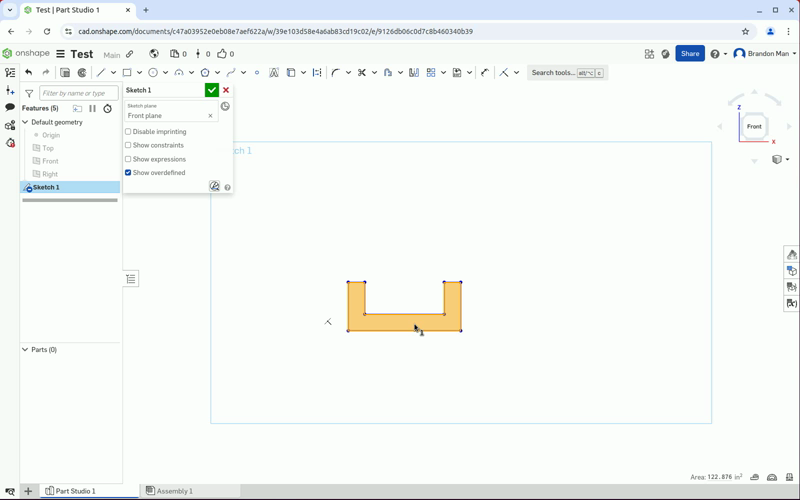
mouse_move(73, 352)
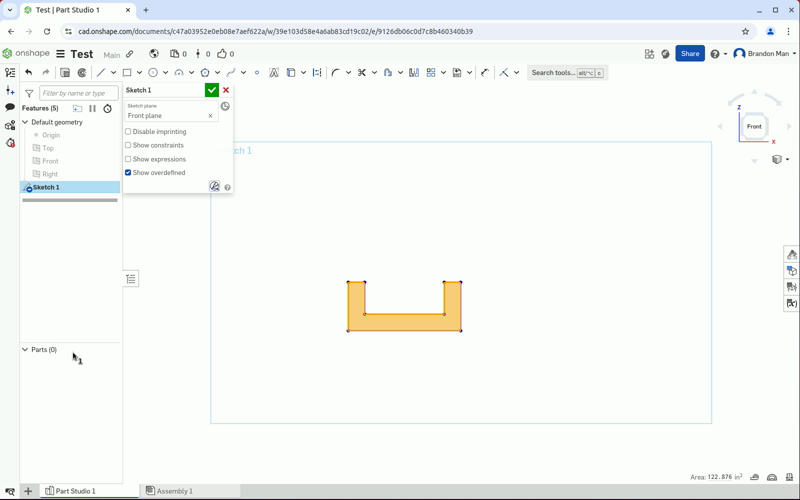
key(shift+y)
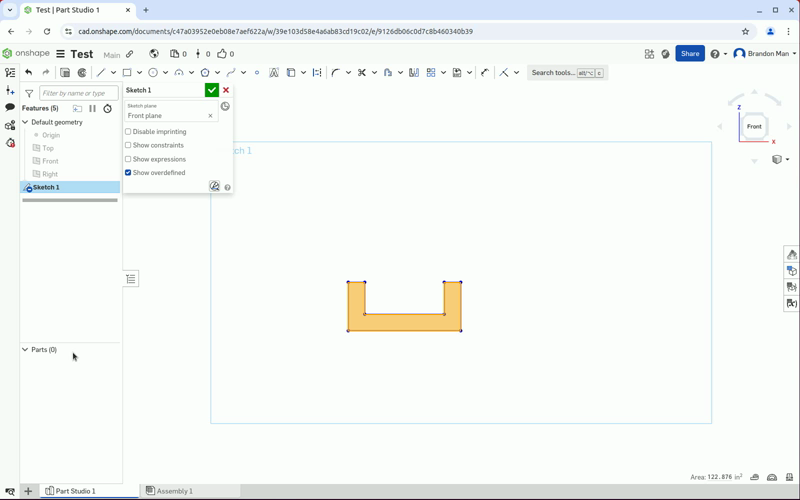
key(shift+e)
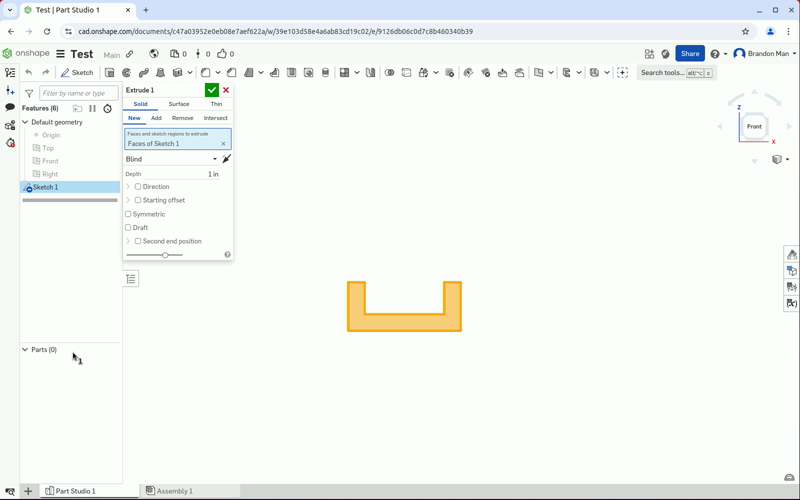
mouse_move(143, 106)
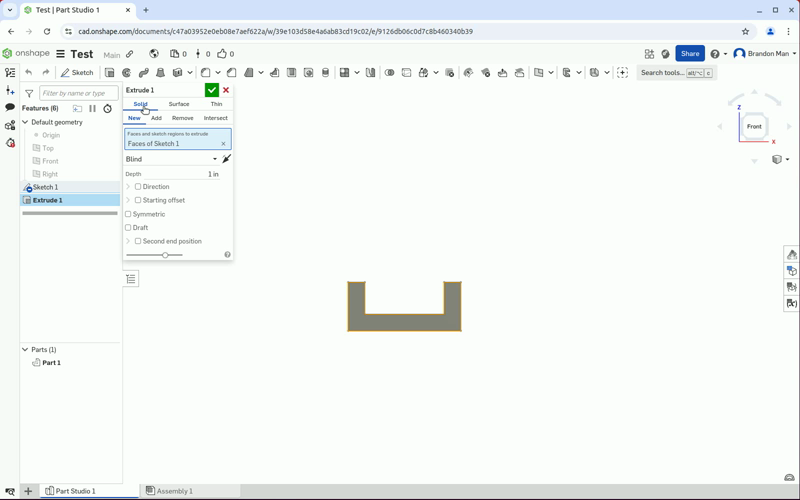
click(143, 106)
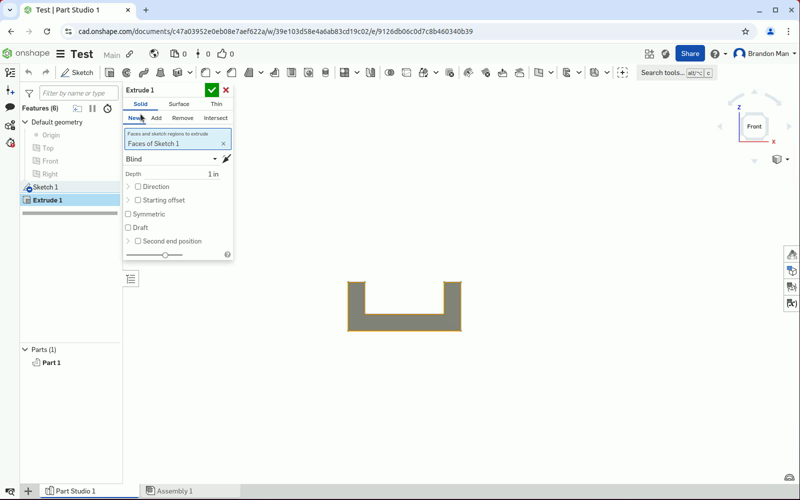
mouse_move(137, 120)
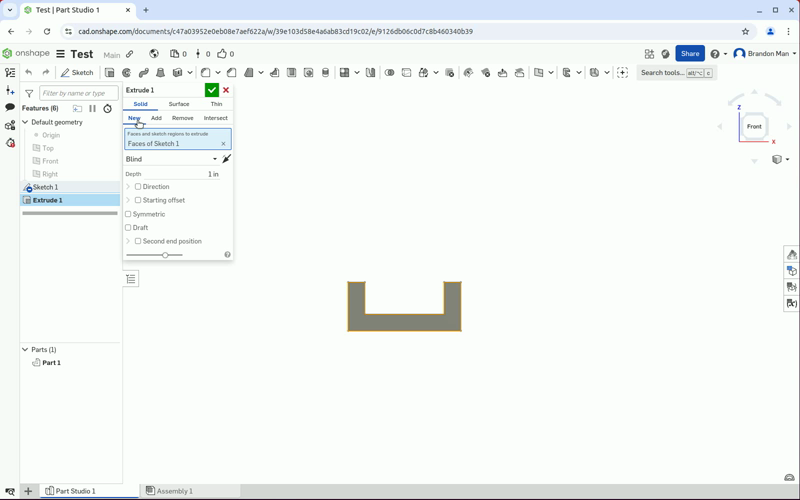
click(137, 120)
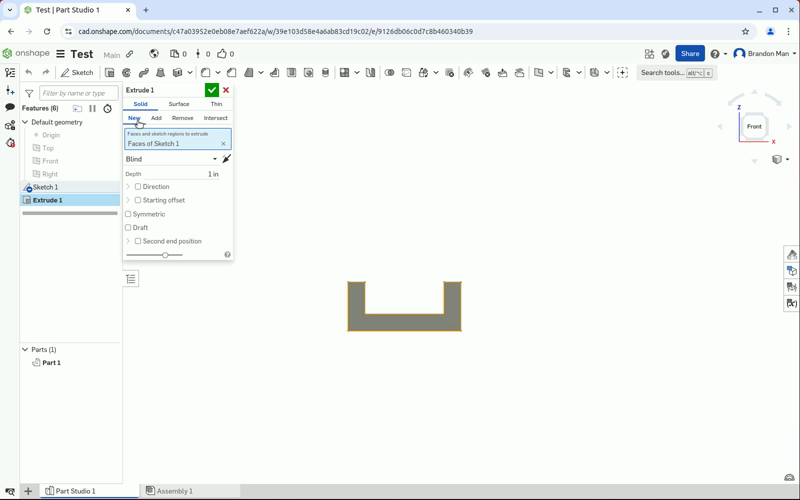
key(tab, 4)
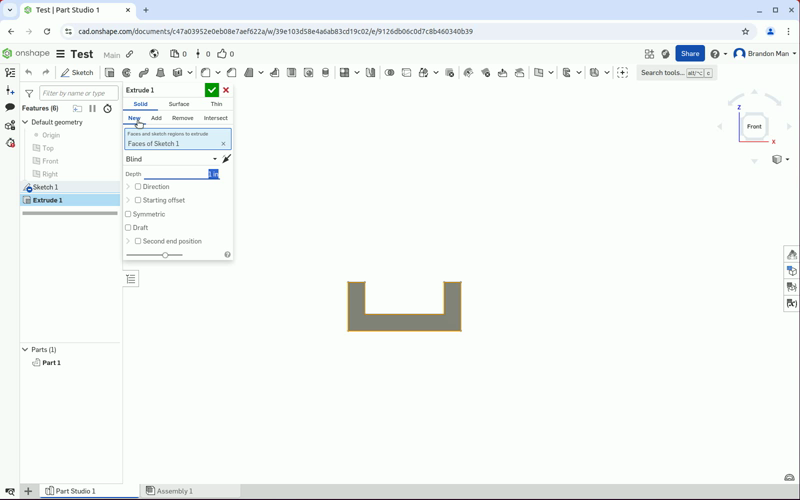
text(13.239)
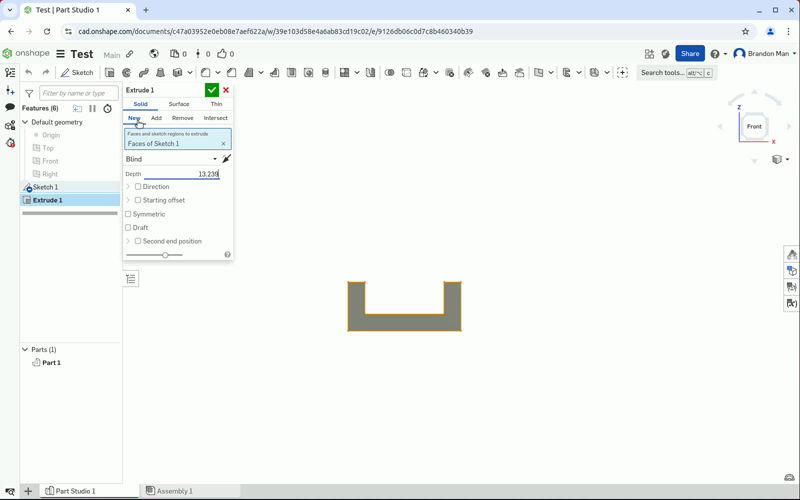
key(enter)
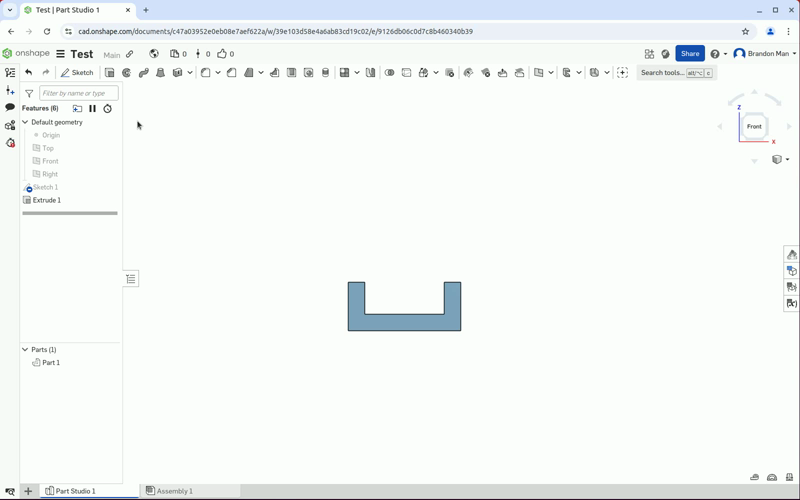
key(shift+h)
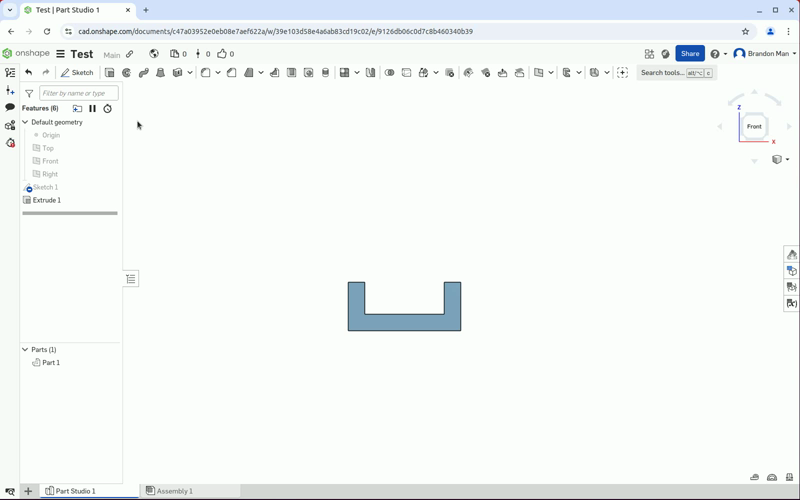
key(shift+h)
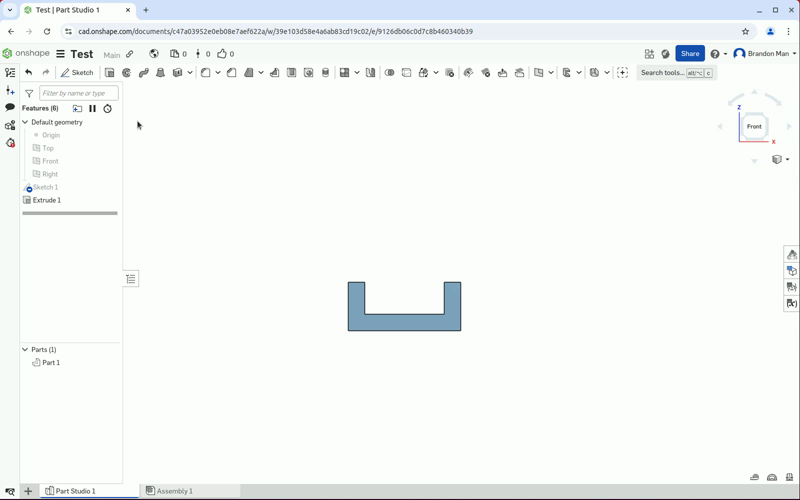
mouse_move(73, 189)
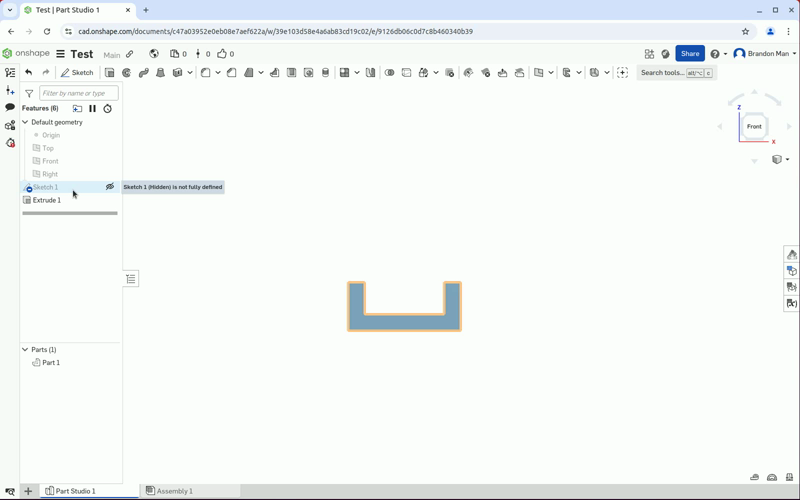
click(73, 189)
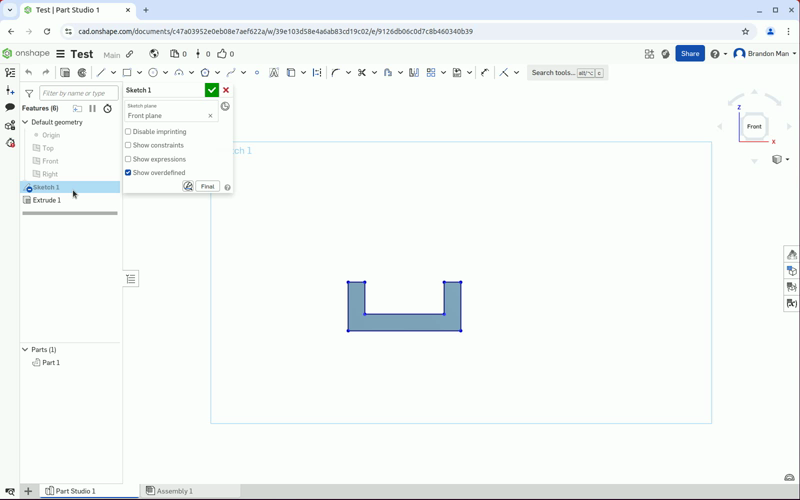
mouse_move(229, 92)
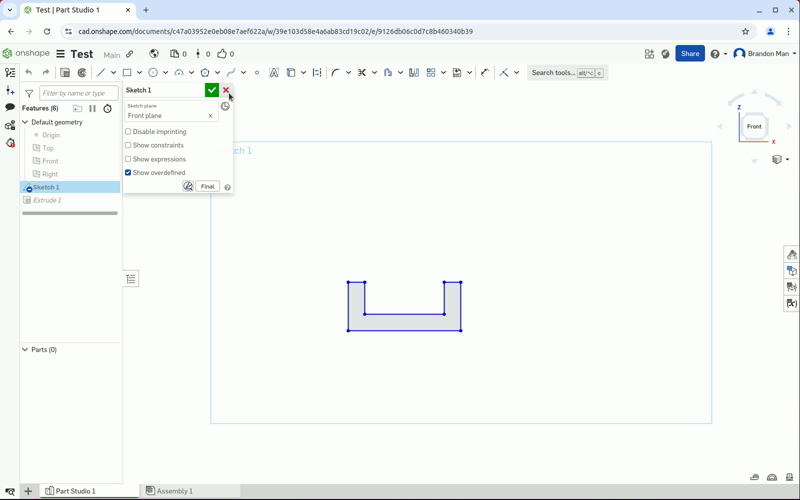
click(229, 92)
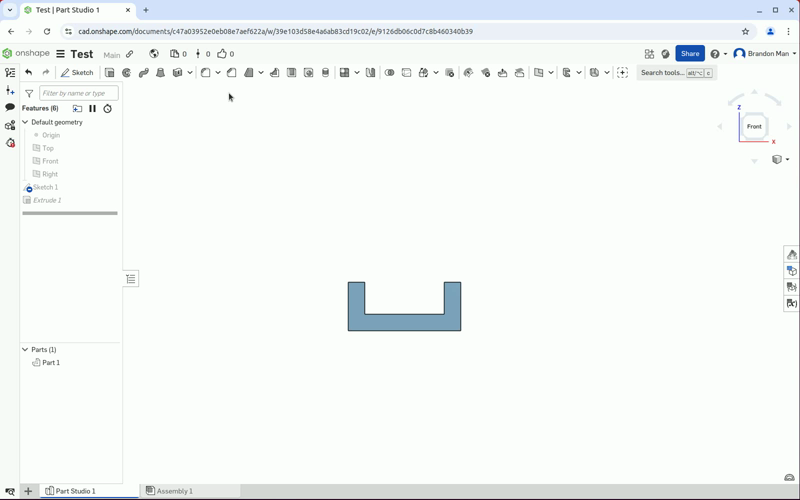
mouse_move(73, 352)
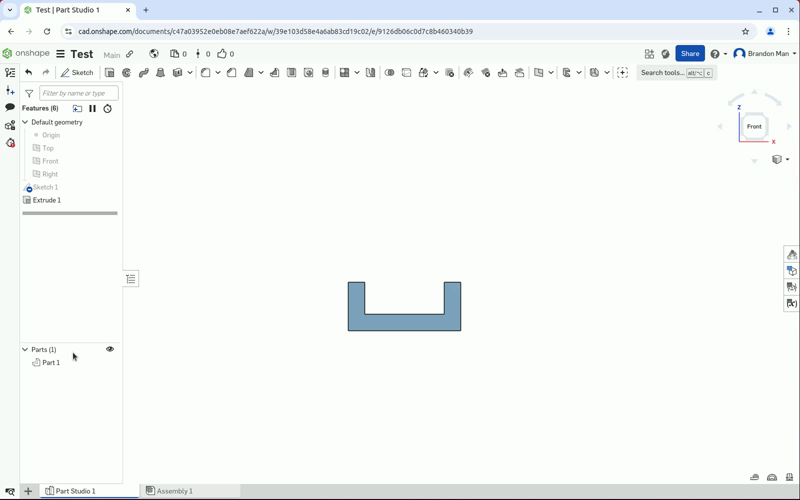
key(y)
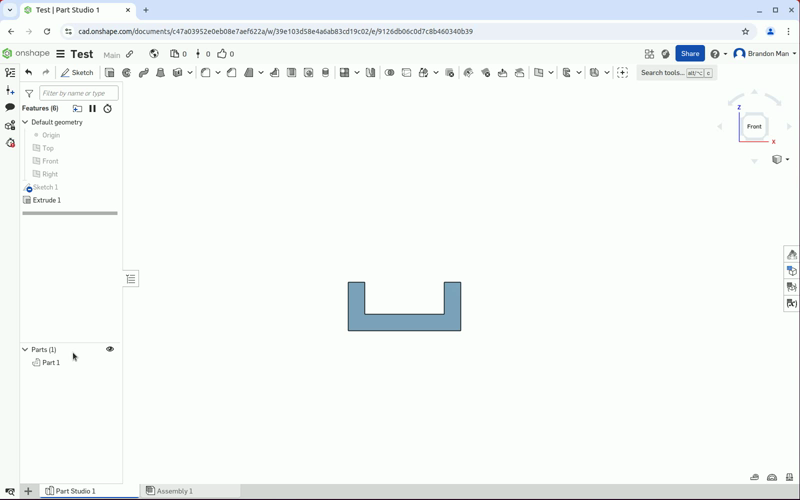
key(shift+p)
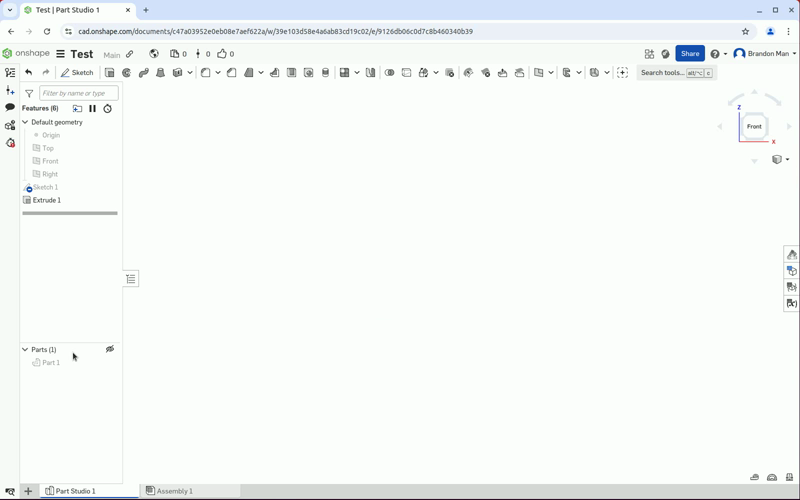
key(space)
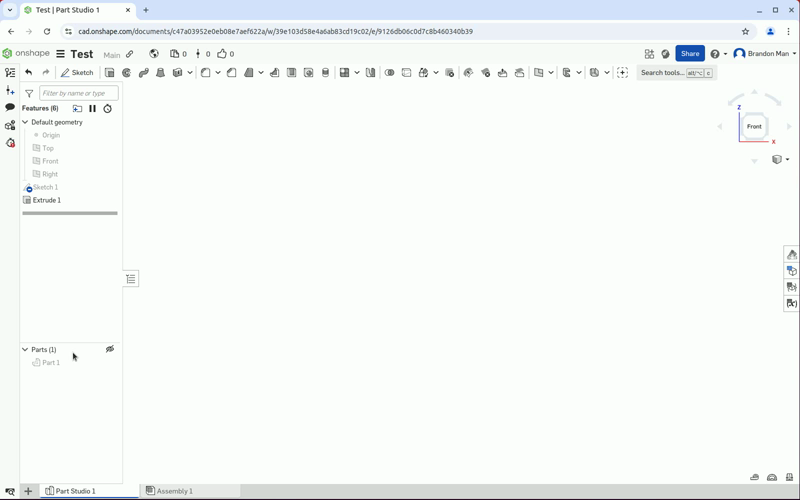
key_down(shift)
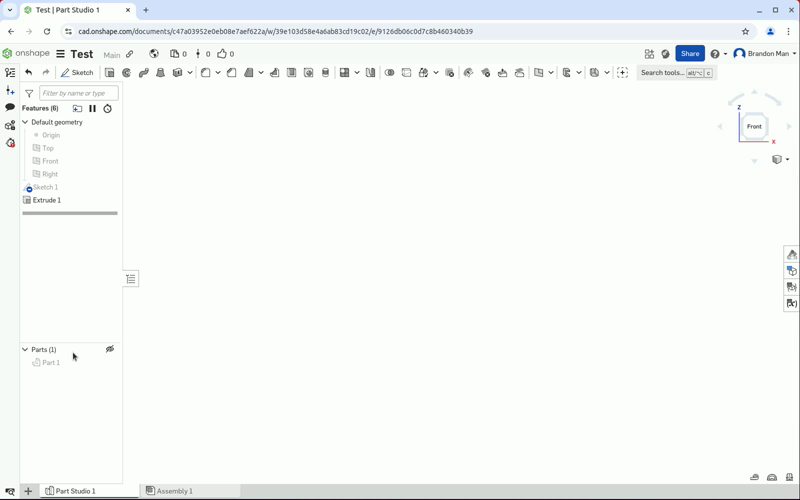
key(left)
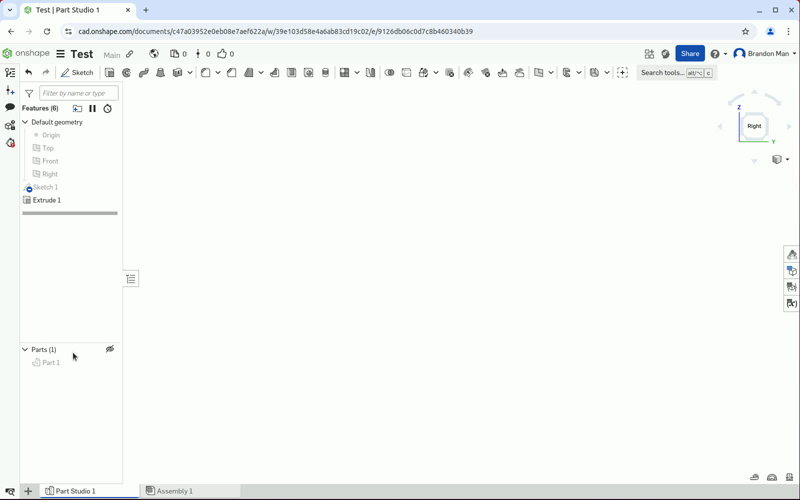
key_up(shift)
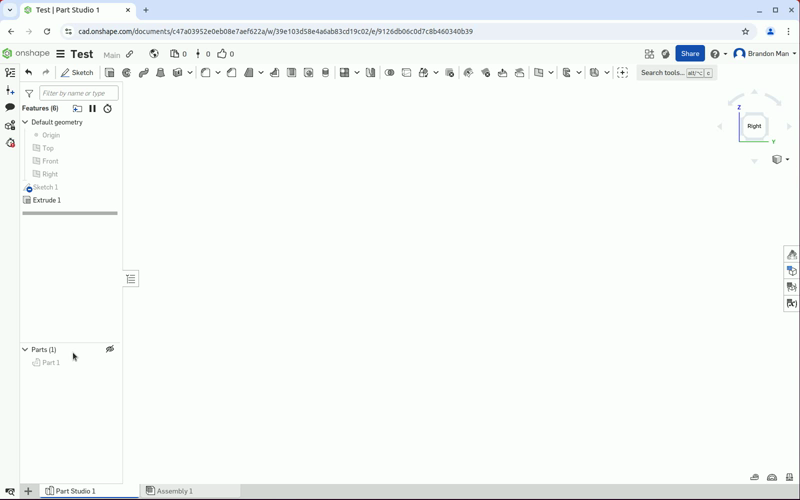
mouse_move(73, 352)
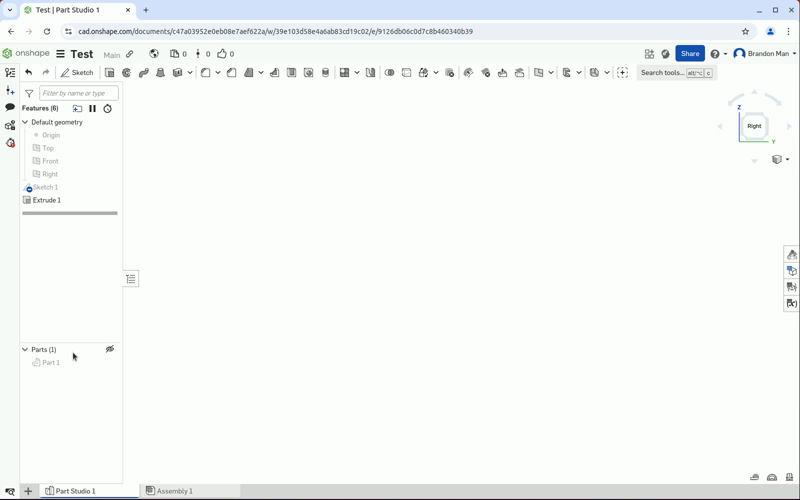
key(shift+y)
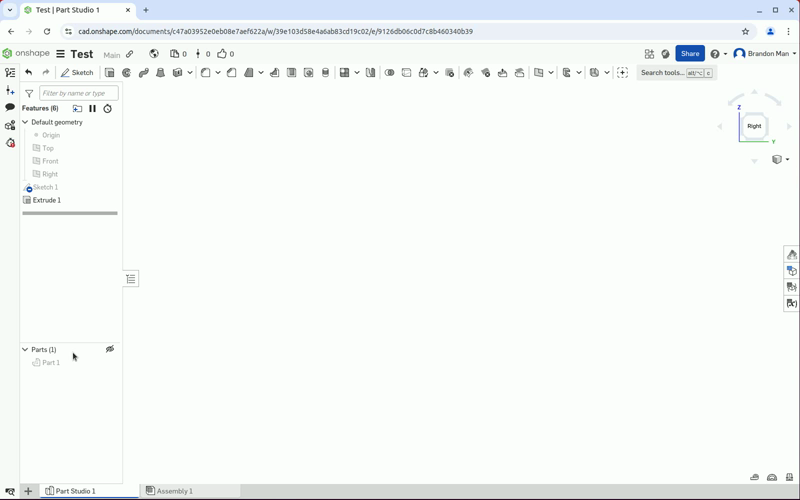
key(shift+s)
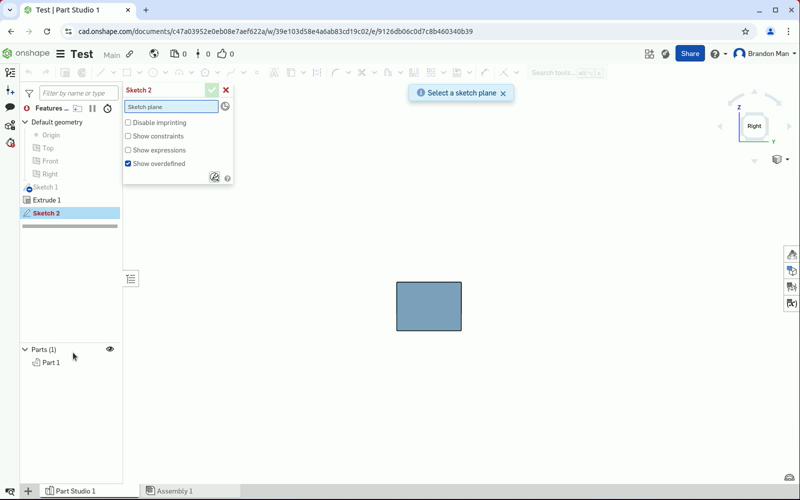
mouse_move(73, 176)
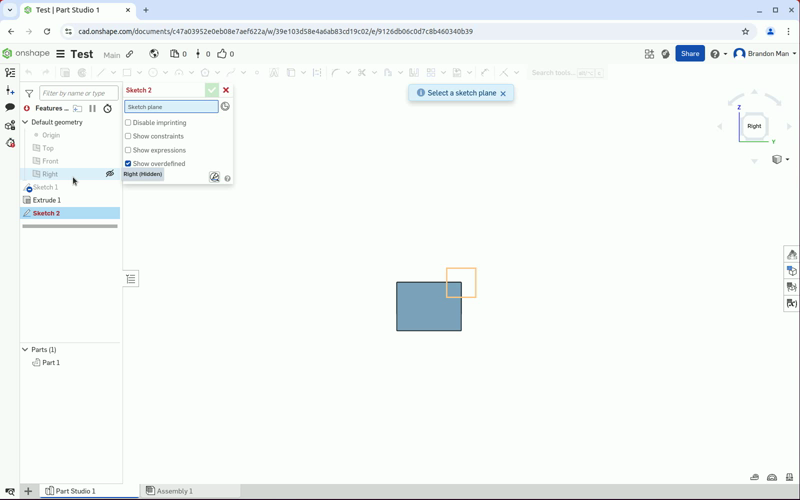
click(73, 176)
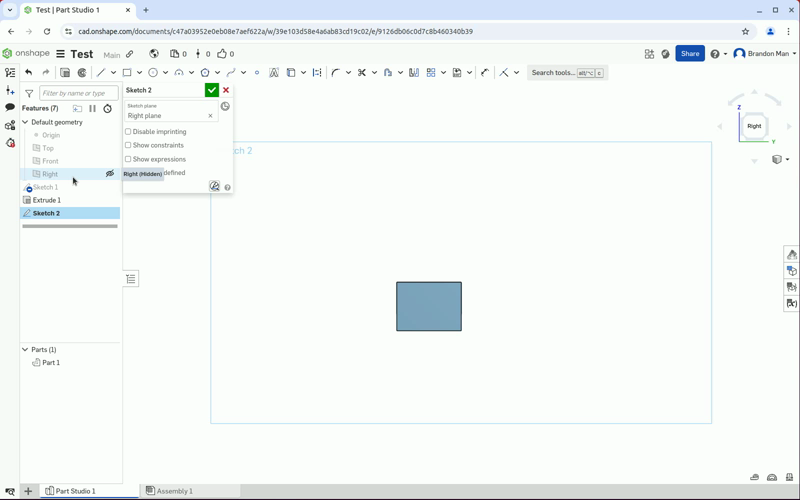
mouse_move(73, 352)
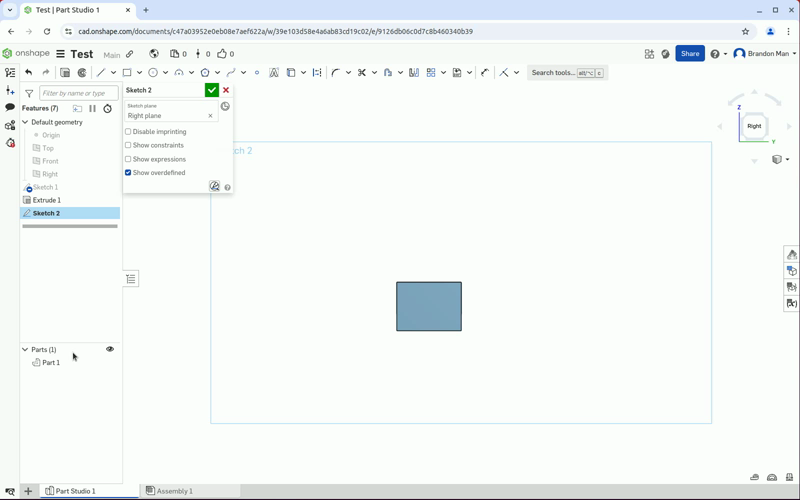
key(y)
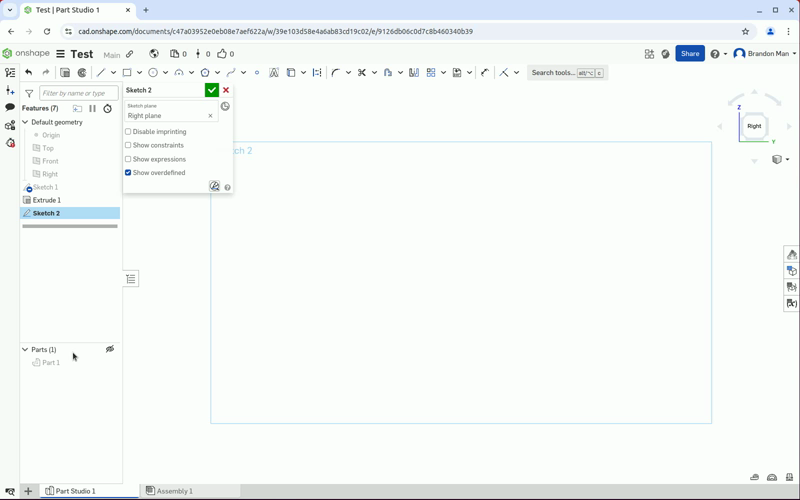
key(l)
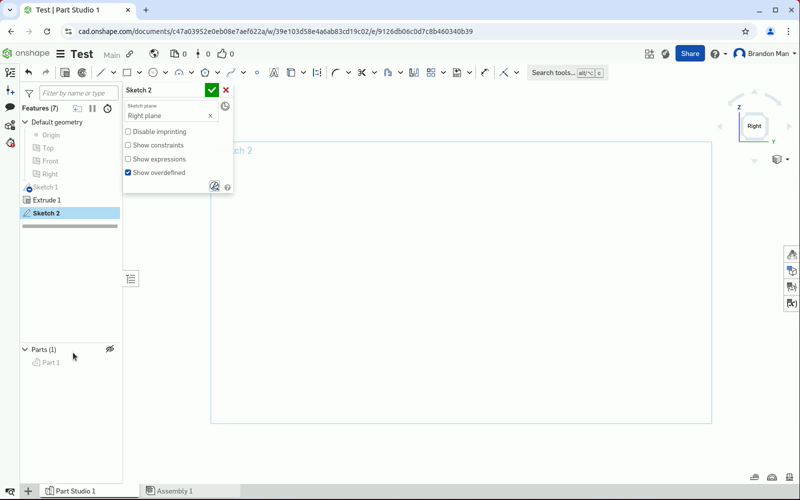
key_down(shift)
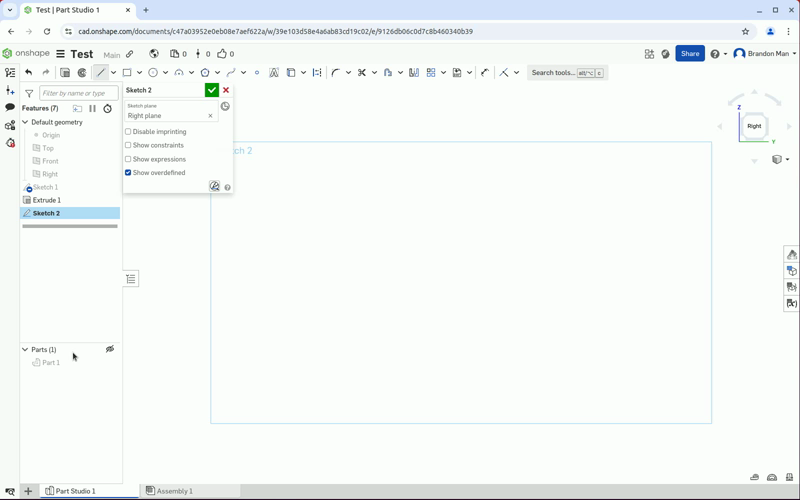
mouse_move(396, 330)
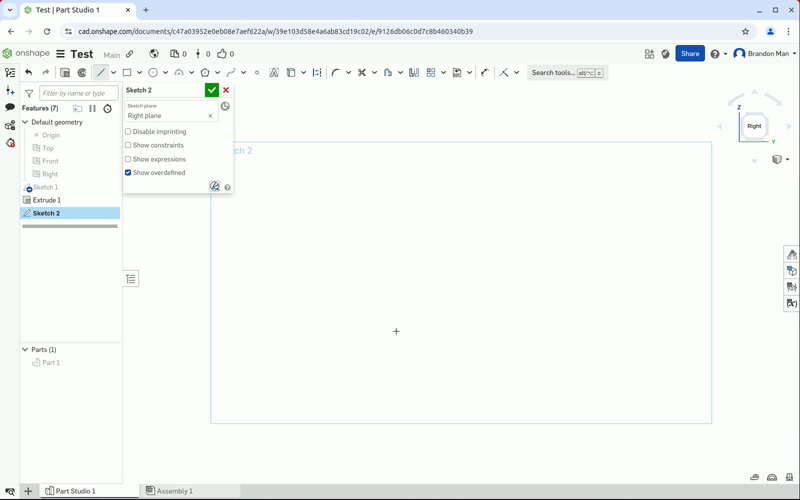
click(396, 330)
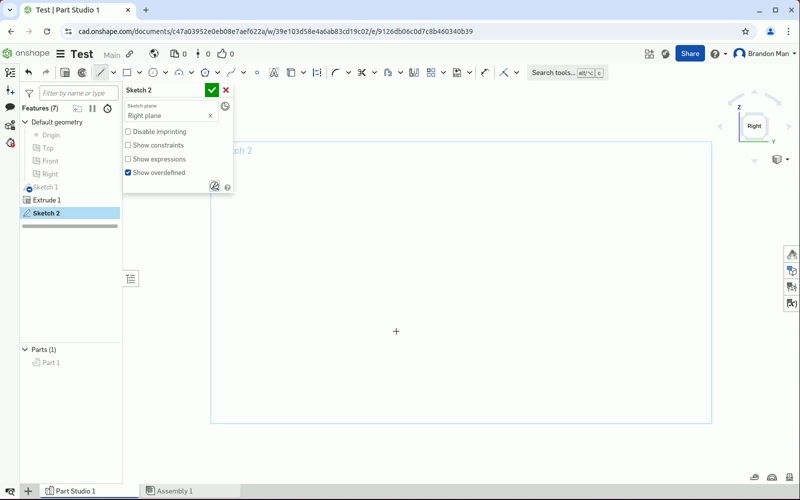
key_up(shift)
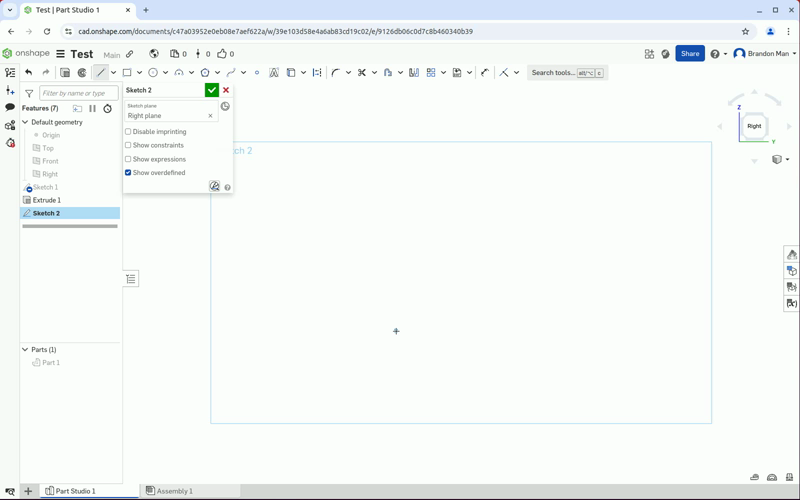
key_down(shift)
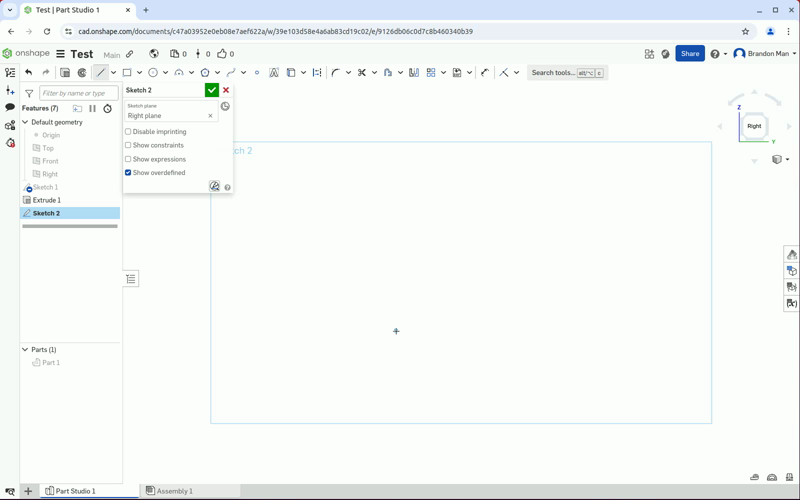
mouse_move(426, 330)
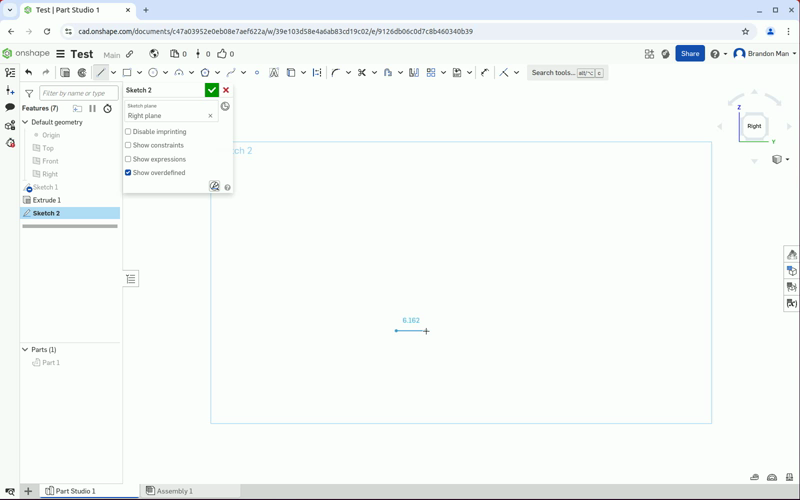
mouse_move(428, 330)
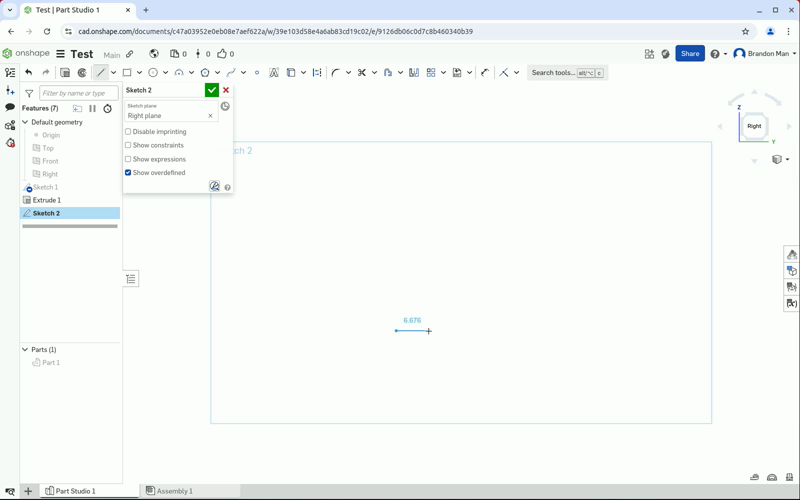
click(428, 330)
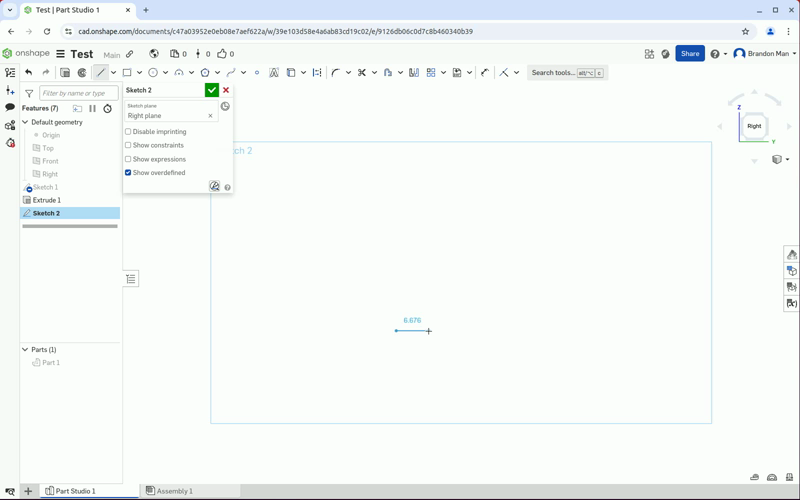
key_up(shift)
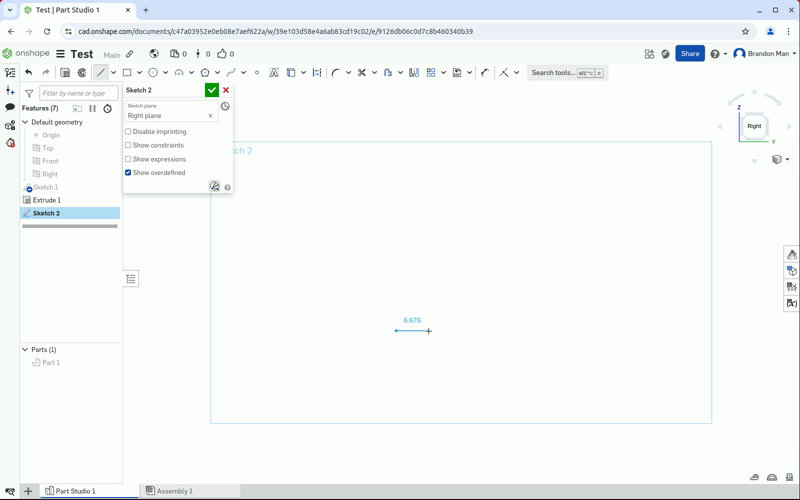
key_down(shift)
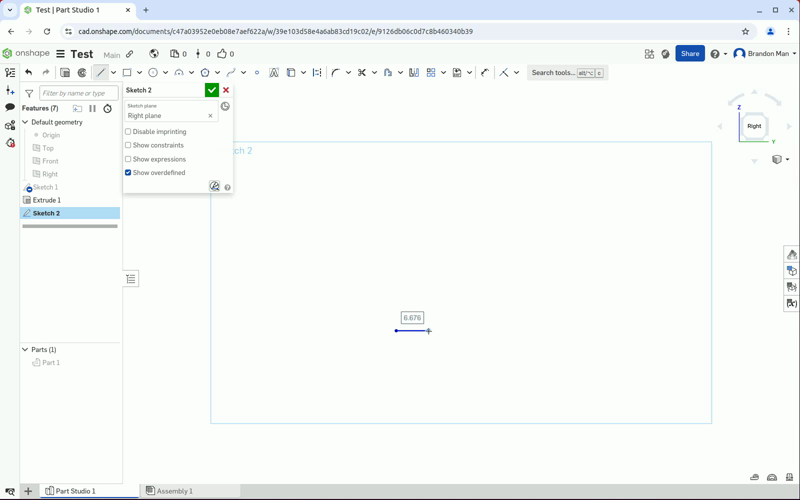
mouse_move(458, 330)
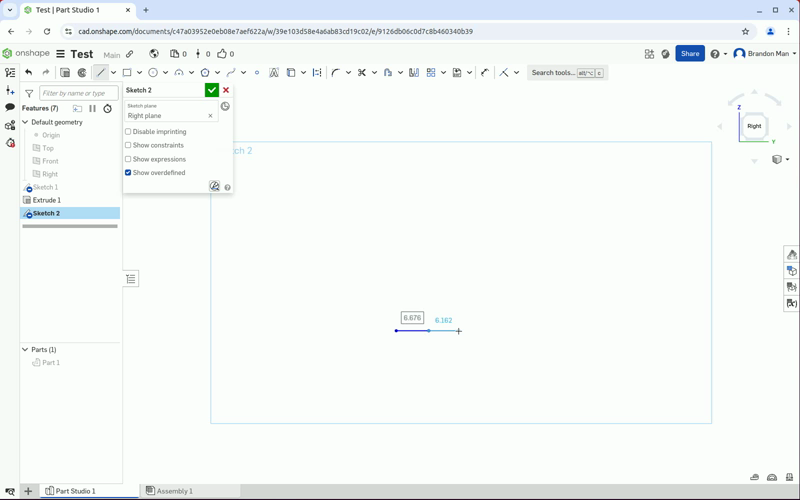
mouse_move(428, 282)
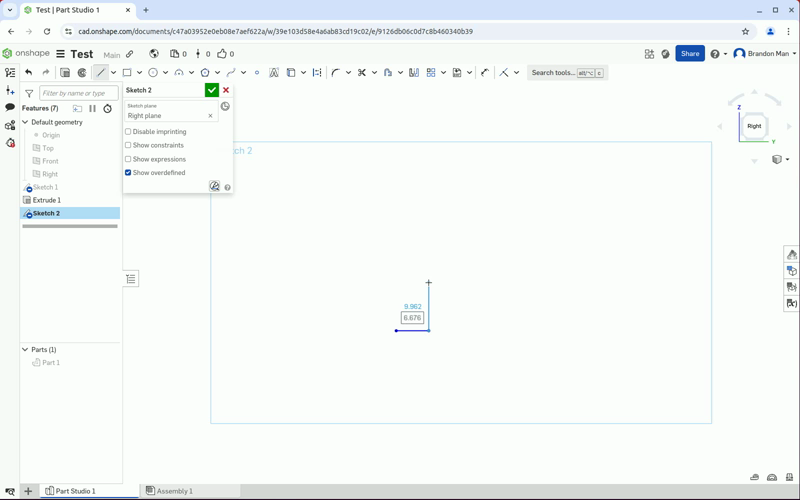
click(428, 282)
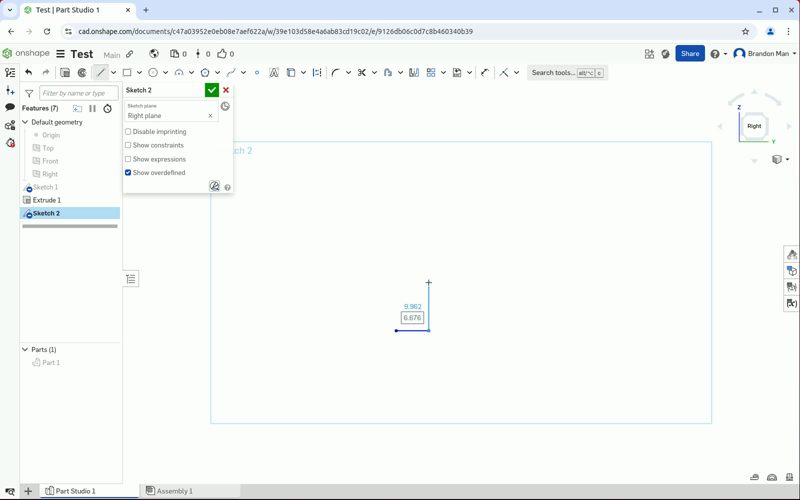
key_up(shift)
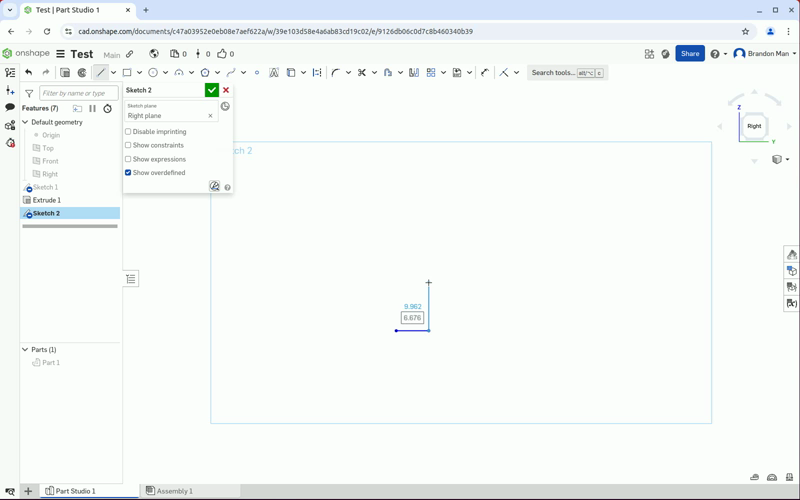
key_down(shift)
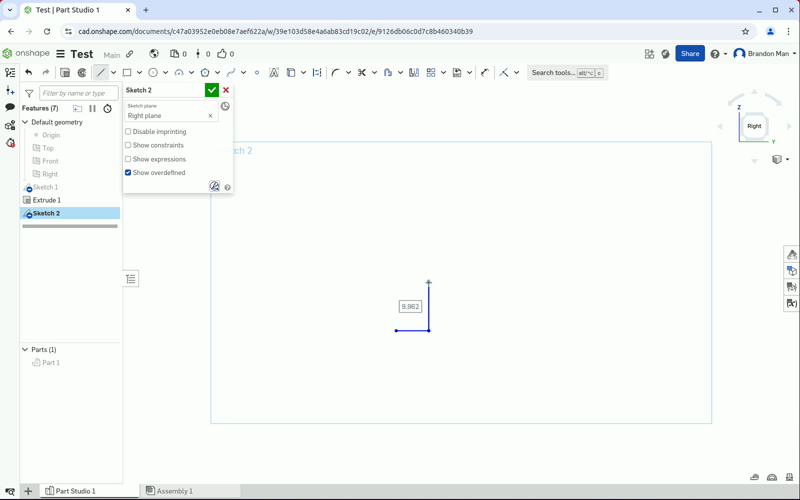
mouse_move(458, 282)
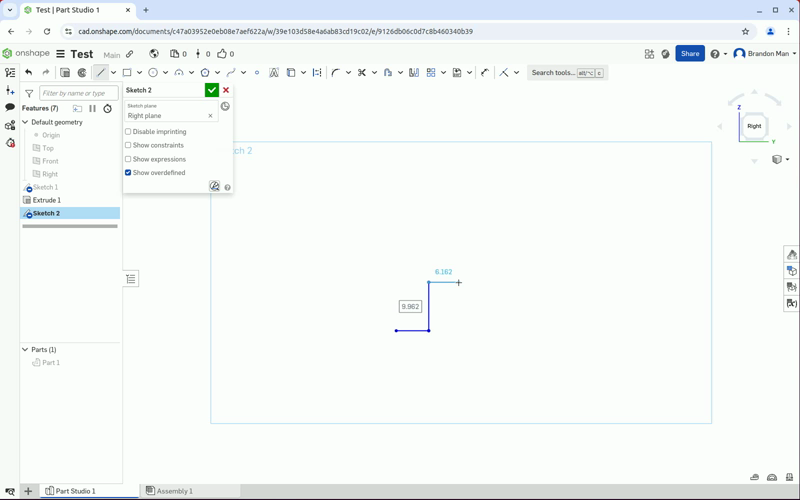
mouse_move(396, 282)
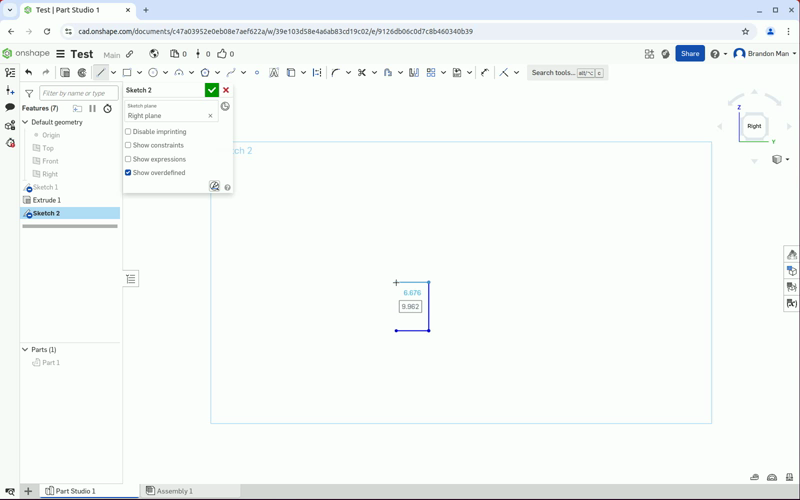
click(396, 282)
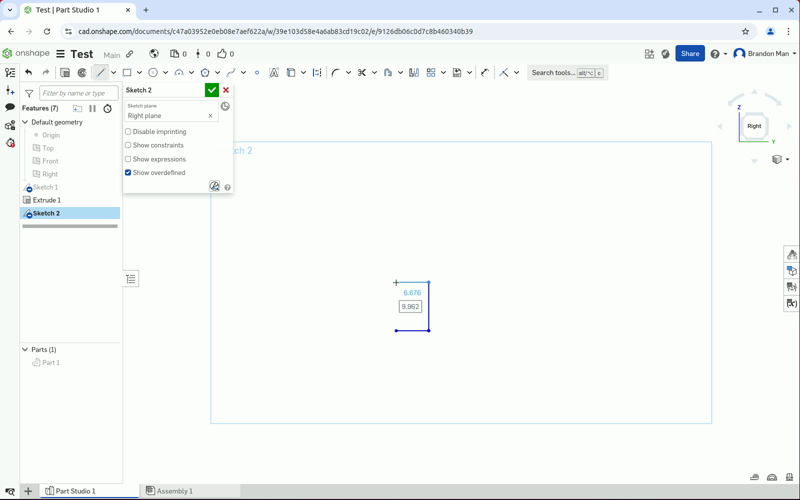
key_up(shift)
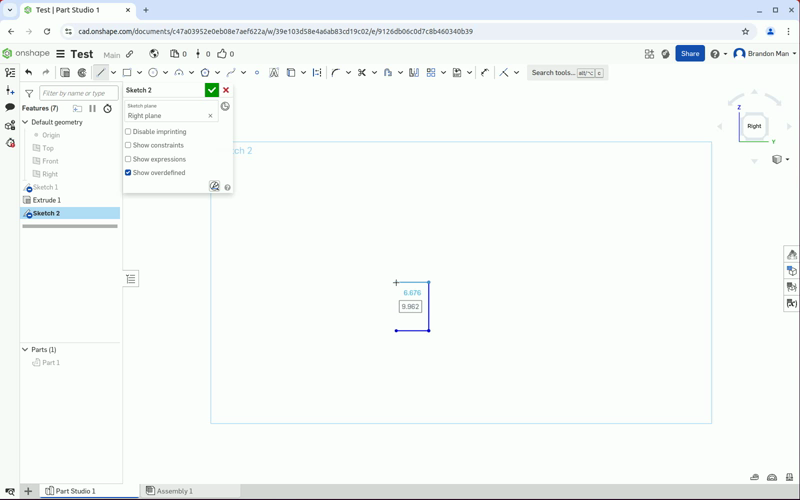
mouse_move(426, 282)
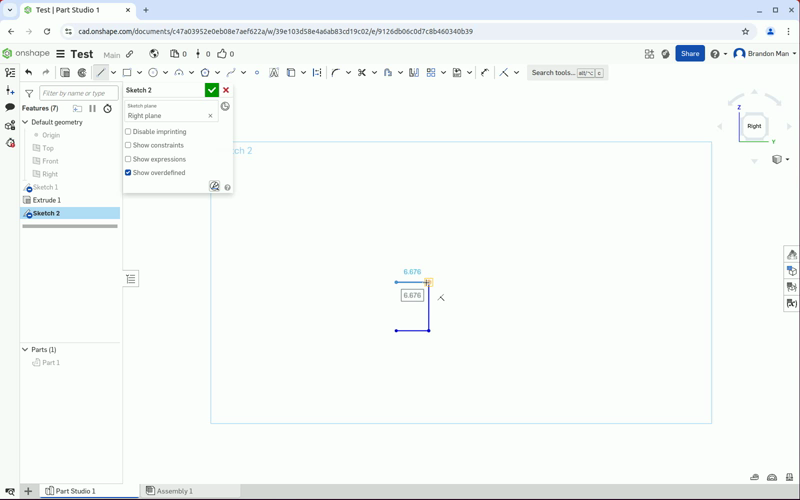
key_down(shift)
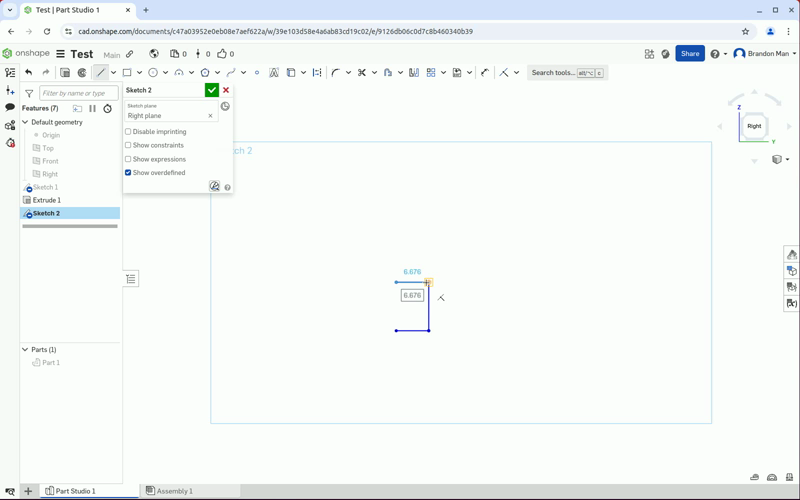
mouse_move(396, 330)
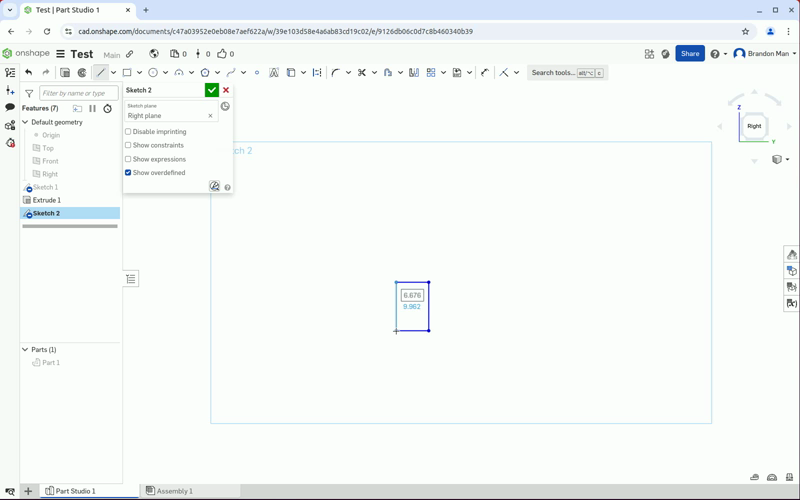
key_up(shift)
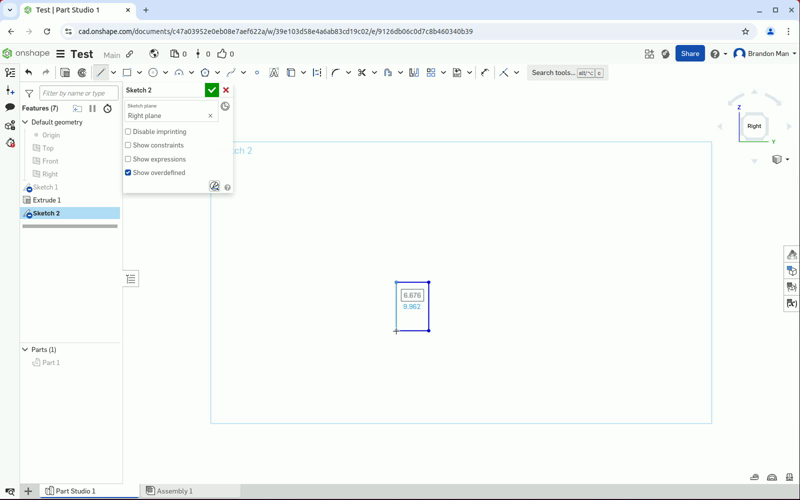
click(396, 330)
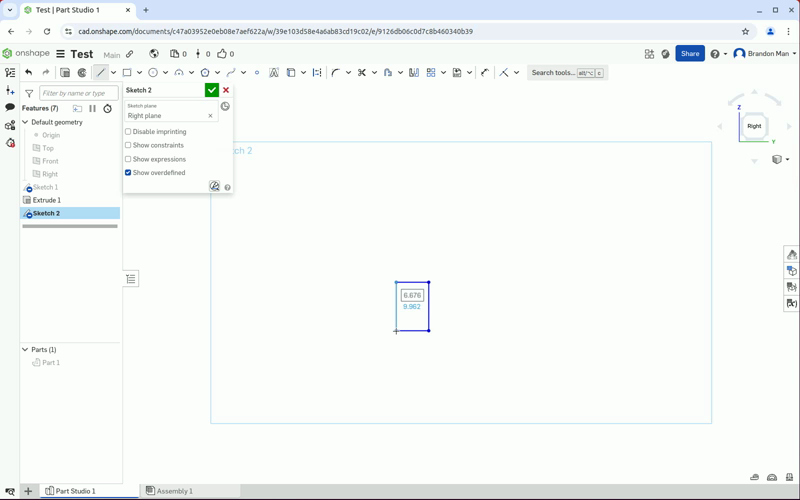
key(esc)
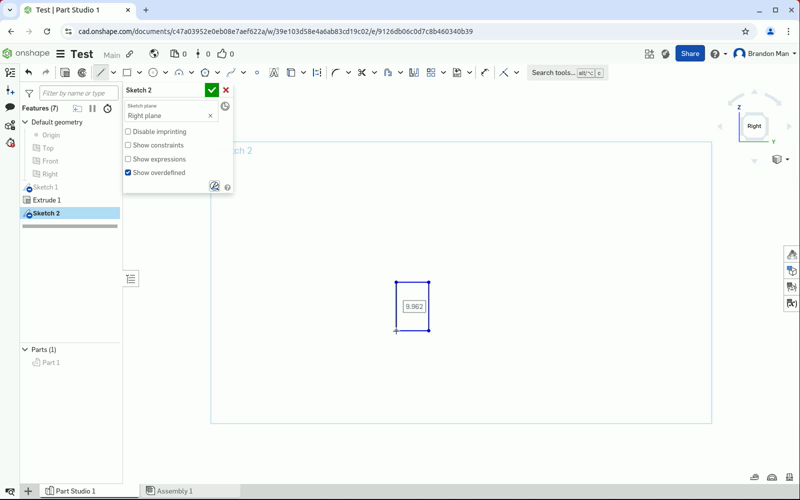
mouse_move(414, 322)
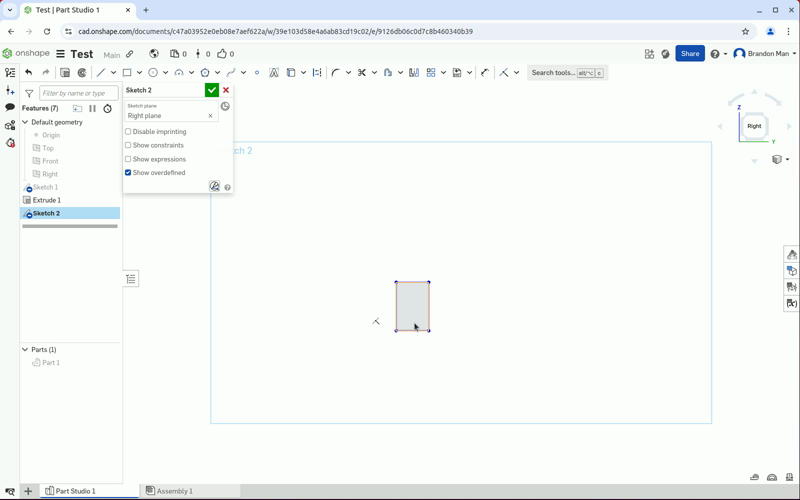
scroll(6)
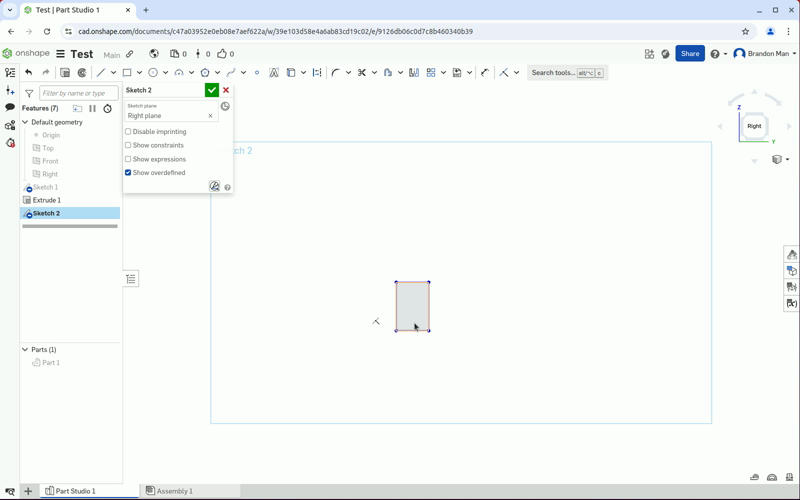
scroll(6)
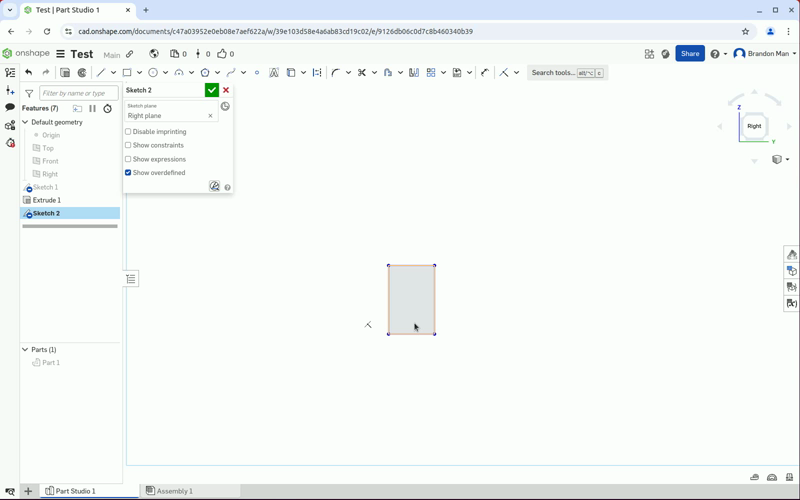
scroll(6)
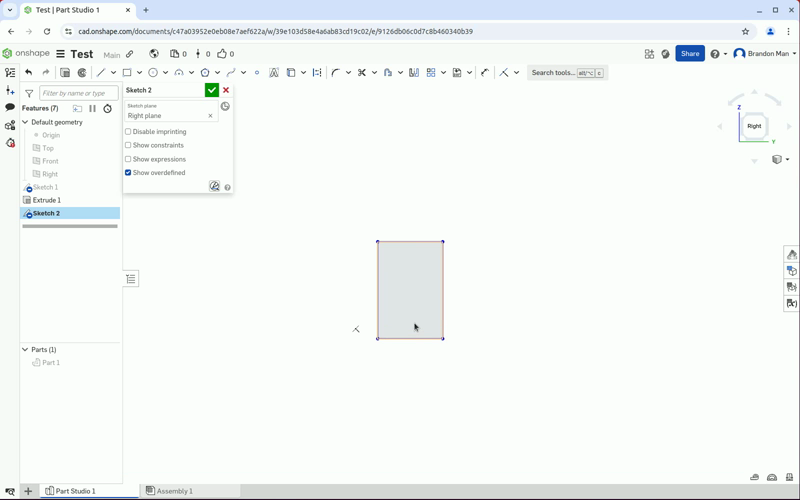
scroll(6)
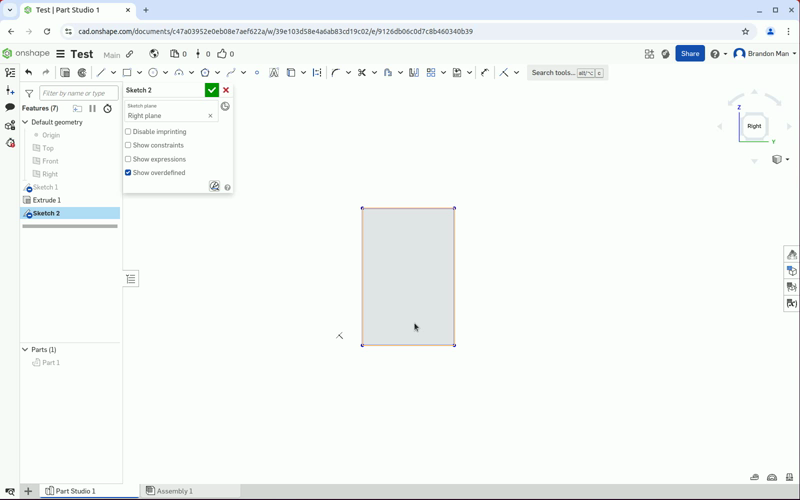
scroll(6)
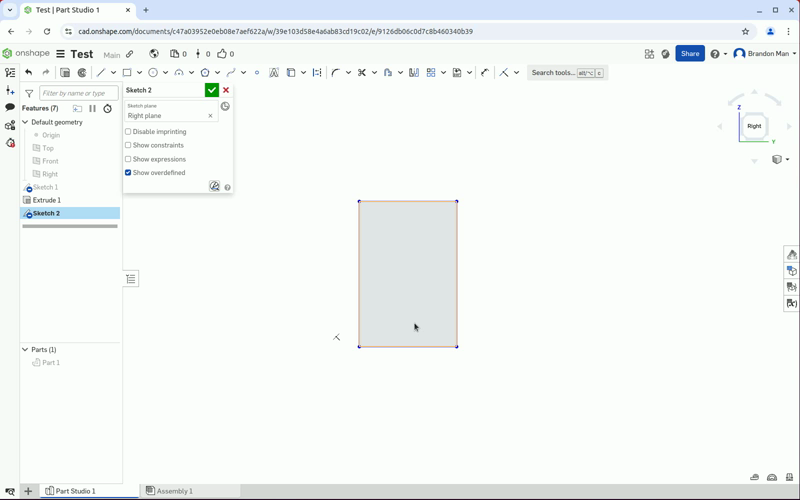
scroll(6)
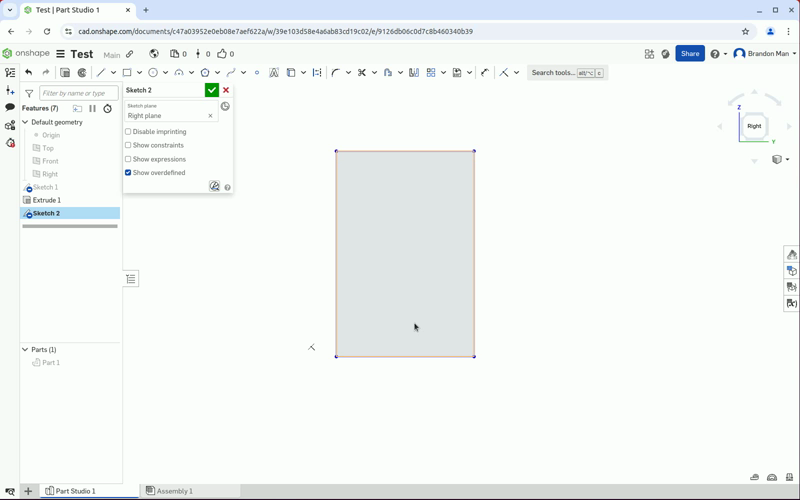
scroll(6)
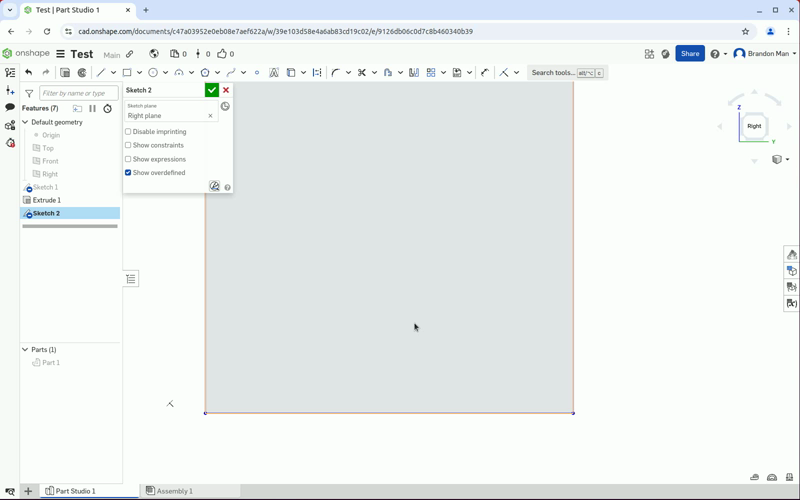
click(414, 322)
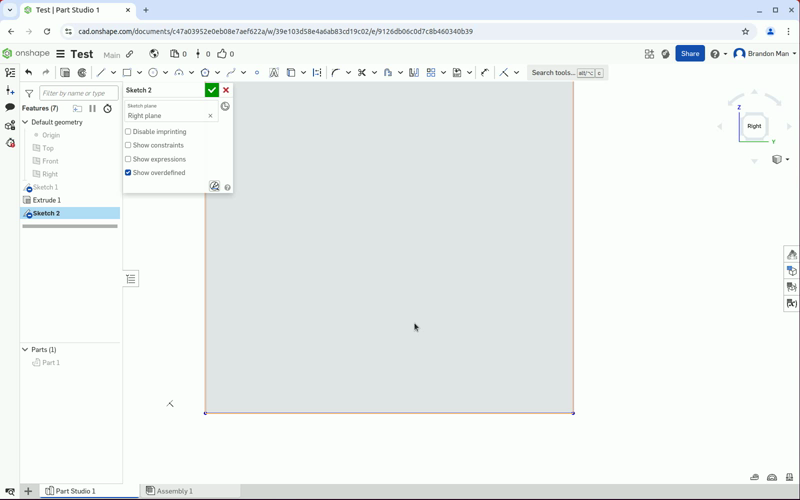
scroll(-6)
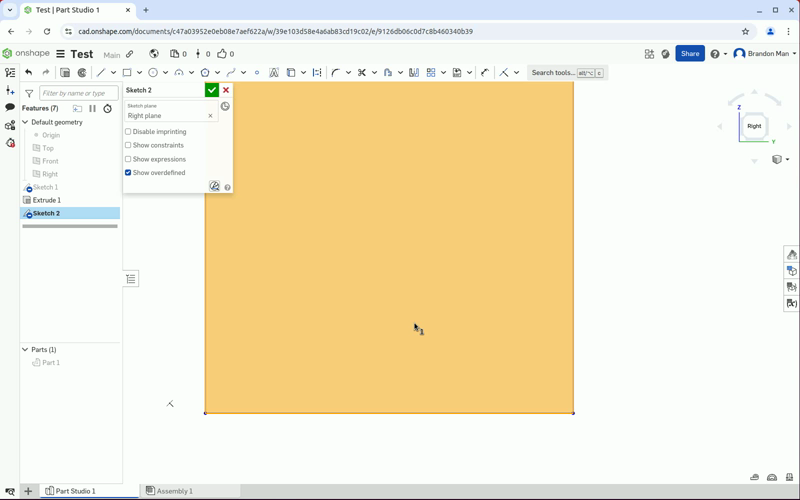
scroll(-6)
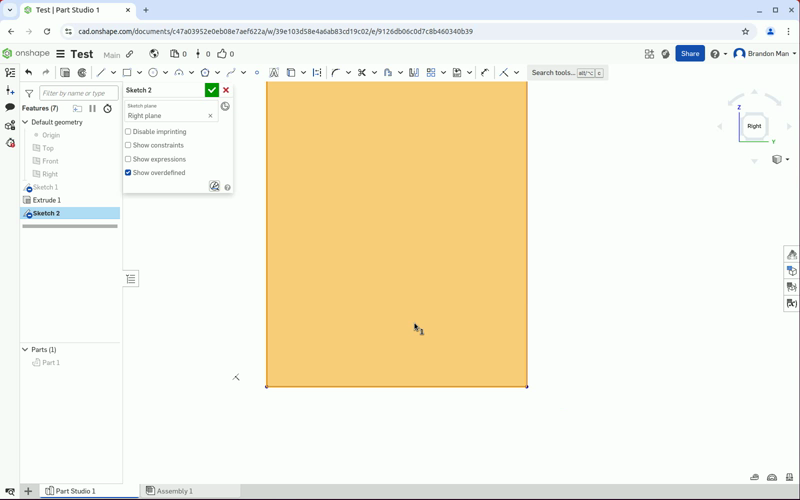
scroll(-6)
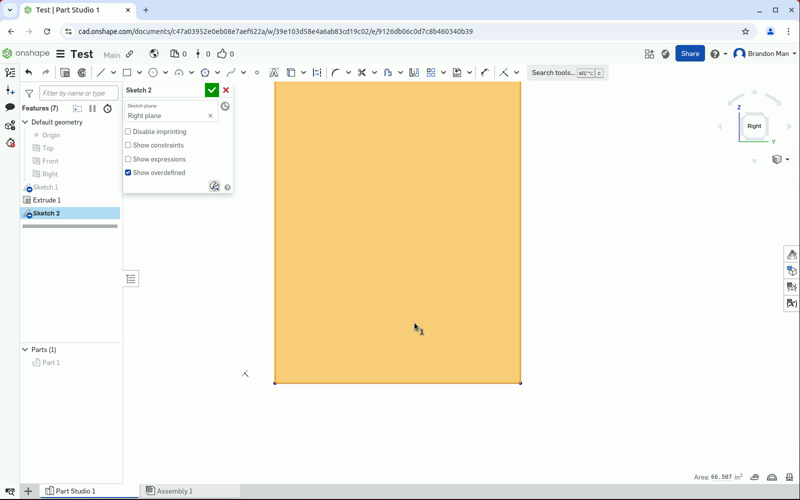
scroll(-6)
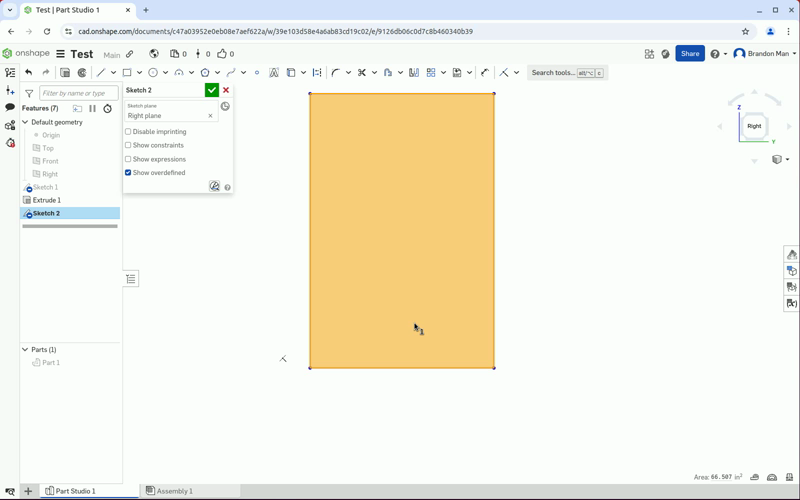
scroll(-6)
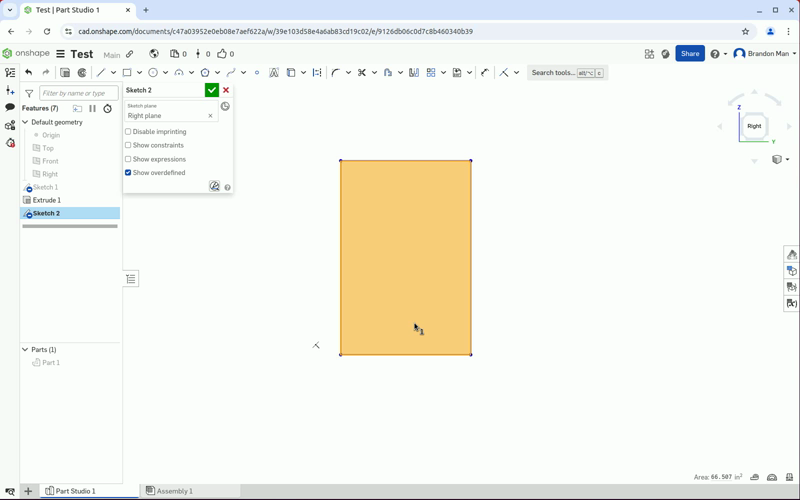
scroll(-6)
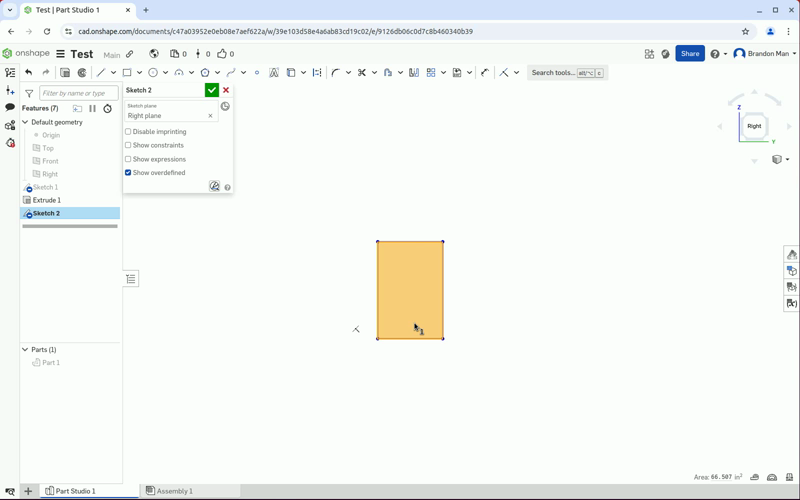
scroll(-6)
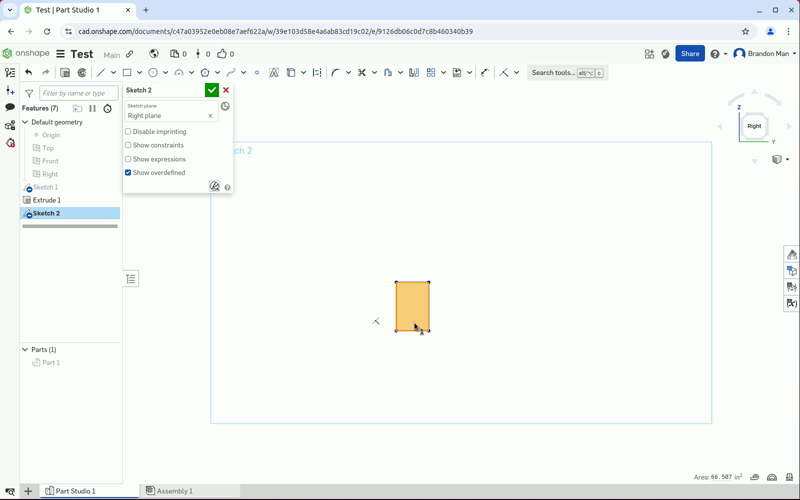
mouse_move(73, 352)
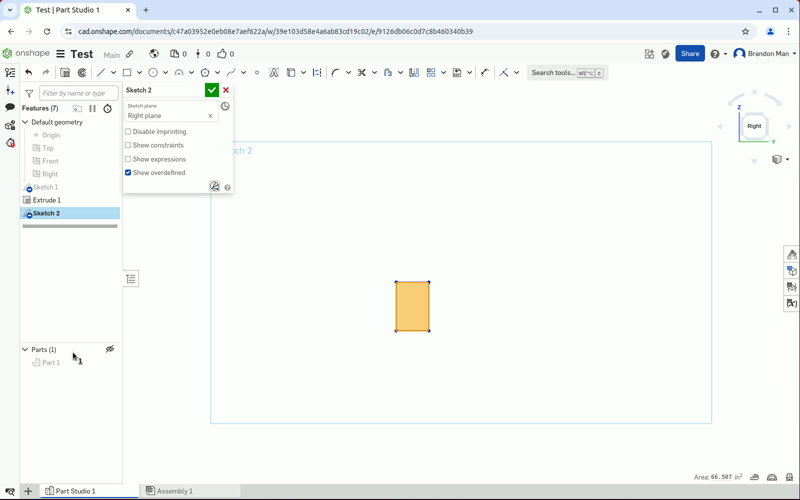
key(shift+y)
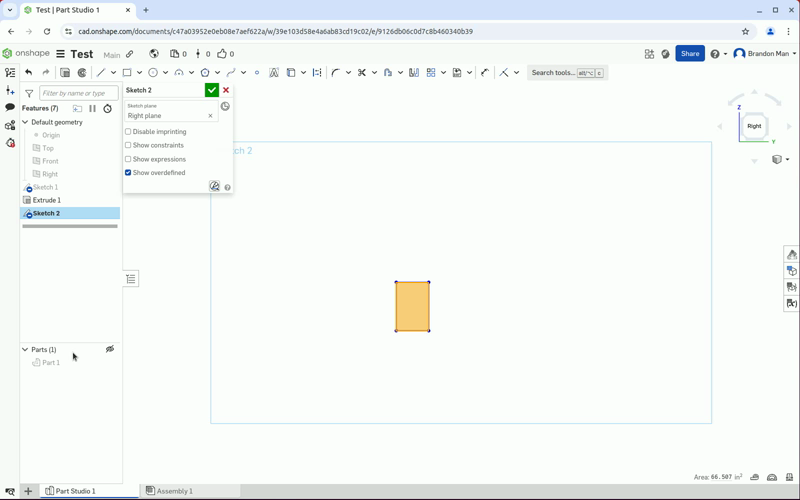
key(shift+e)
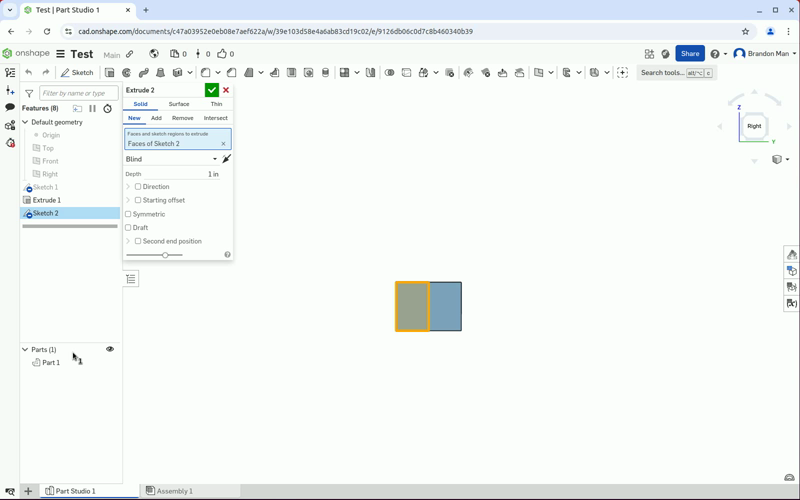
mouse_move(143, 106)
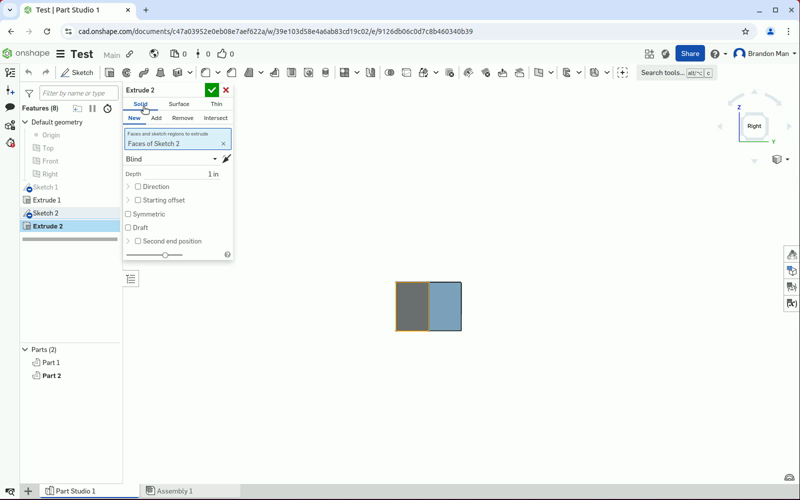
click(143, 106)
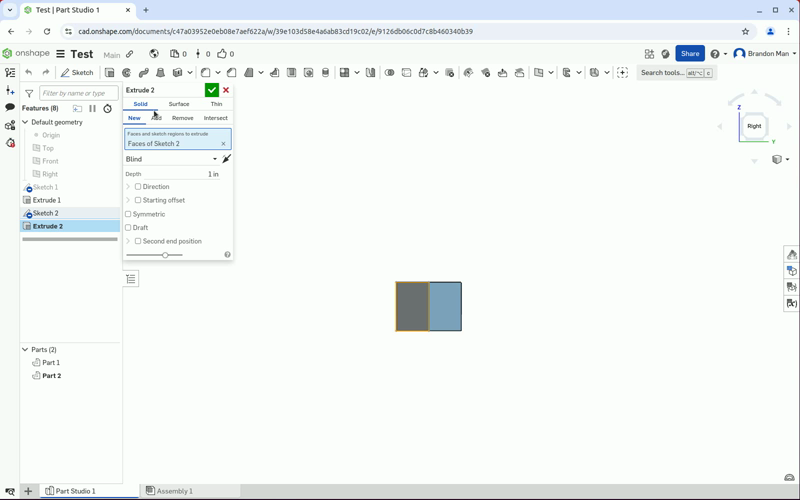
mouse_move(186, 120)
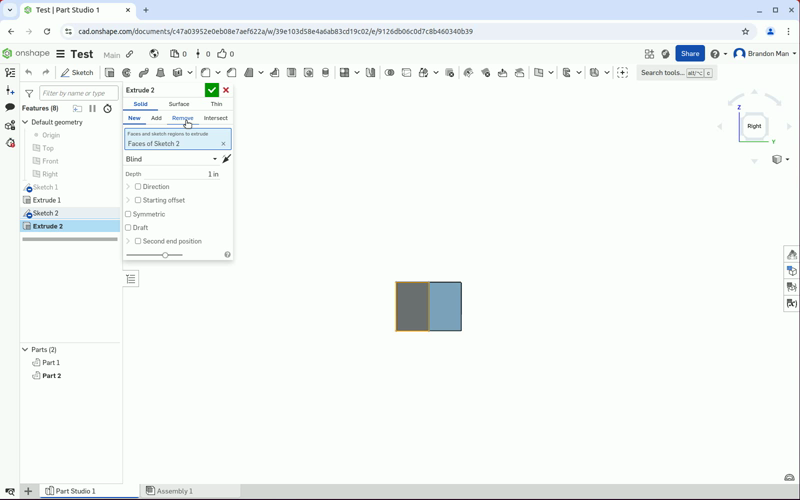
click(186, 120)
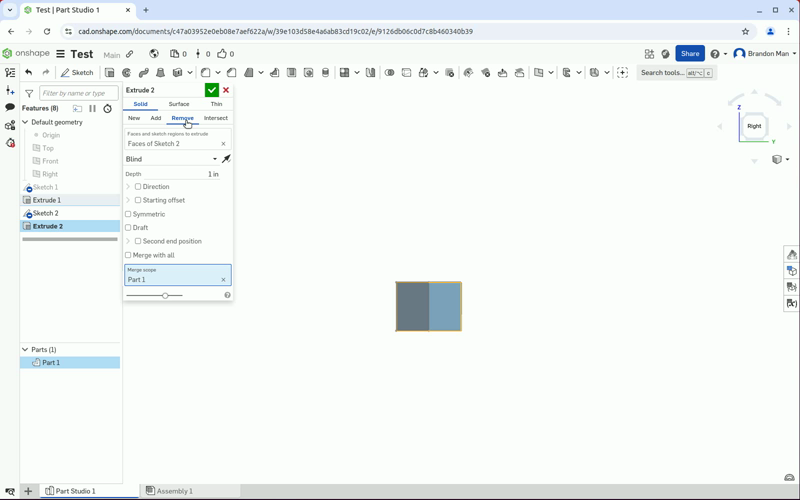
key(tab, 4)
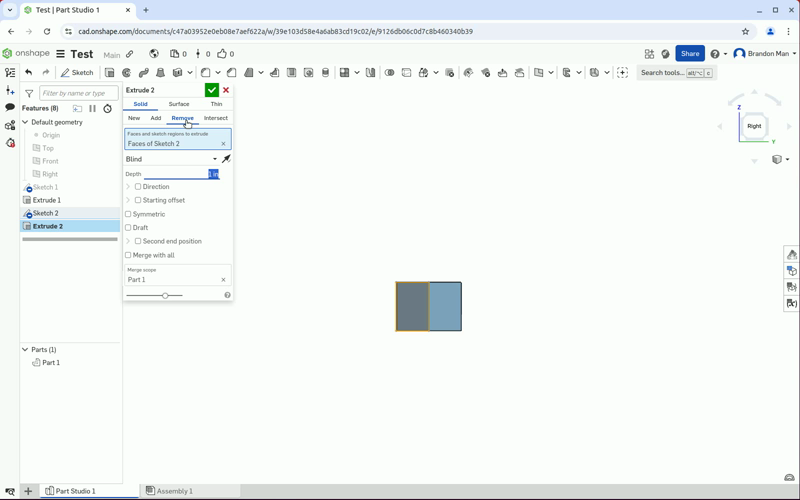
text(9.869)
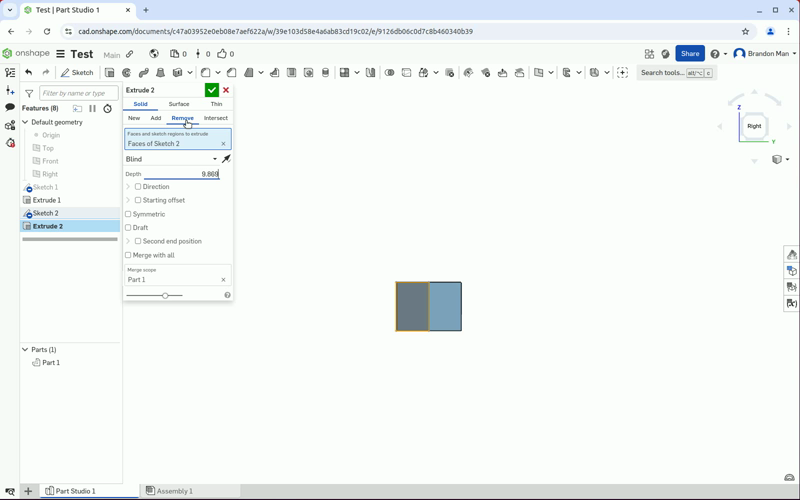
key(tab, 6)
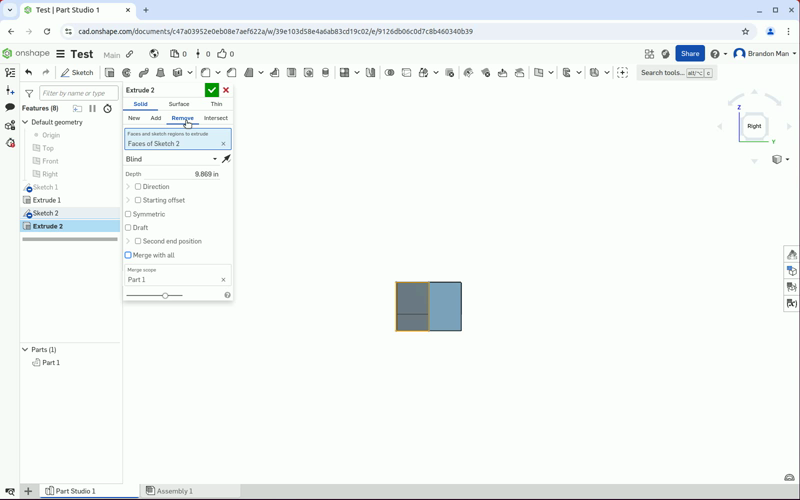
key(space)
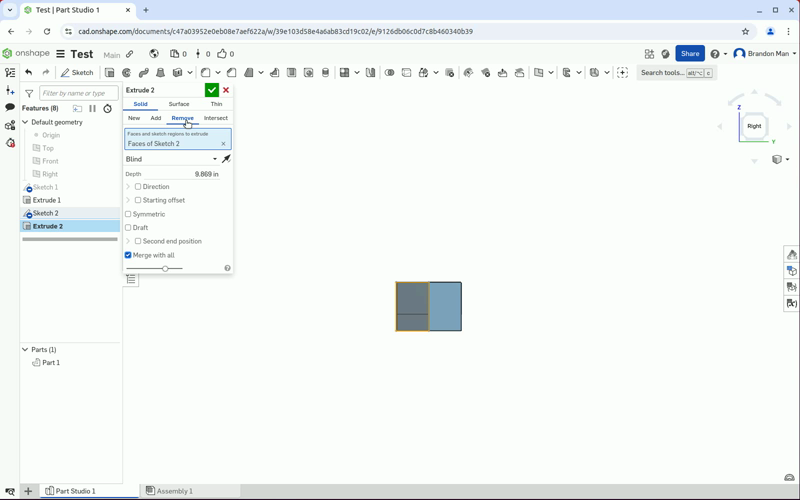
key(enter)
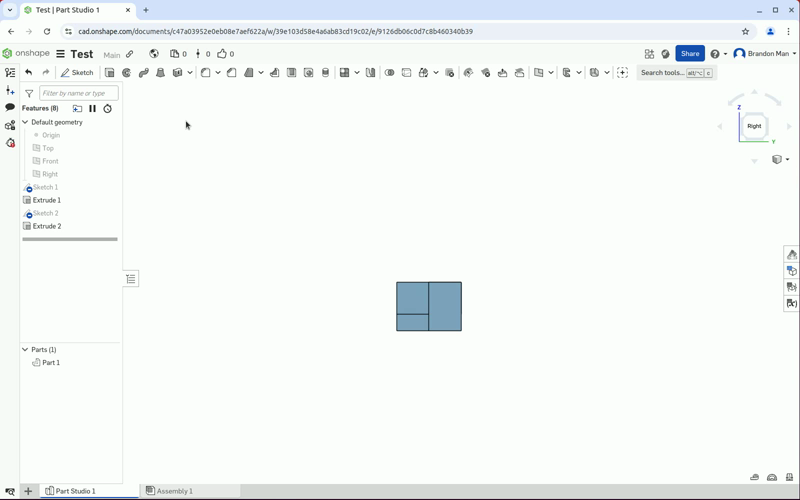
key(shift+h)
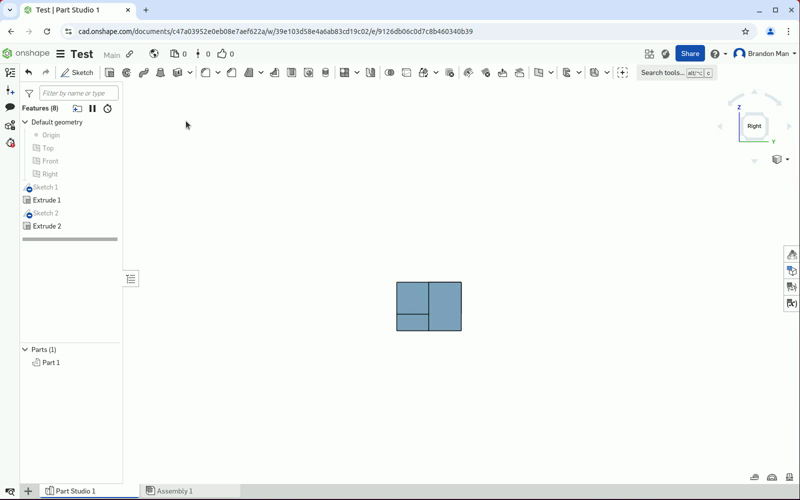
key(shift+h)
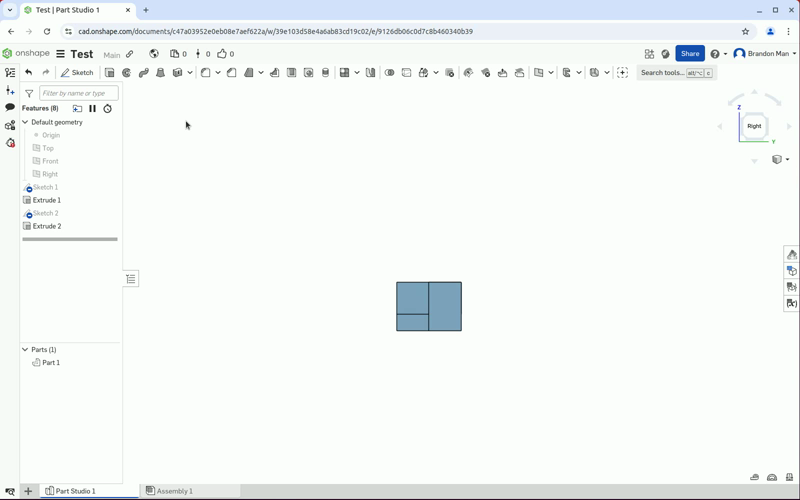
mouse_move(73, 189)
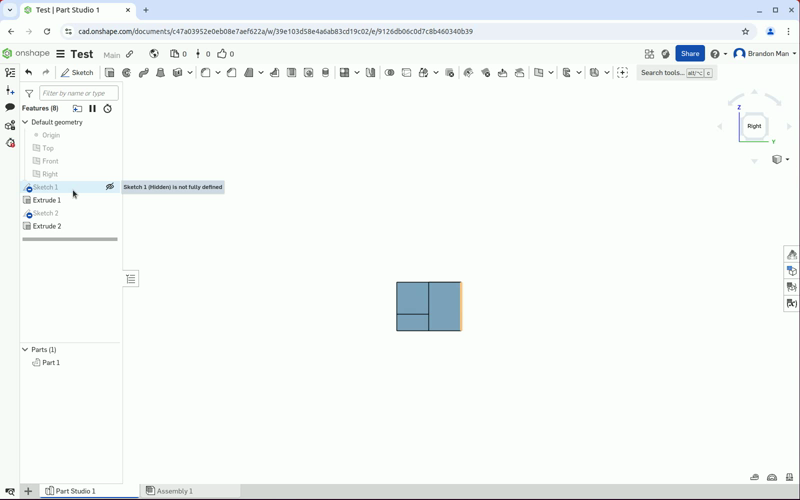
click(73, 189)
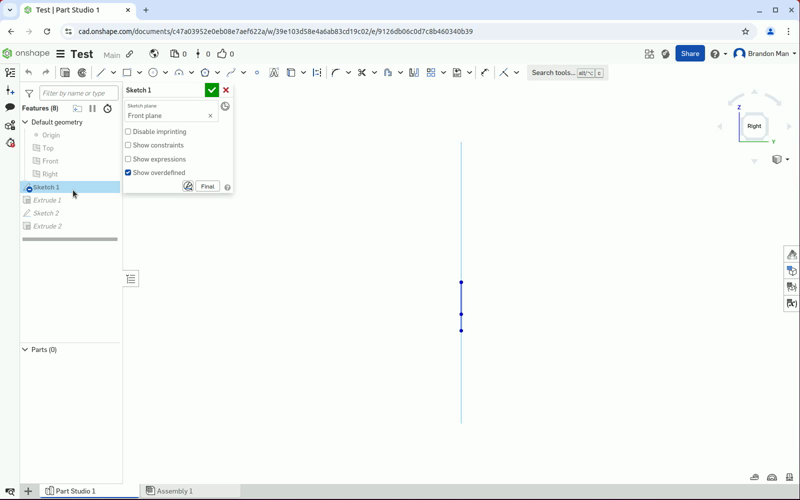
mouse_move(229, 92)
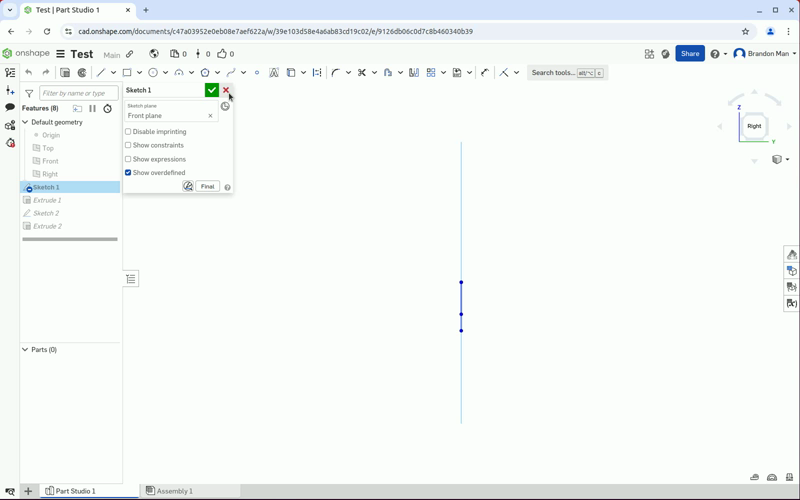
click(229, 92)
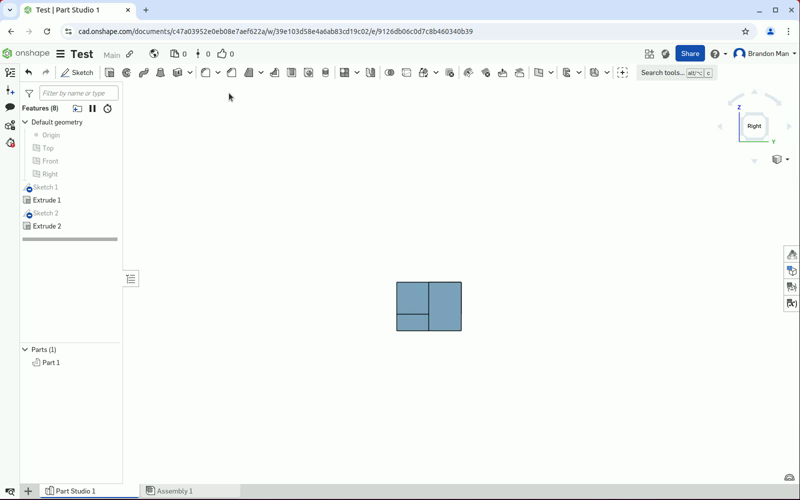
mouse_move(73, 352)
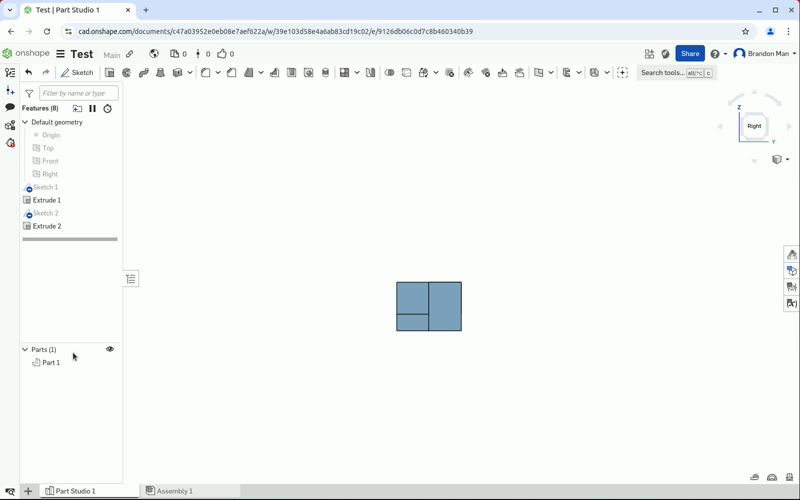
key(y)
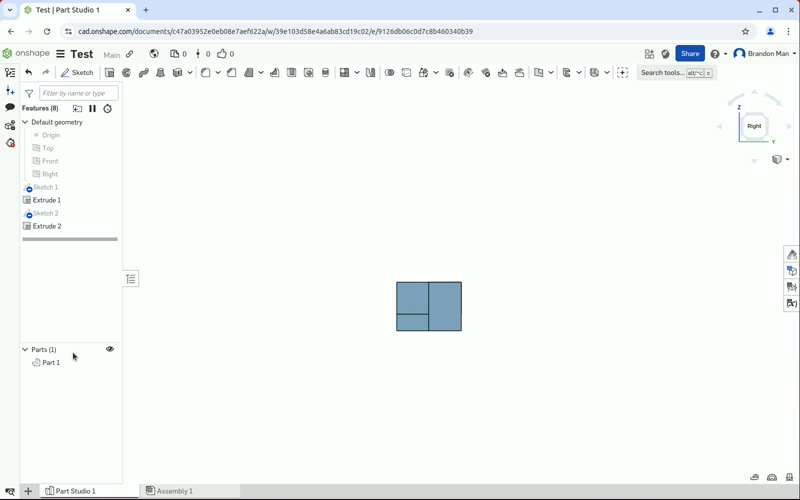
key(shift+p)
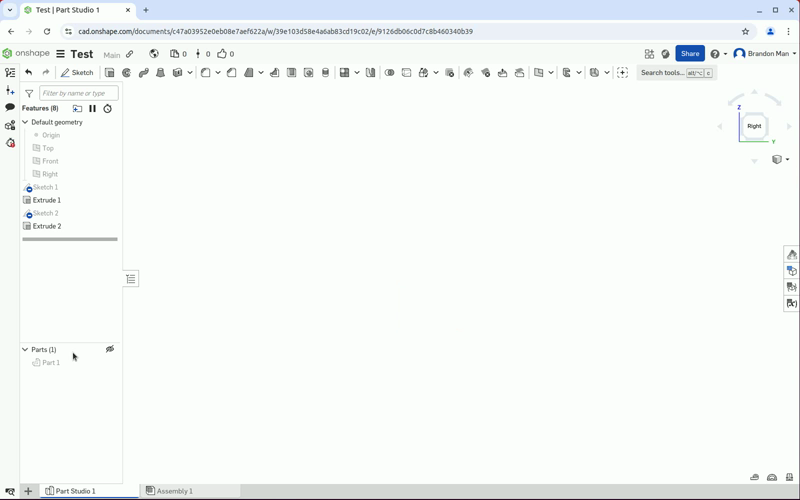
key(space)
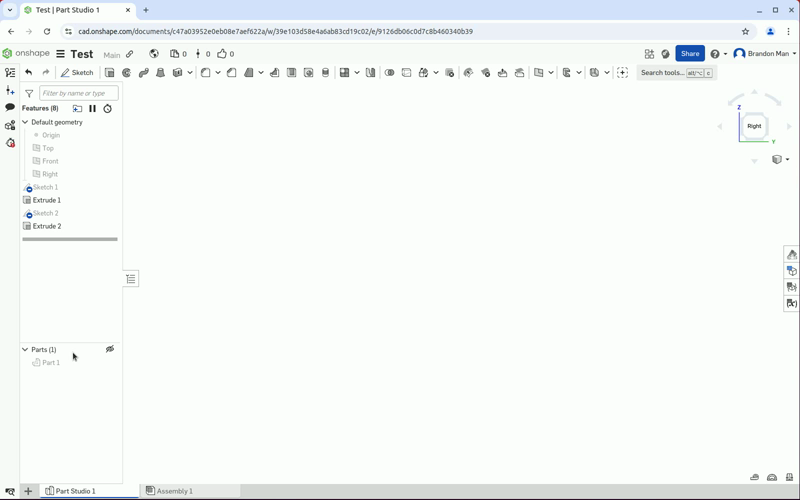
key_down(shift)
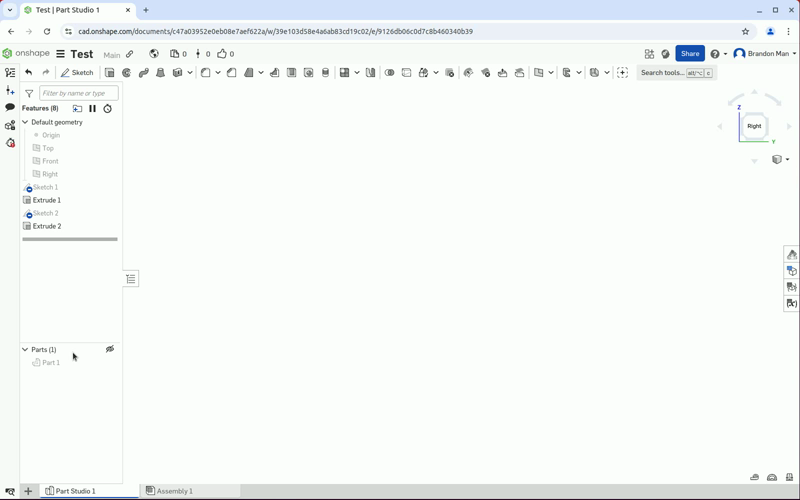
key(right)
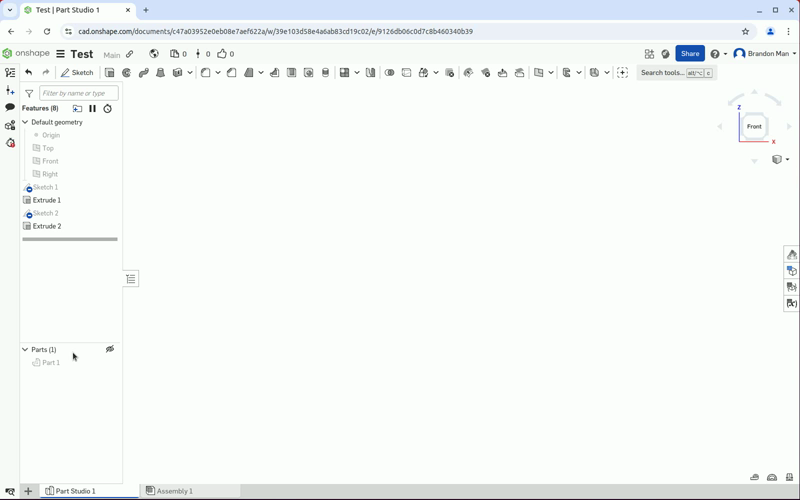
key_up(shift)
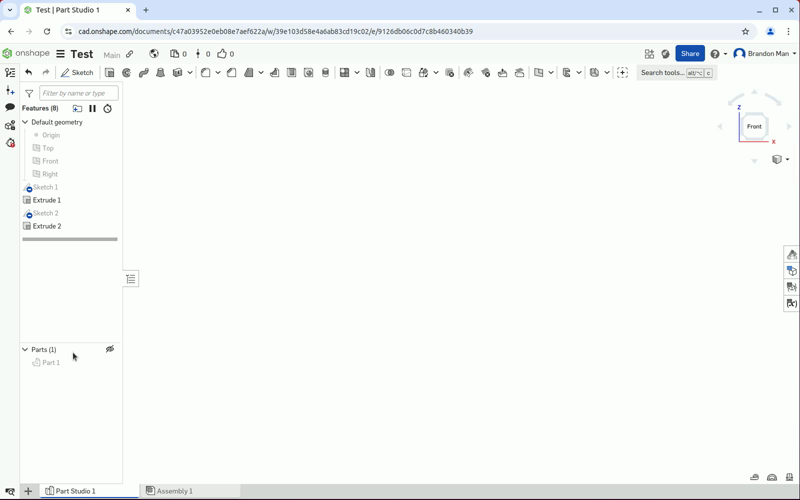
key(space)
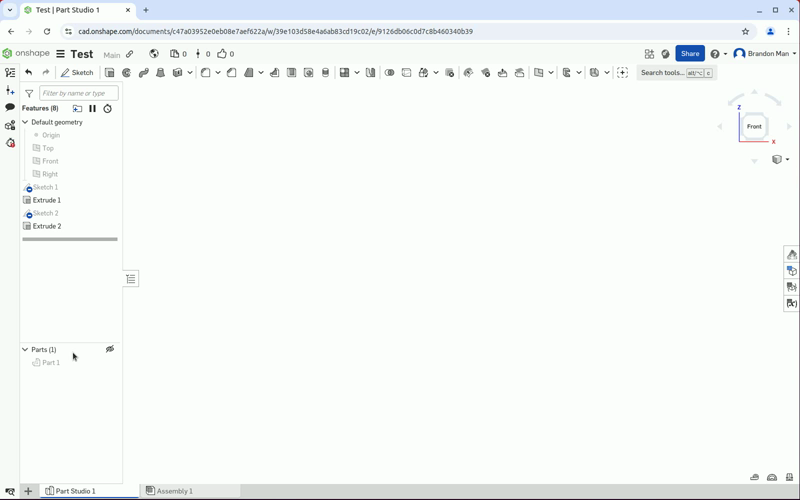
key_down(shift)
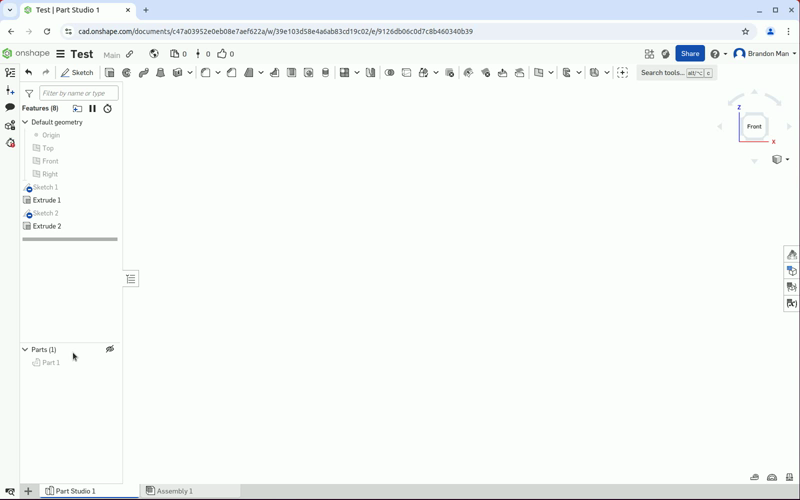
key(down)
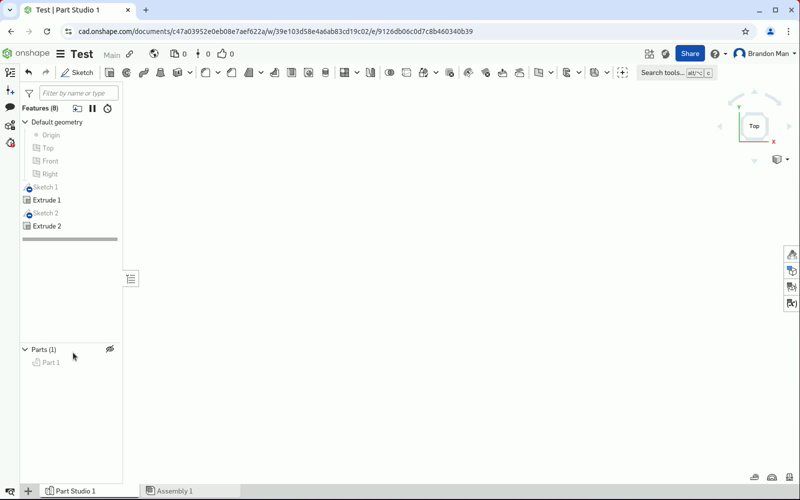
key_up(shift)
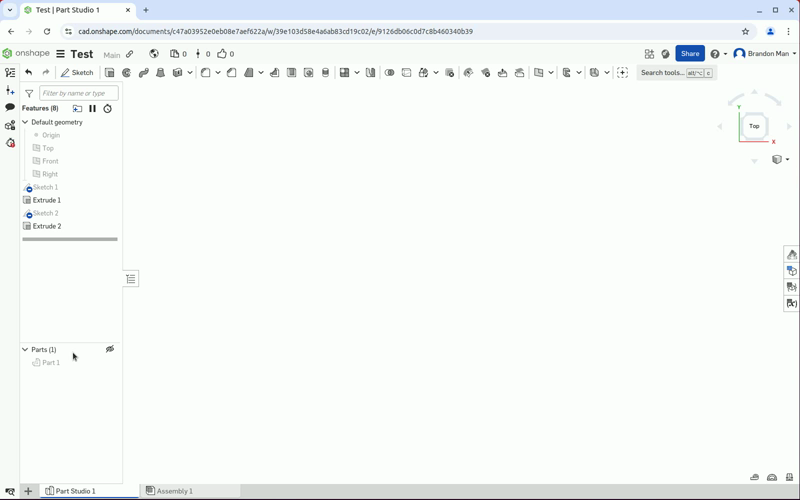
mouse_move(73, 352)
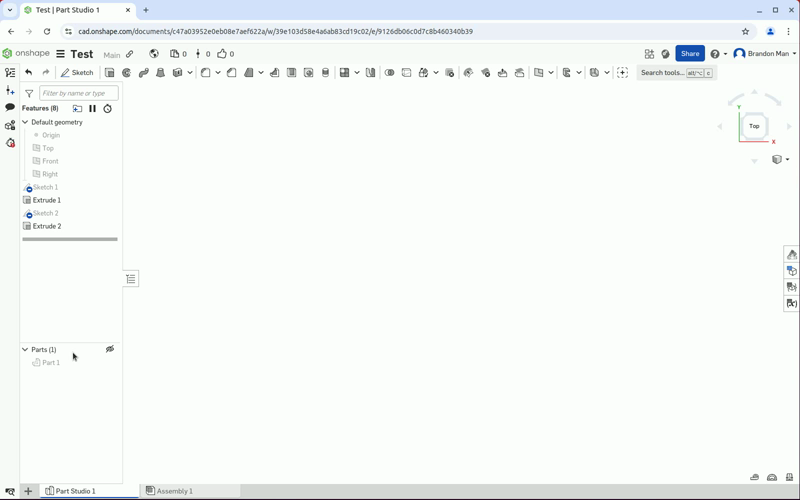
key(shift+y)
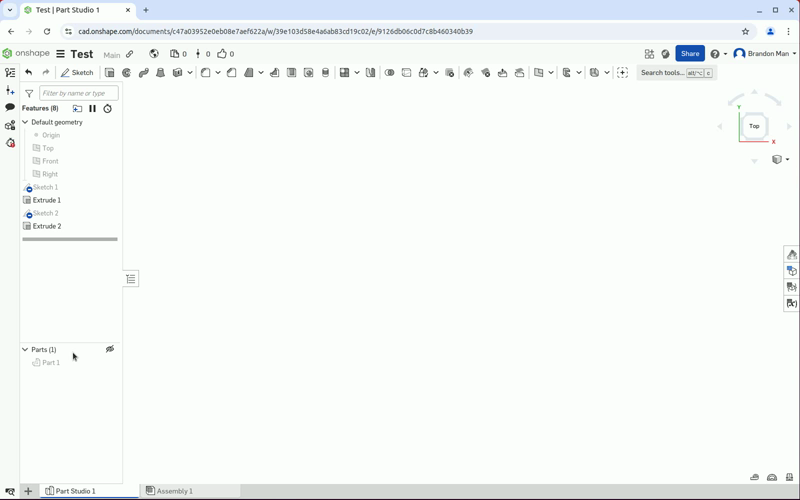
key(shift+s)
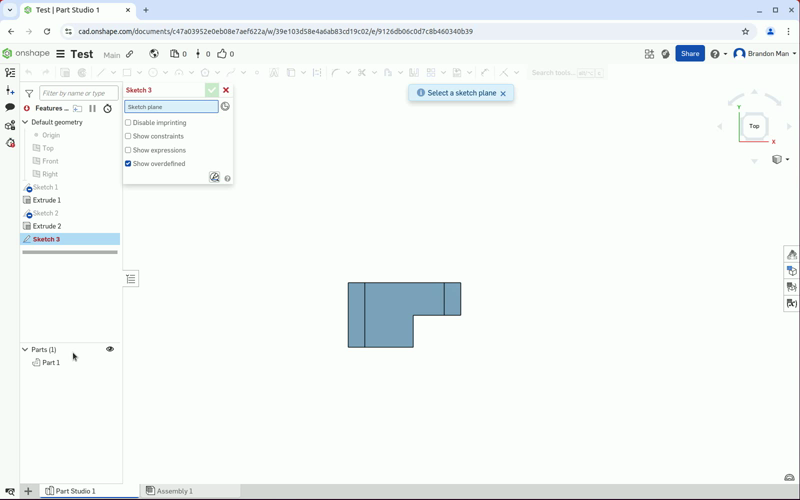
mouse_move(73, 150)
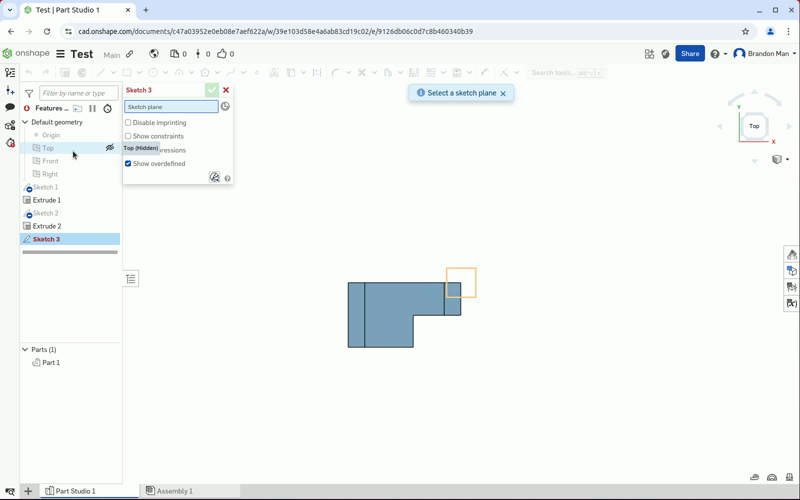
click(73, 150)
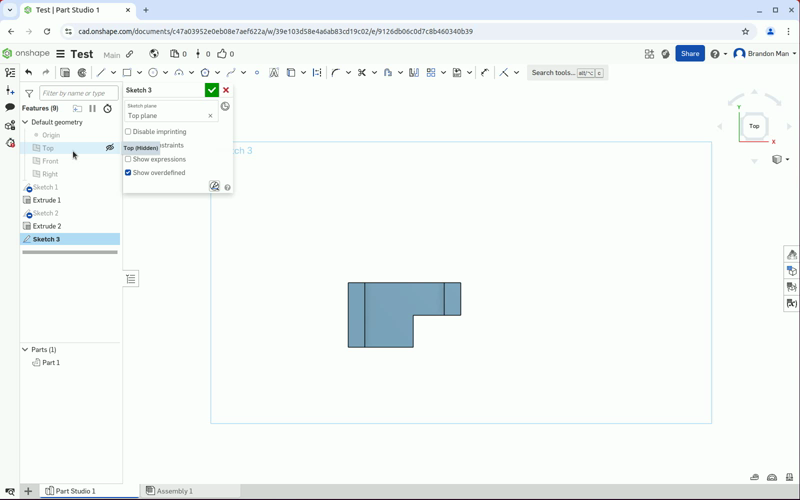
mouse_move(73, 352)
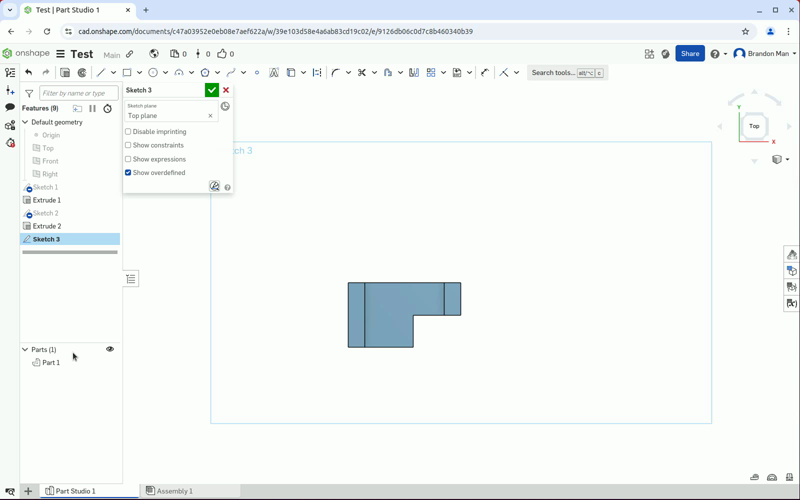
key(y)
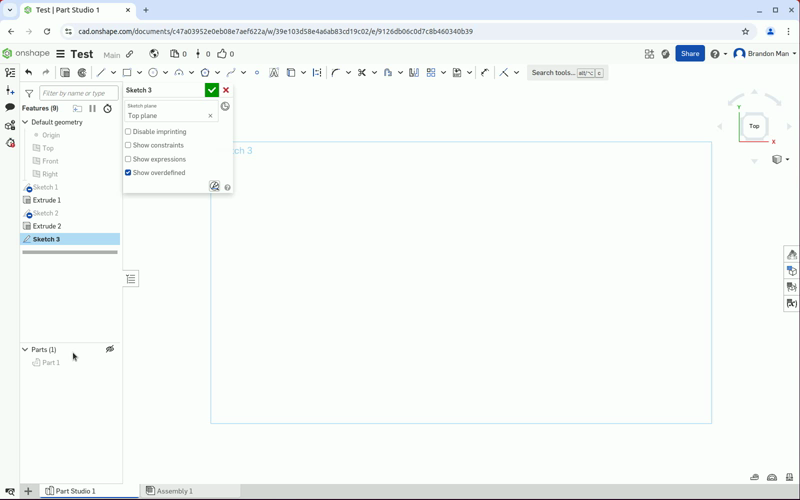
key(c)
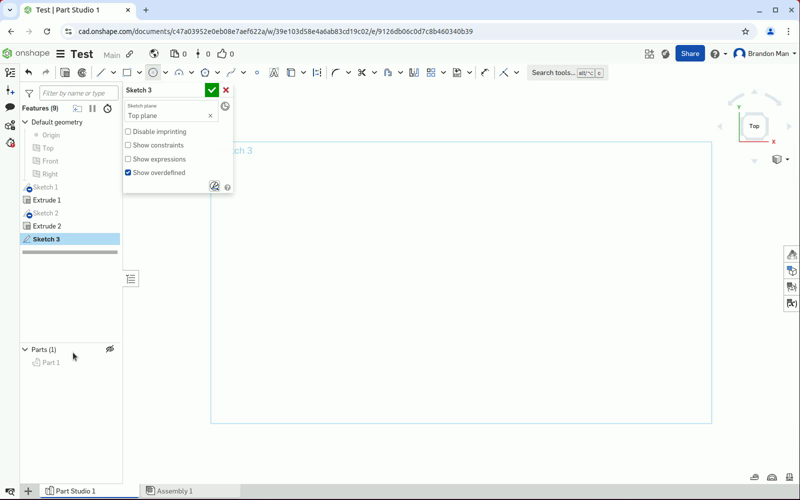
key_down(shift)
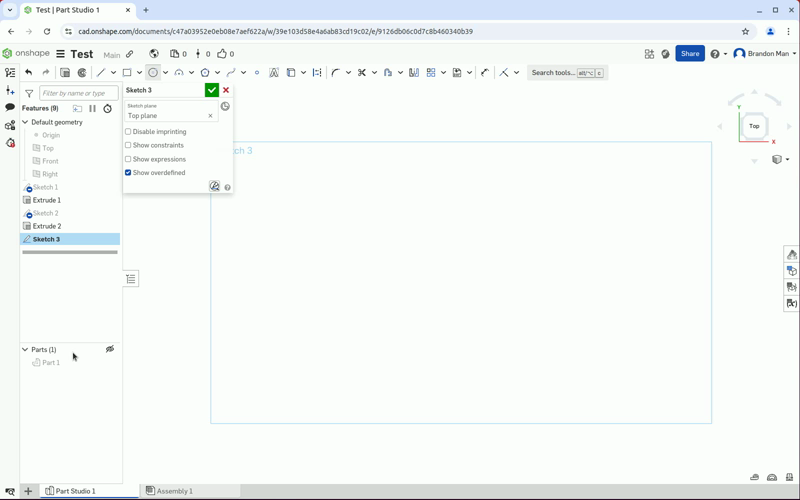
mouse_move(381, 330)
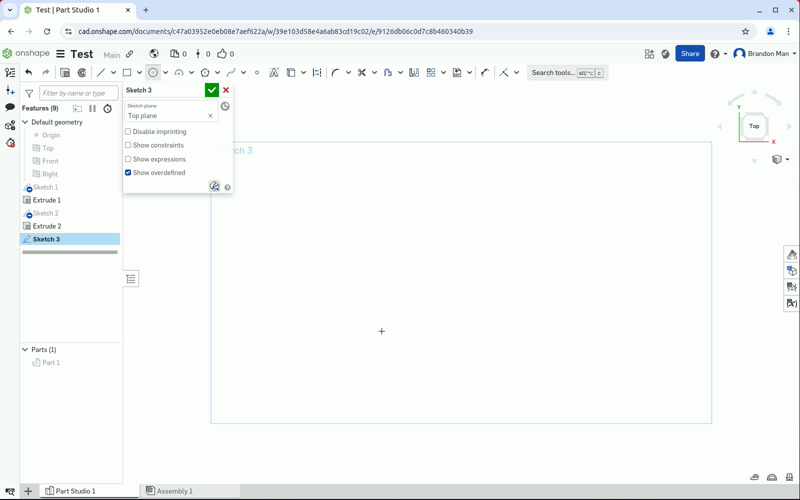
click(381, 330)
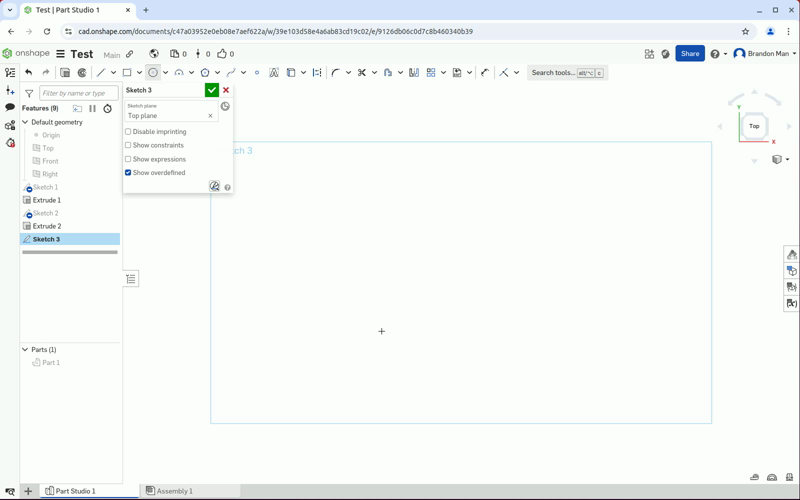
key_up(shift)
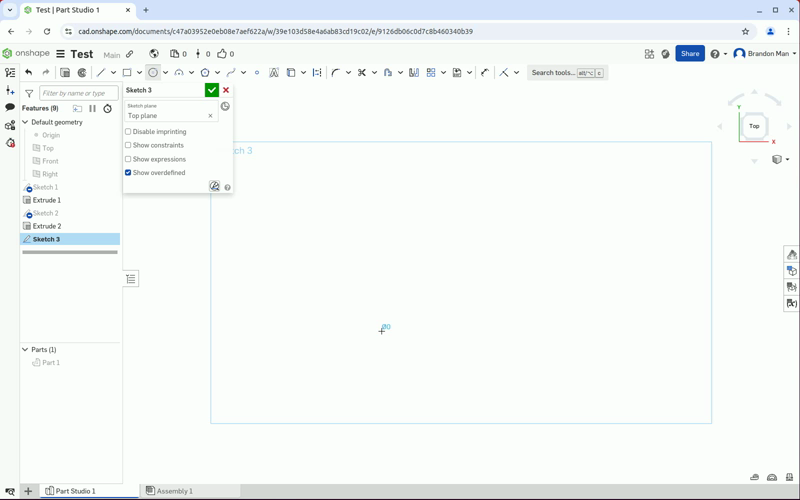
mouse_move(390, 330)
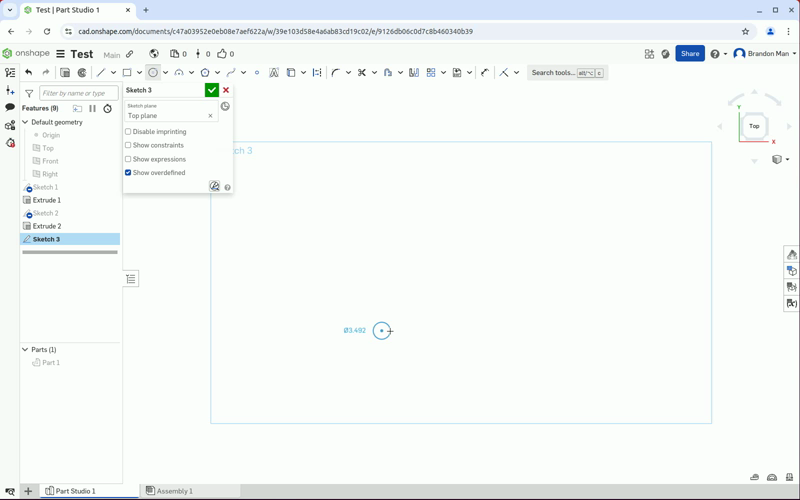
click(390, 330)
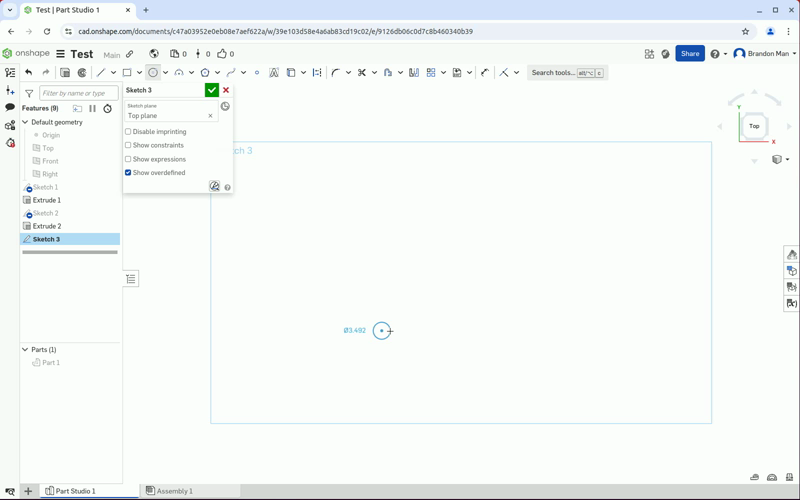
key(esc)
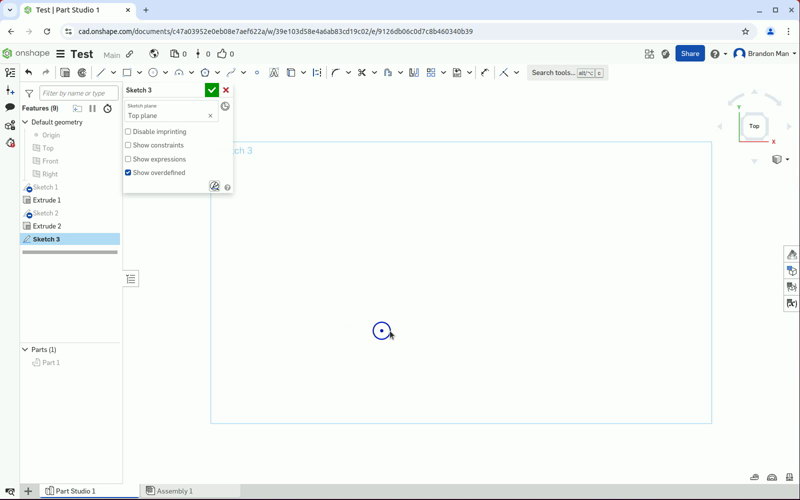
mouse_move(382, 338)
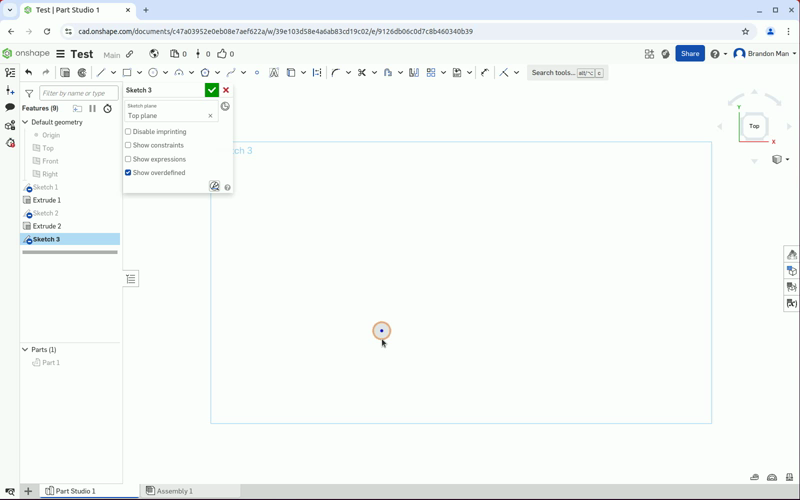
scroll(6)
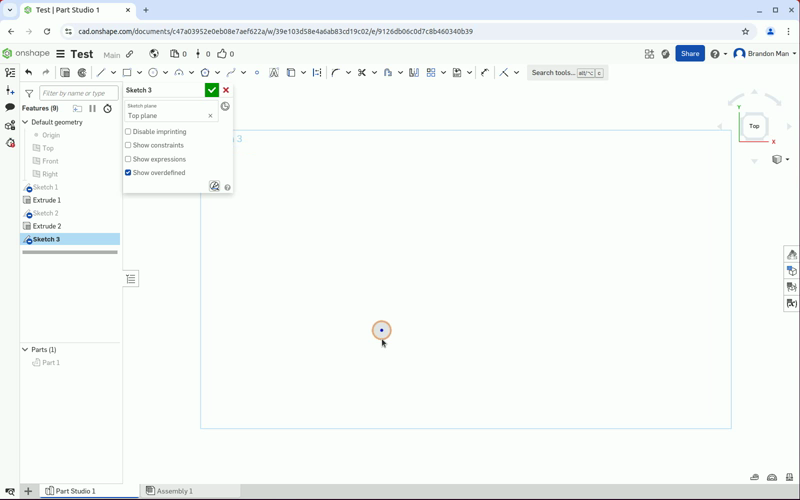
scroll(6)
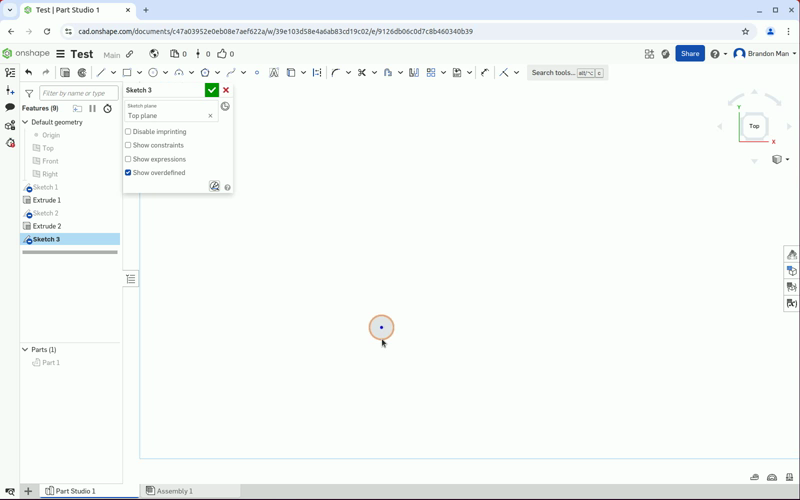
scroll(6)
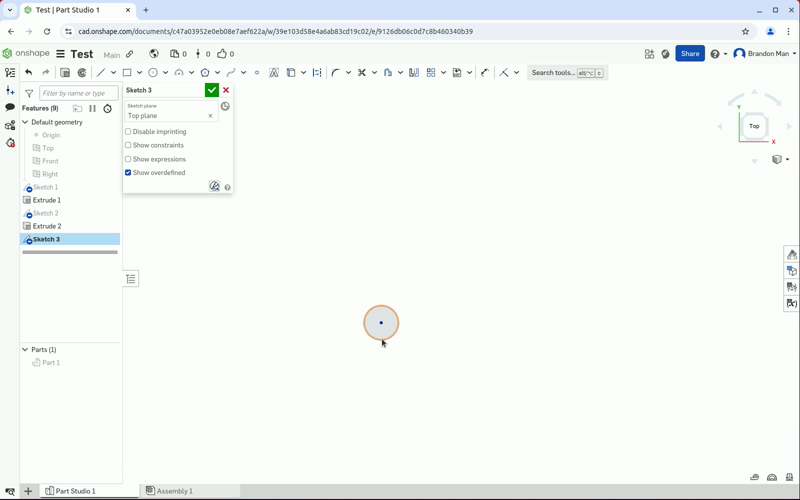
scroll(6)
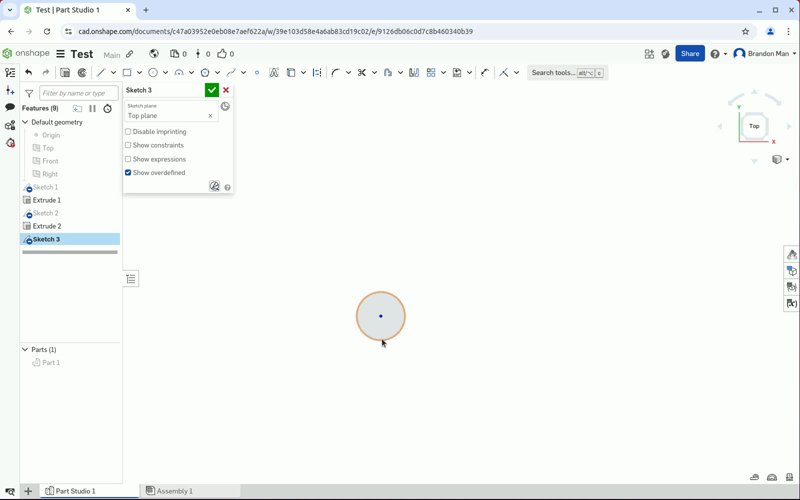
scroll(6)
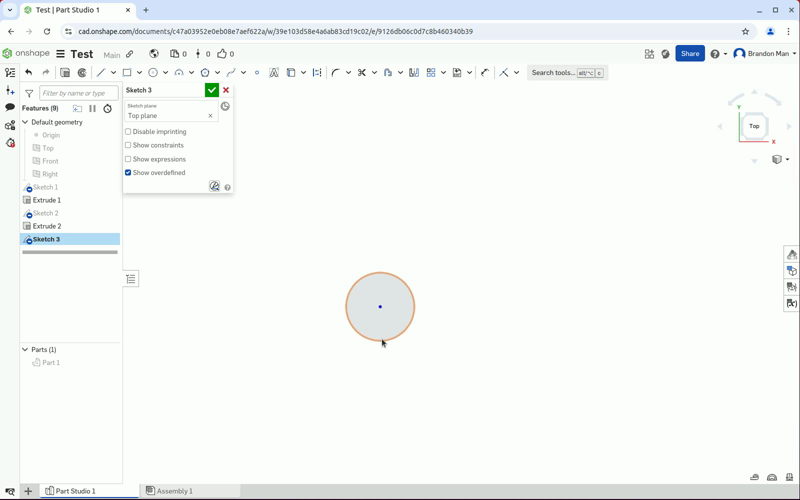
scroll(6)
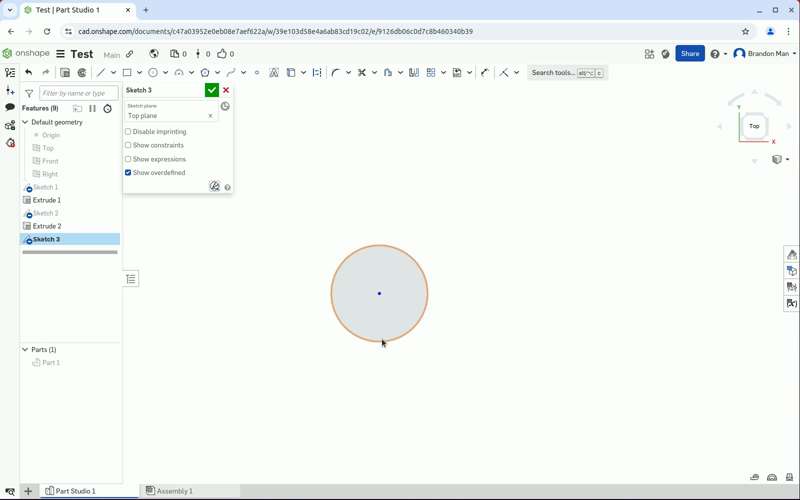
scroll(6)
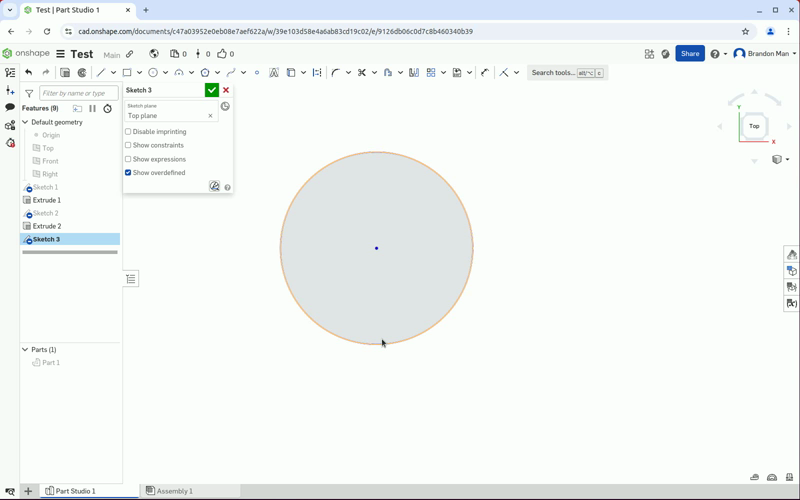
click(382, 338)
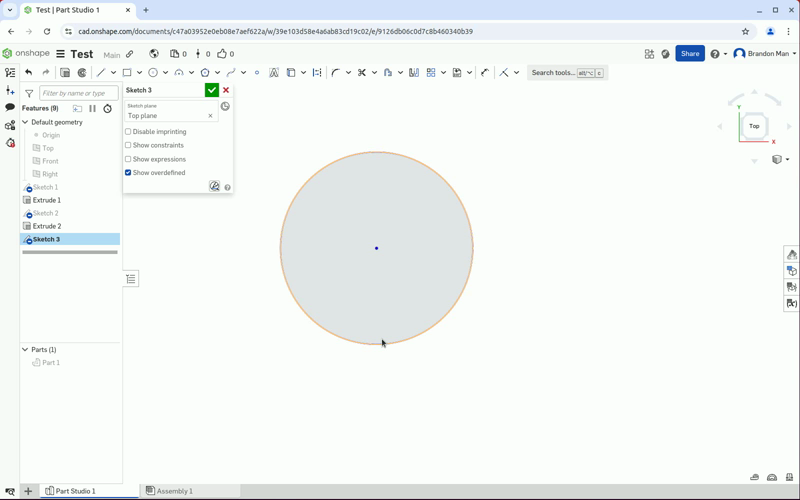
scroll(-6)
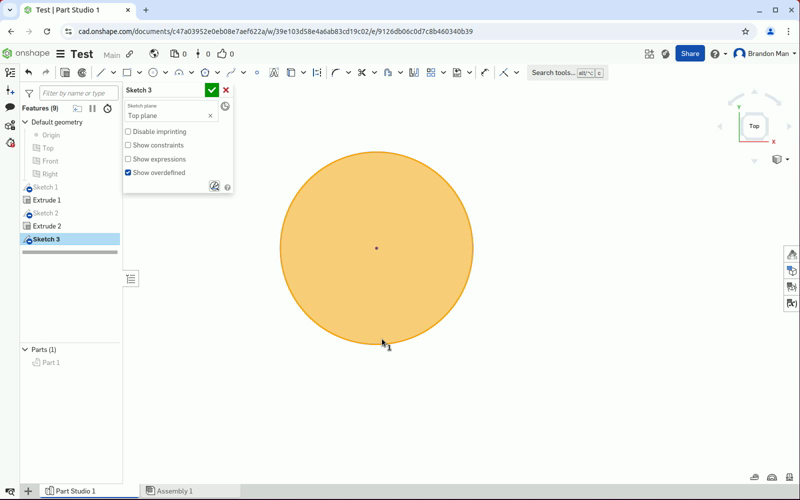
scroll(-6)
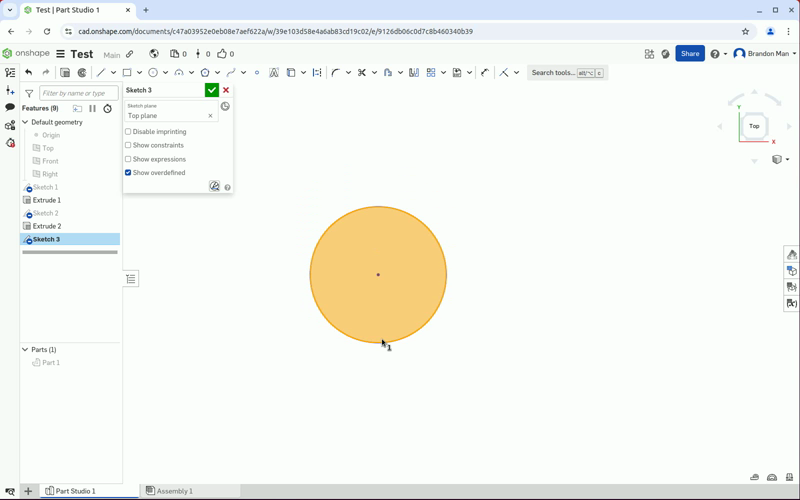
scroll(-6)
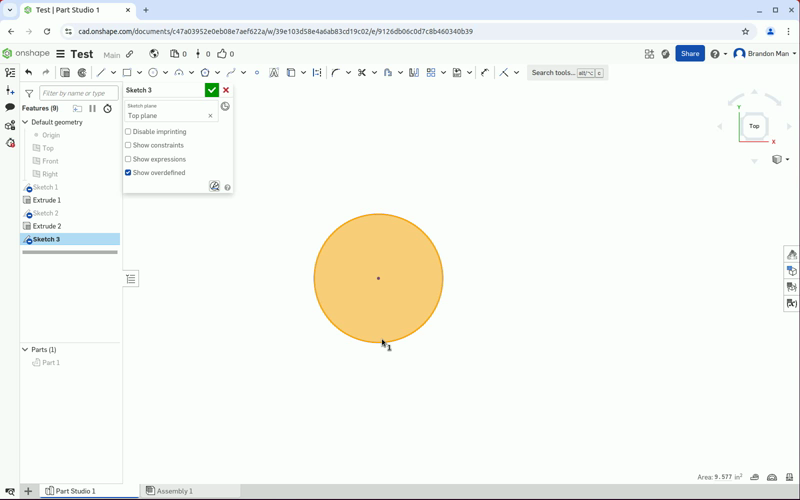
scroll(-6)
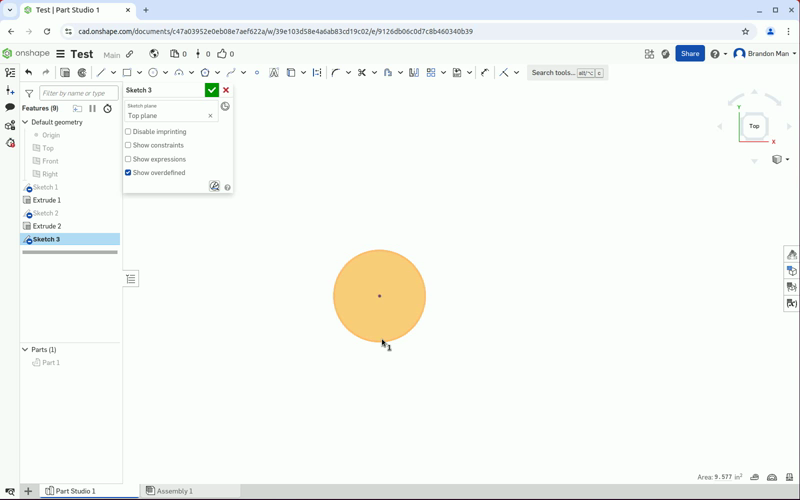
scroll(-6)
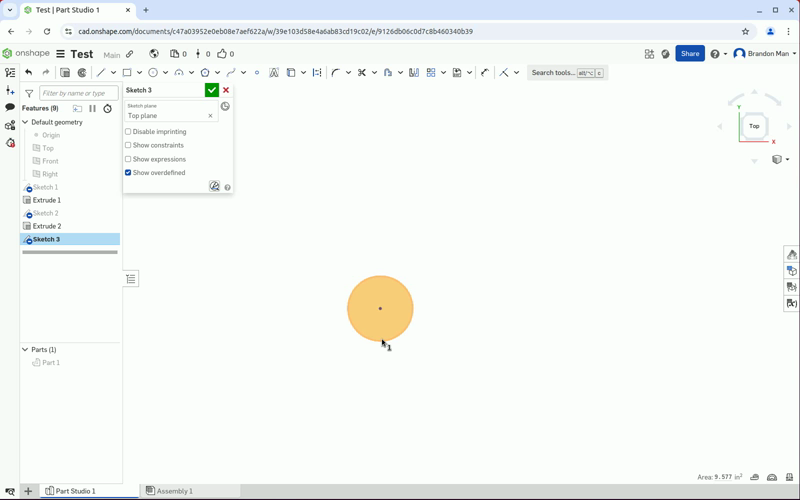
scroll(-6)
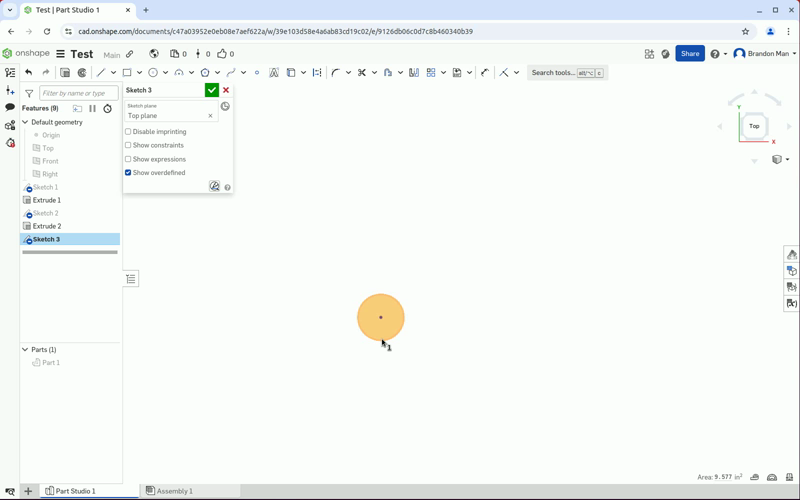
scroll(-6)
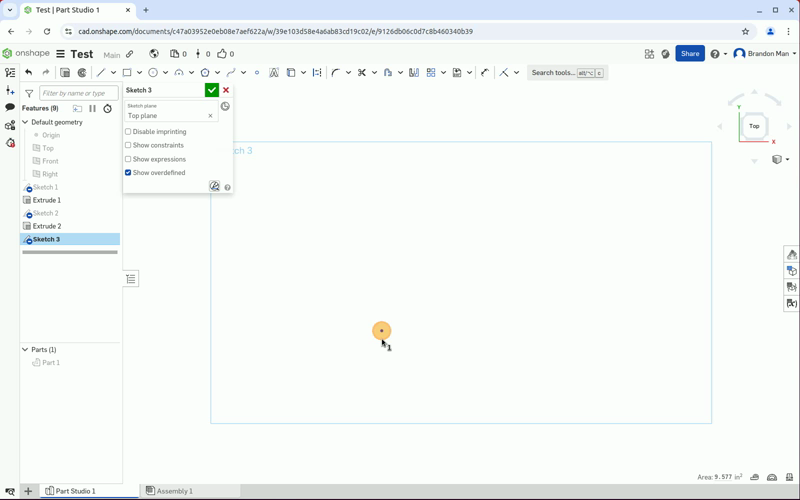
mouse_move(73, 352)
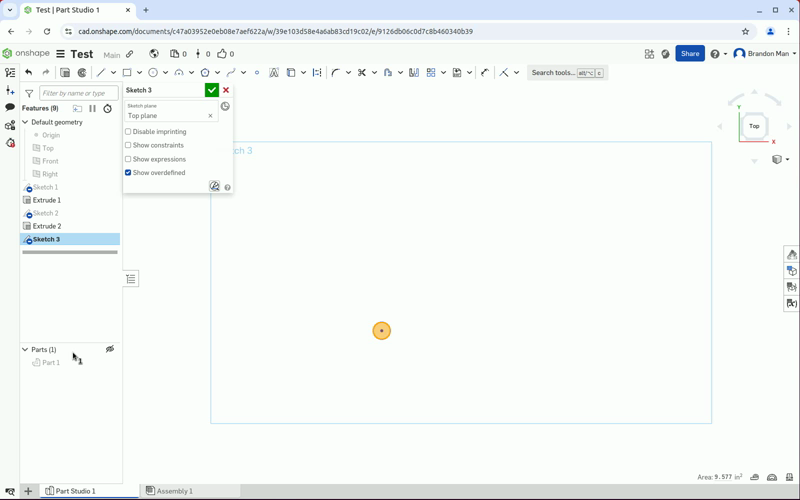
key(shift+y)
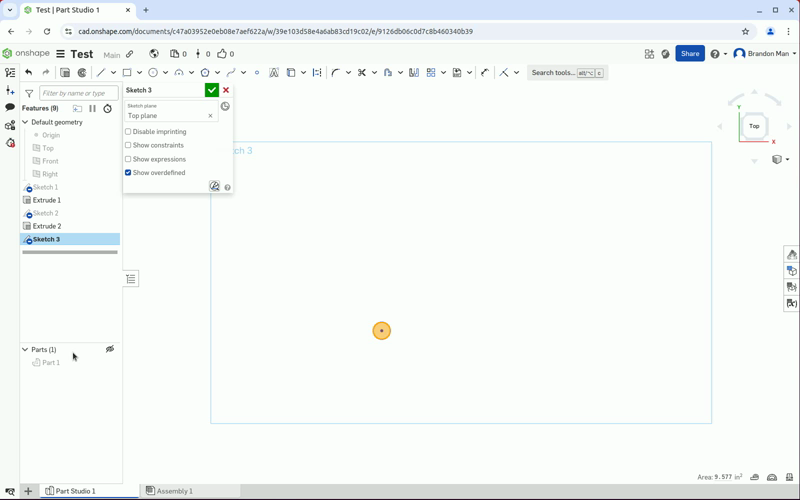
key(shift+e)
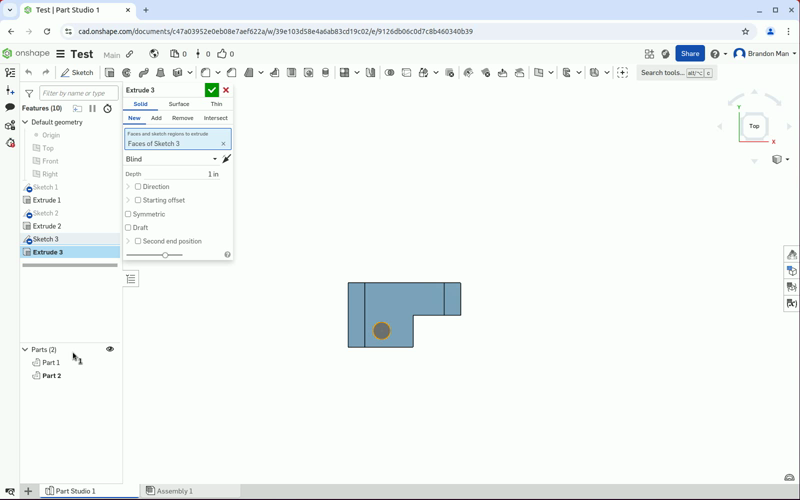
mouse_move(143, 106)
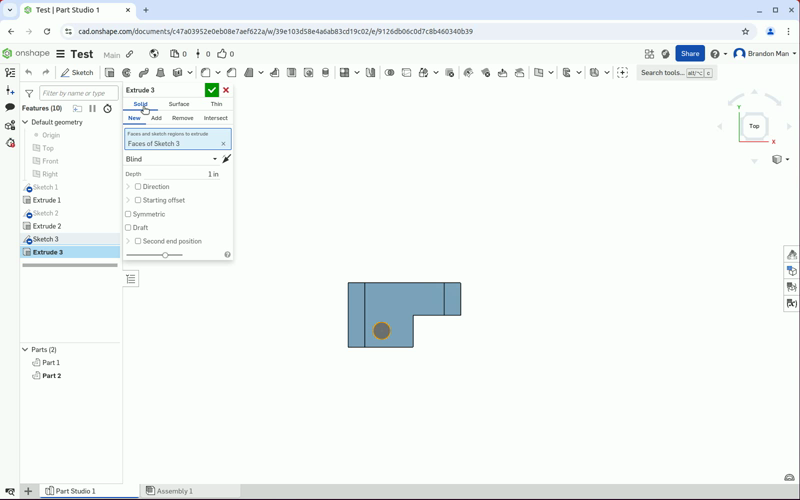
click(143, 106)
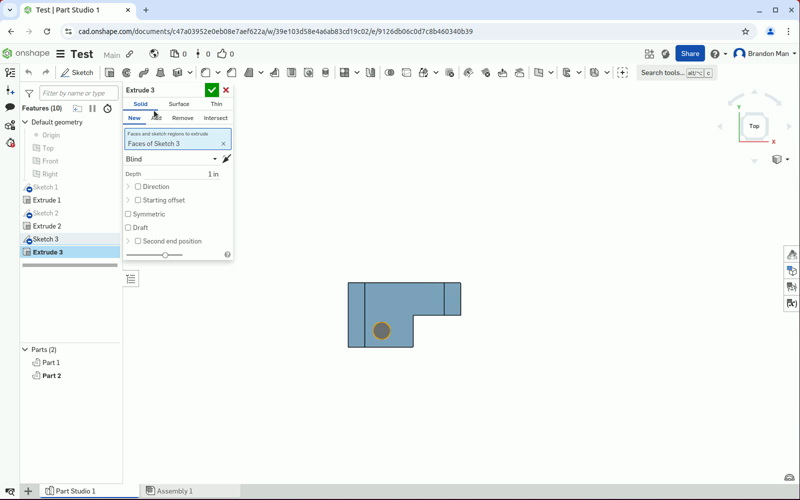
mouse_move(186, 120)
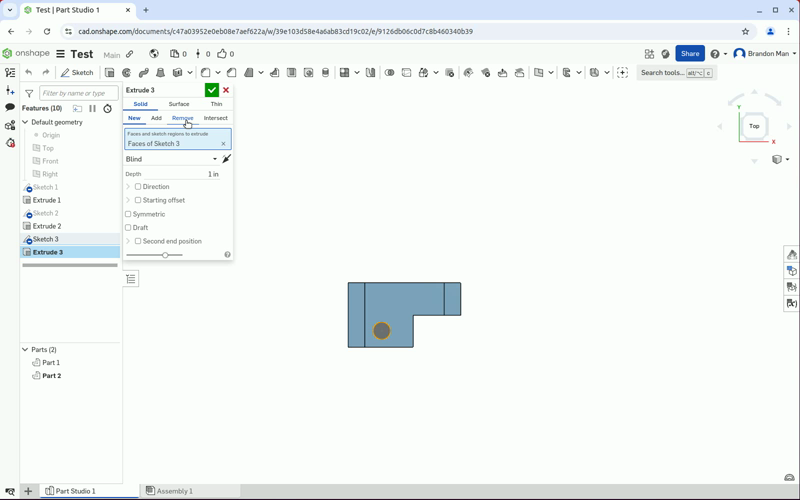
click(186, 120)
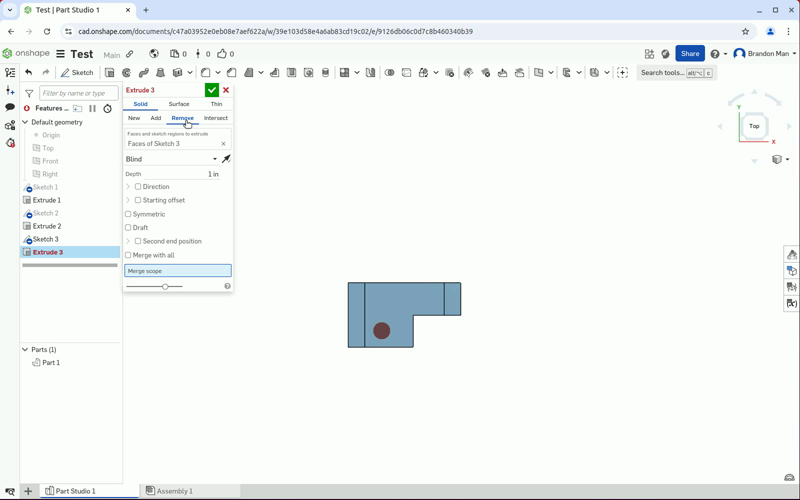
key(tab, 4)
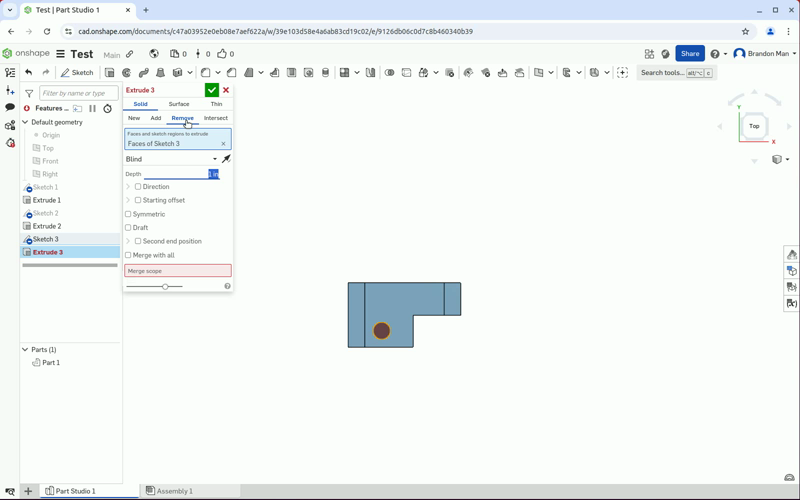
text(3.37)
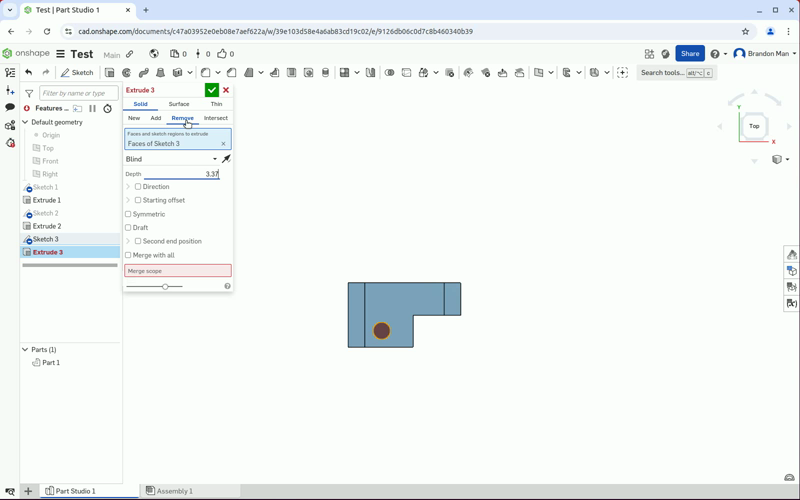
key(tab, 6)
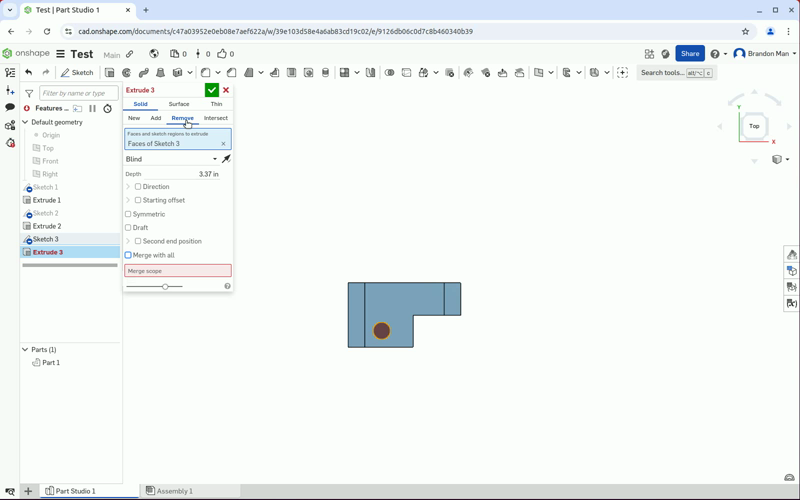
key(space)
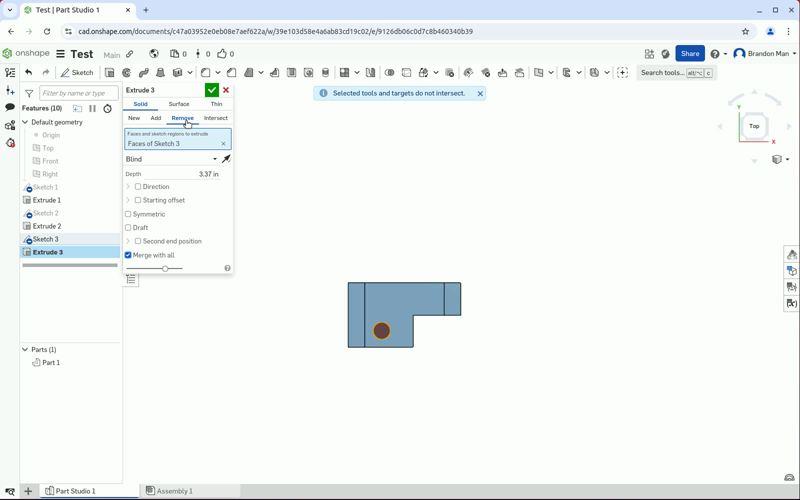
key(enter)
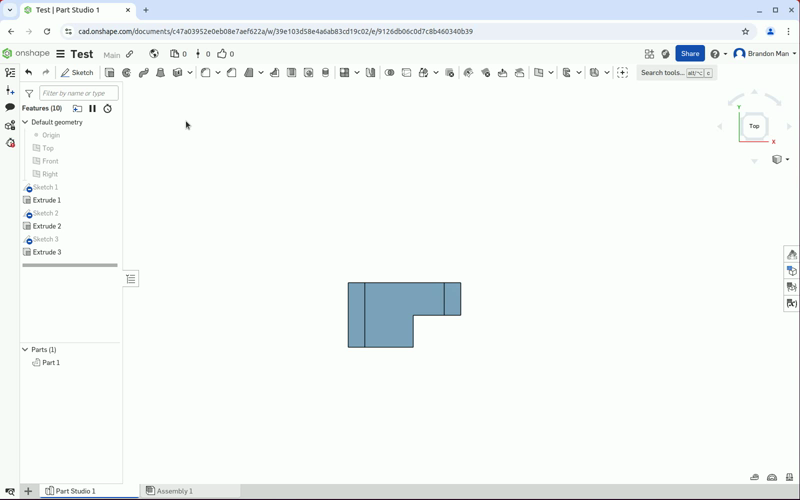
key(shift+h)
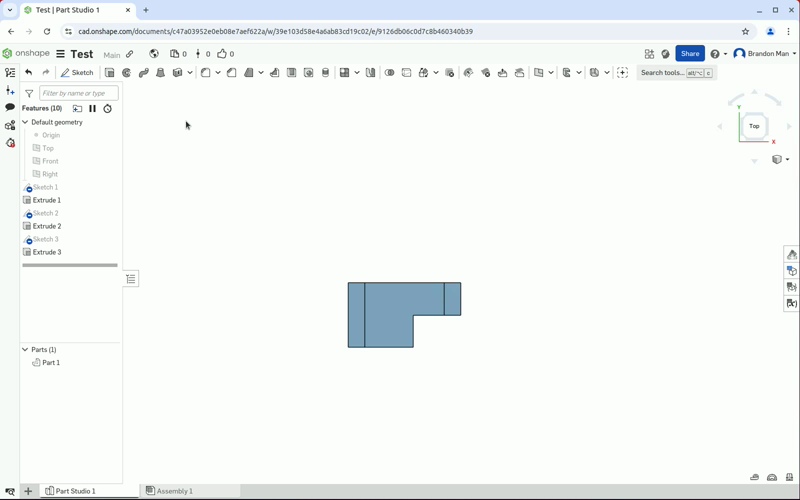
key(shift+h)
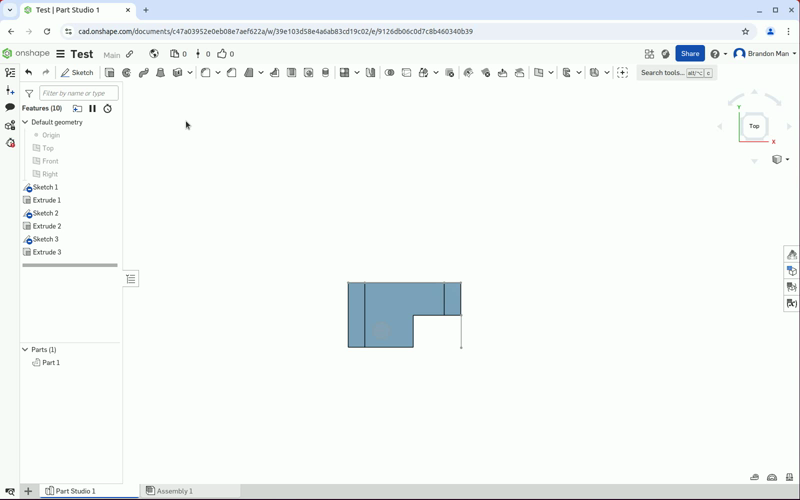
key(shift+7)
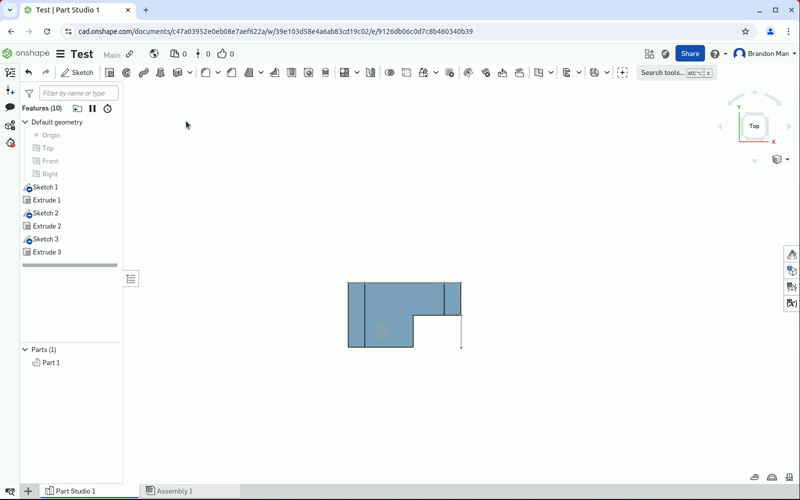
key(up, 3)
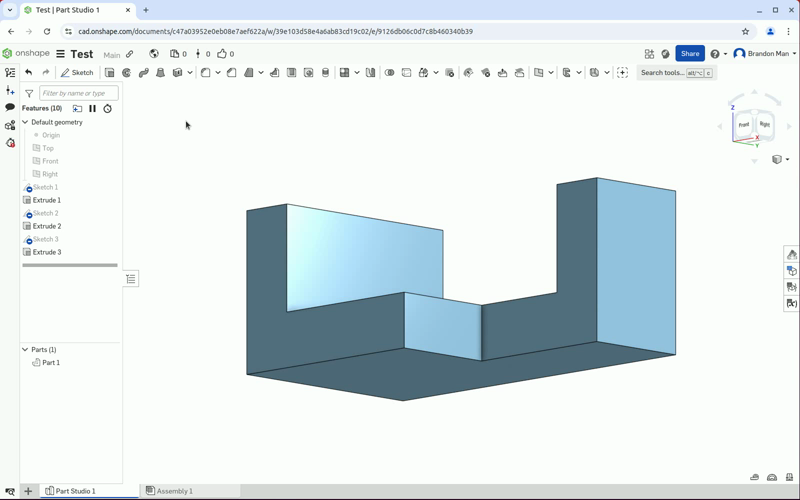
key(left, 3)
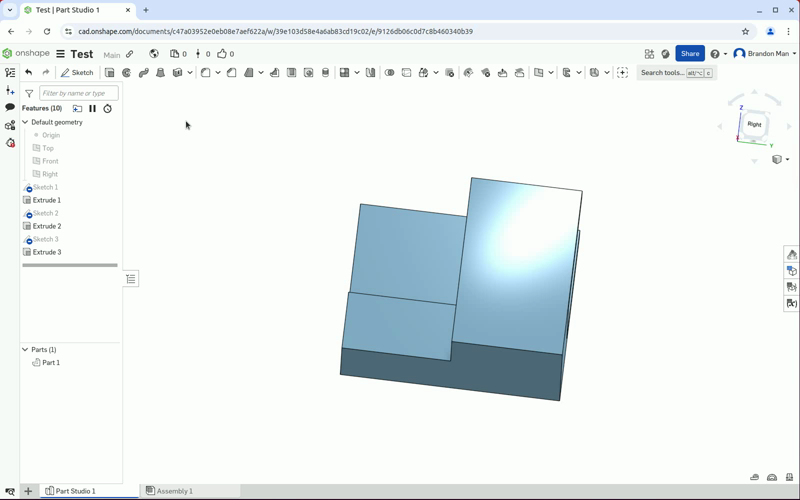
key(right, 3)
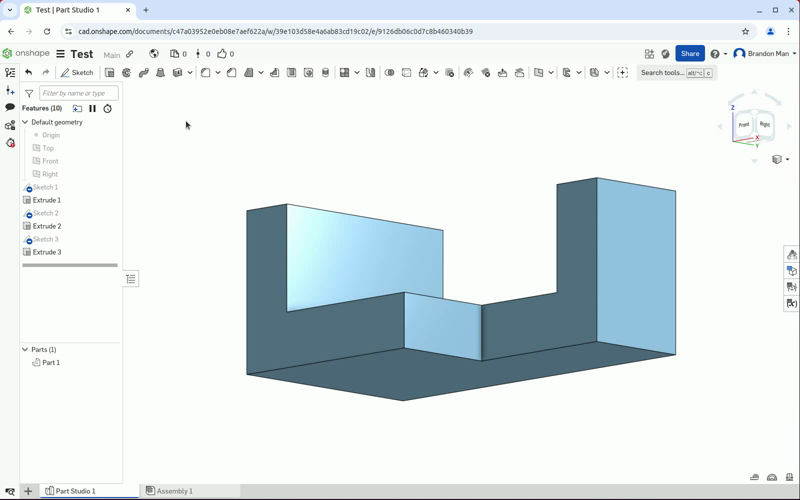
key(down, 3)
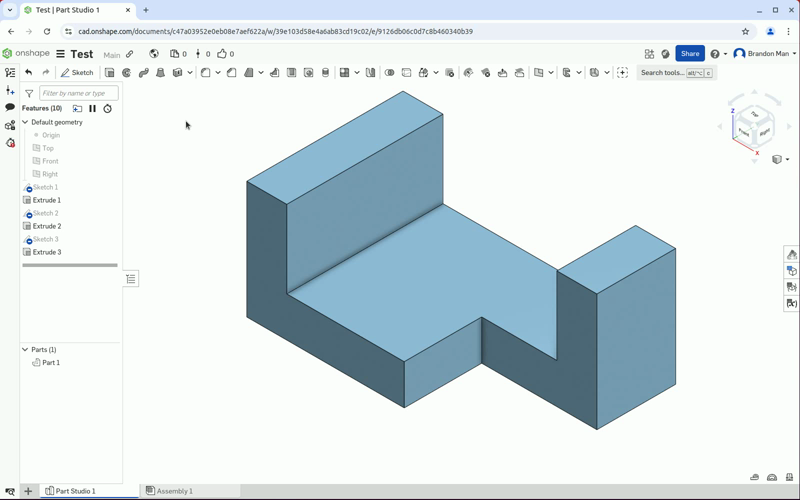
mouse_move(73, 189)
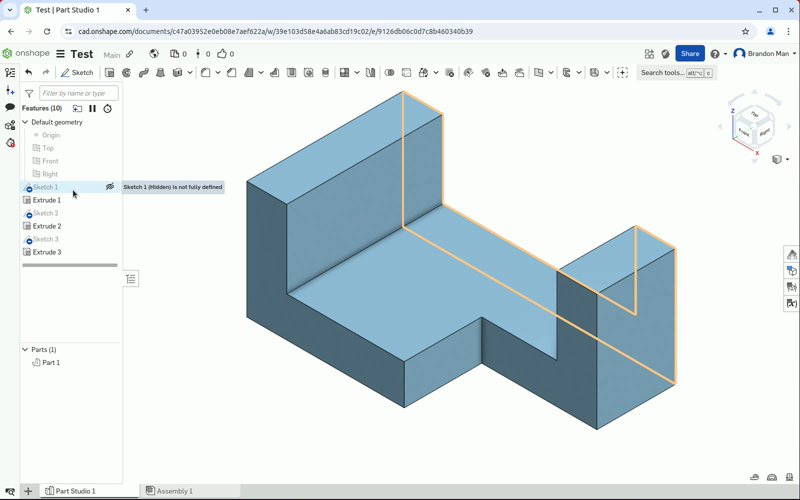
click(73, 189)